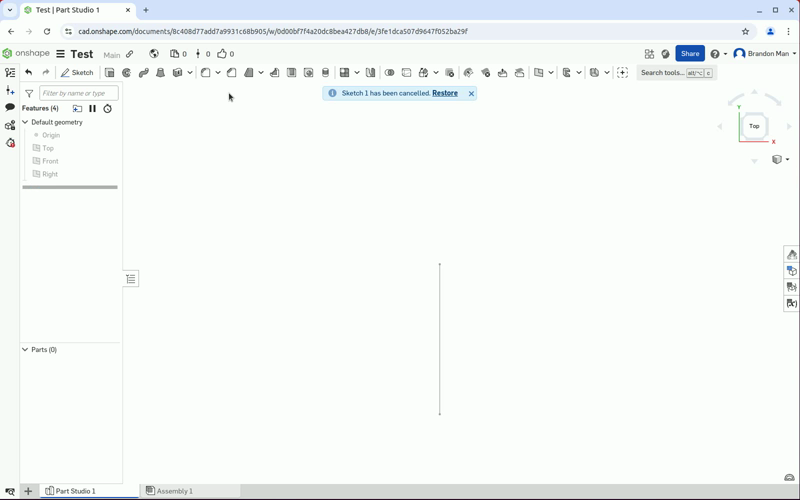
key(shift+h)
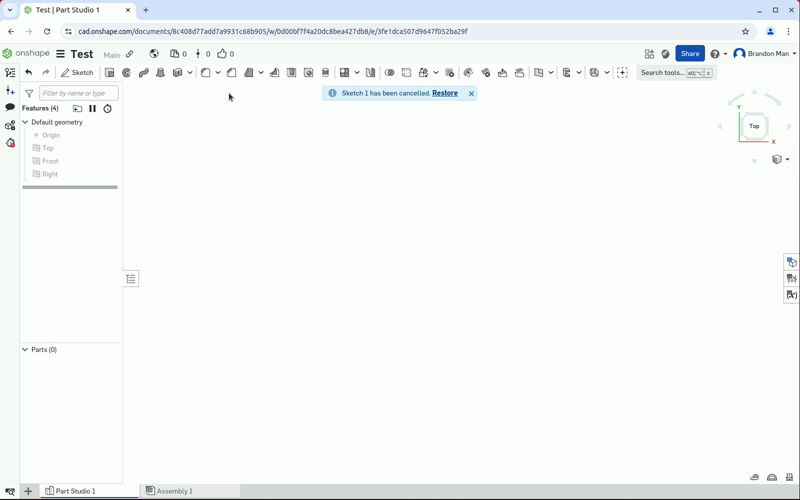
mouse_move(73, 352)
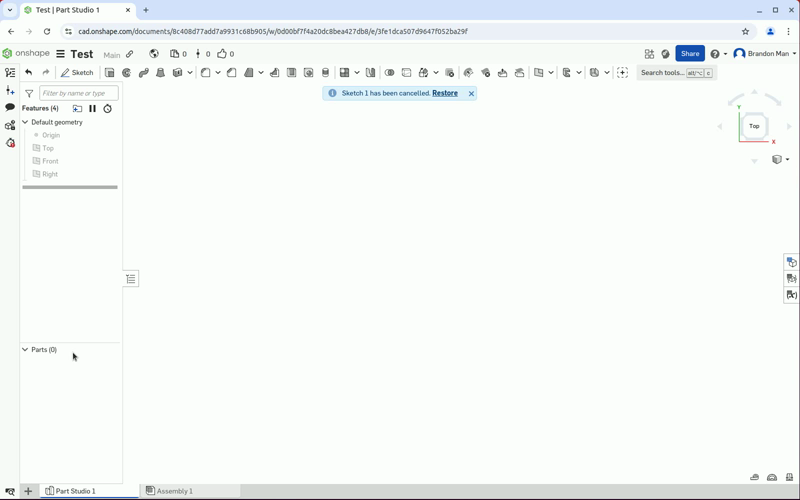
key(y)
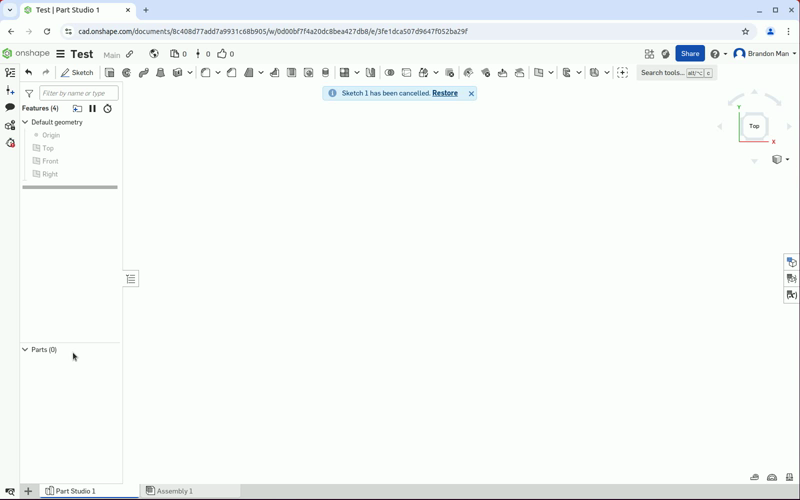
key(shift+p)
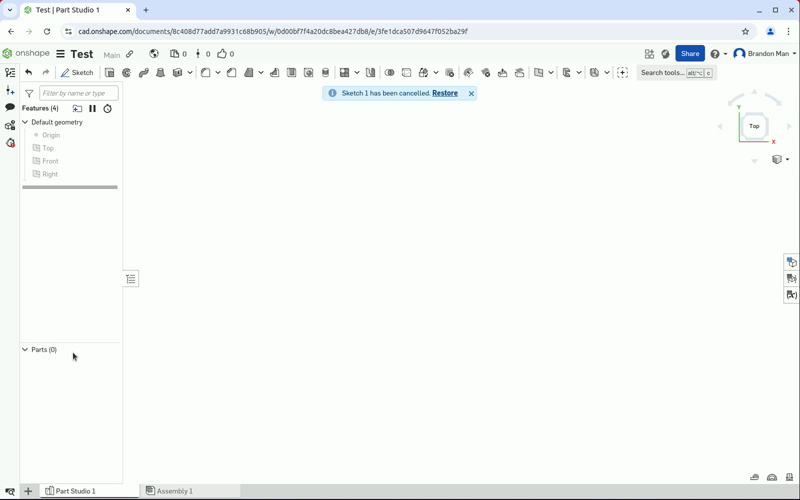
key(space)
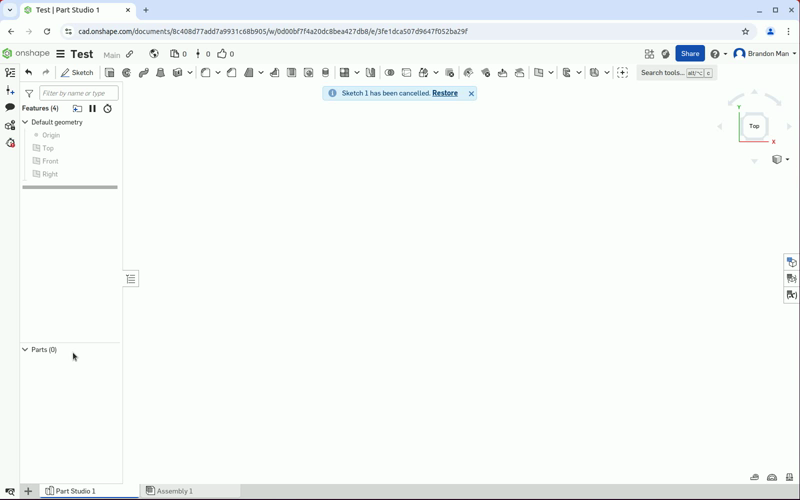
key_down(shift)
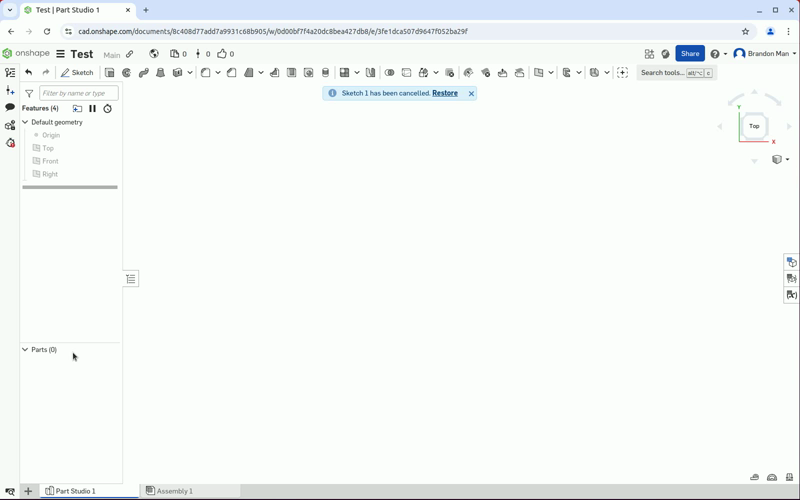
key(up)
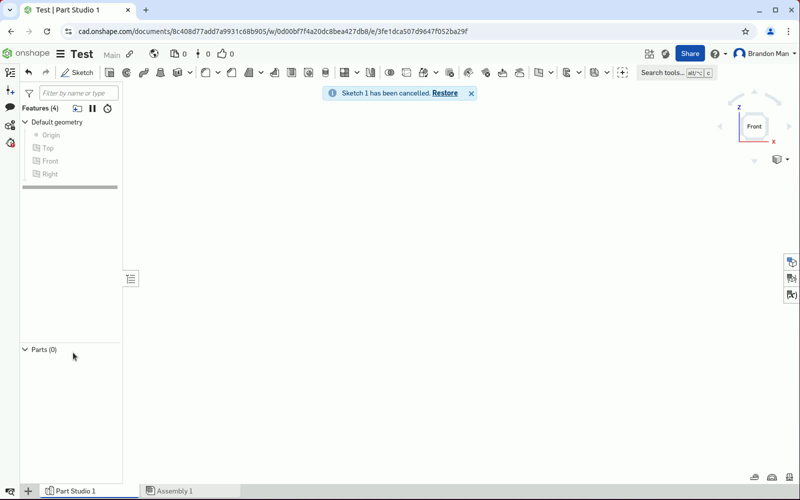
key_up(shift)
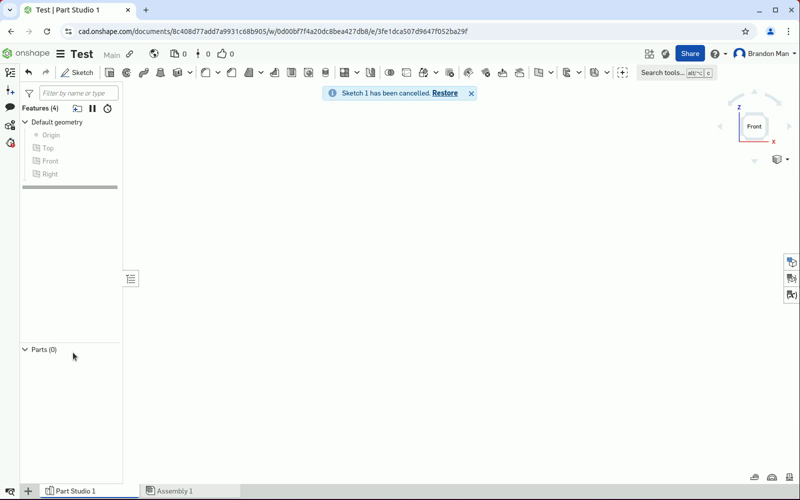
mouse_move(73, 352)
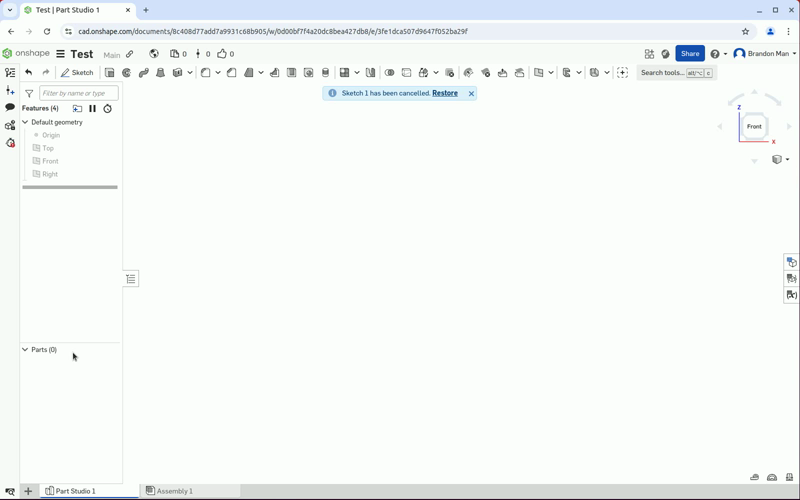
key(shift+y)
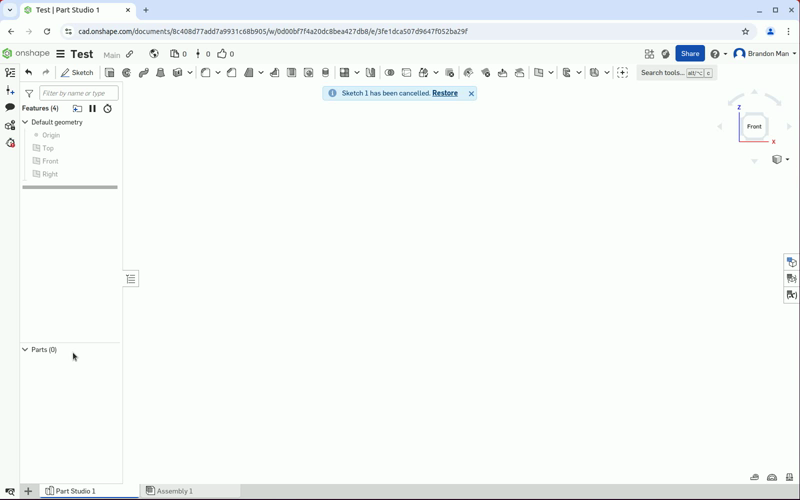
key(shift+s)
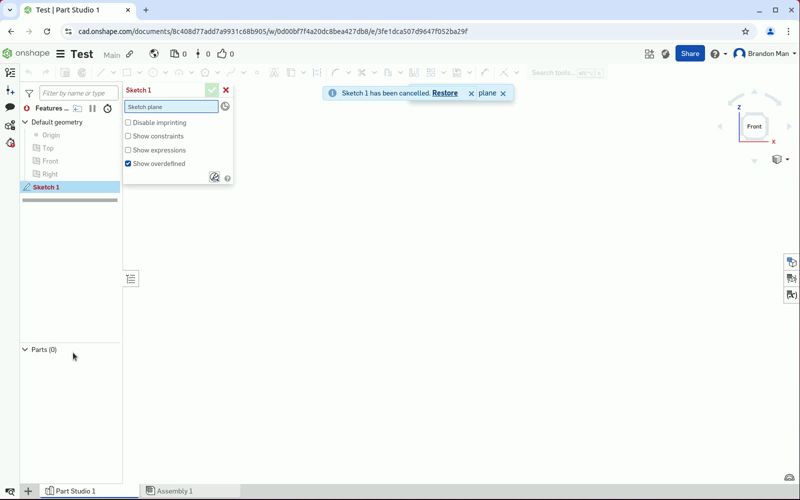
mouse_move(73, 163)
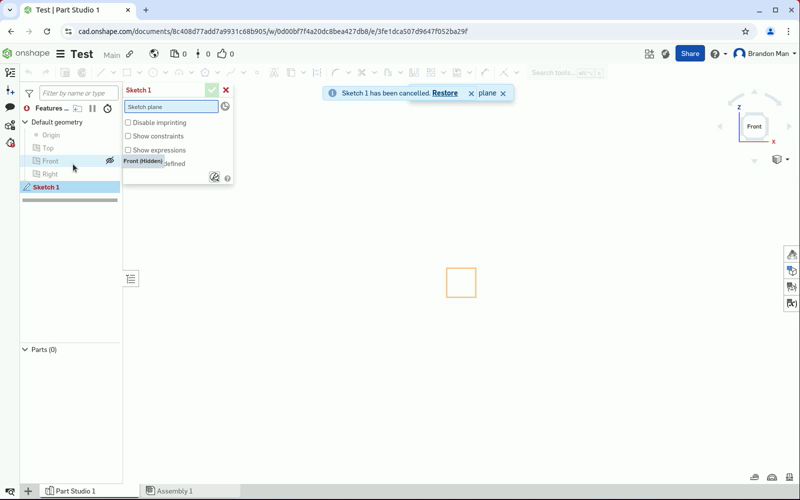
click(73, 163)
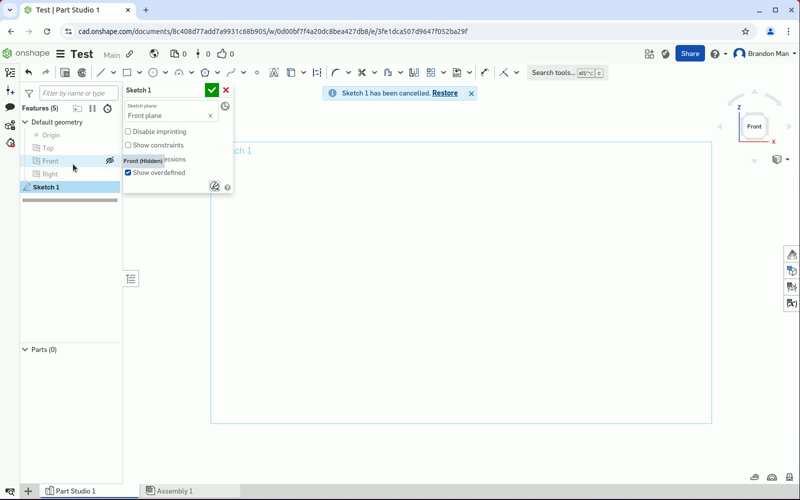
mouse_move(73, 352)
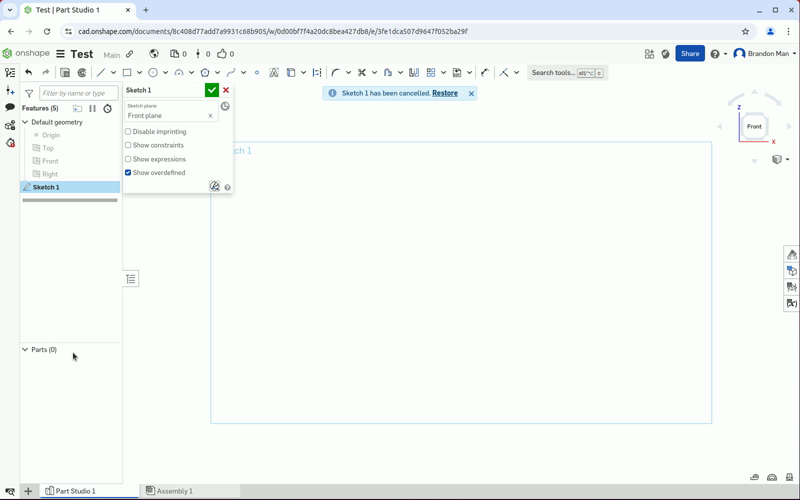
key(y)
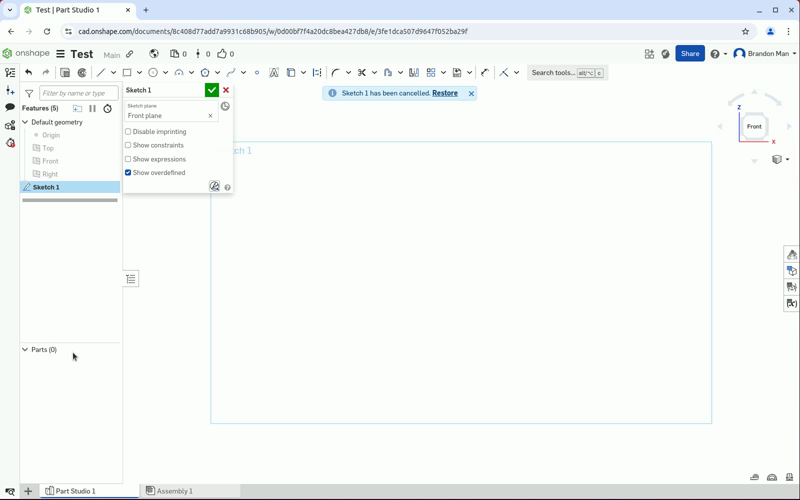
key(c)
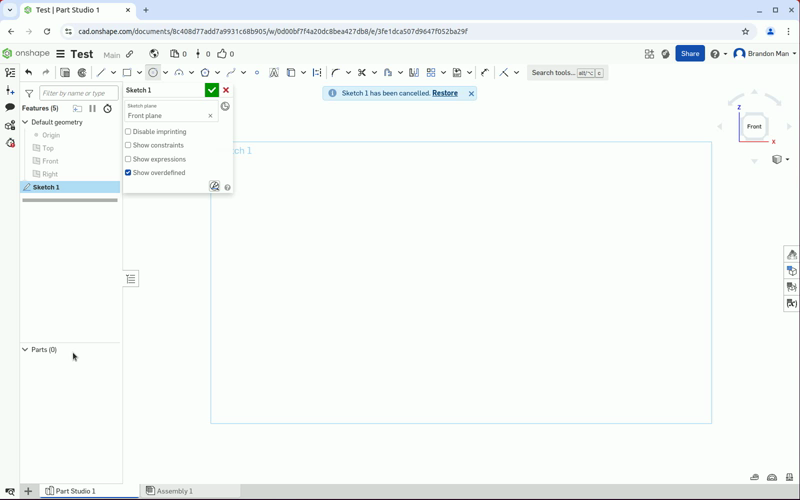
key_down(shift)
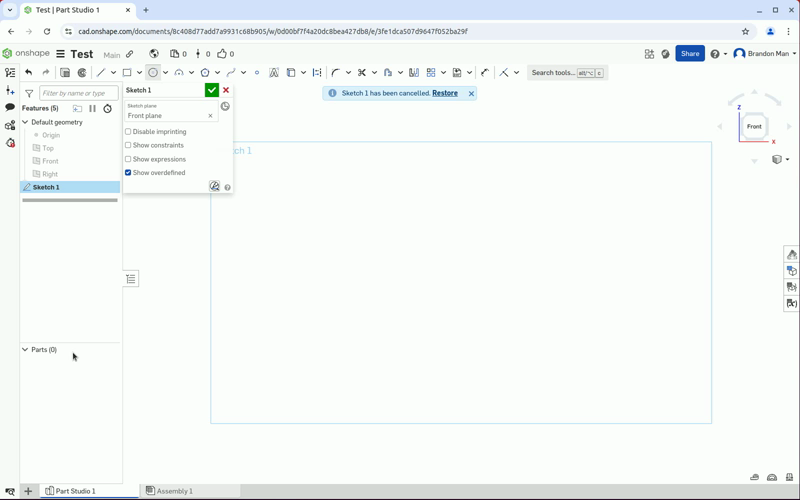
mouse_move(461, 282)
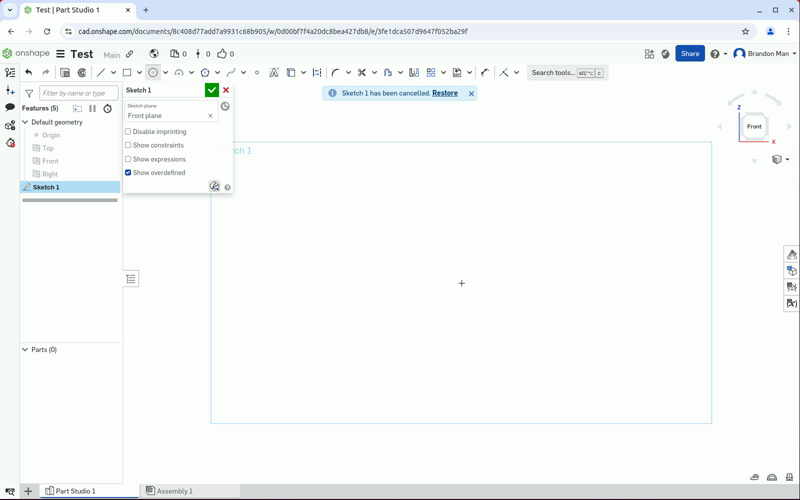
click(461, 282)
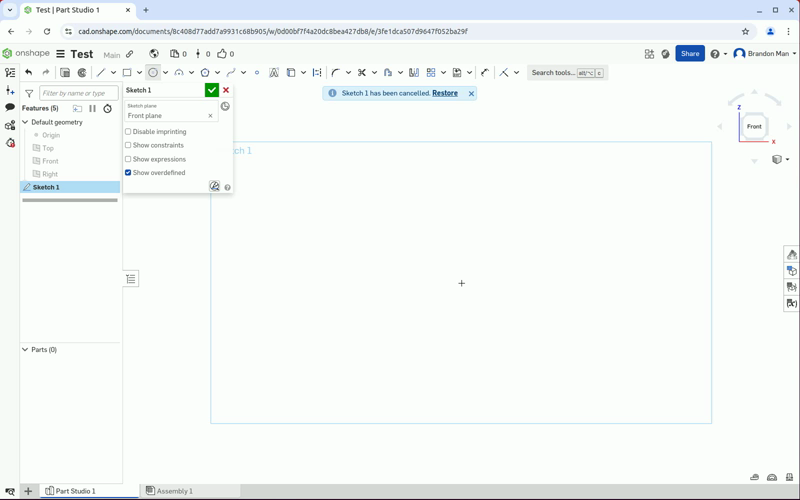
key_up(shift)
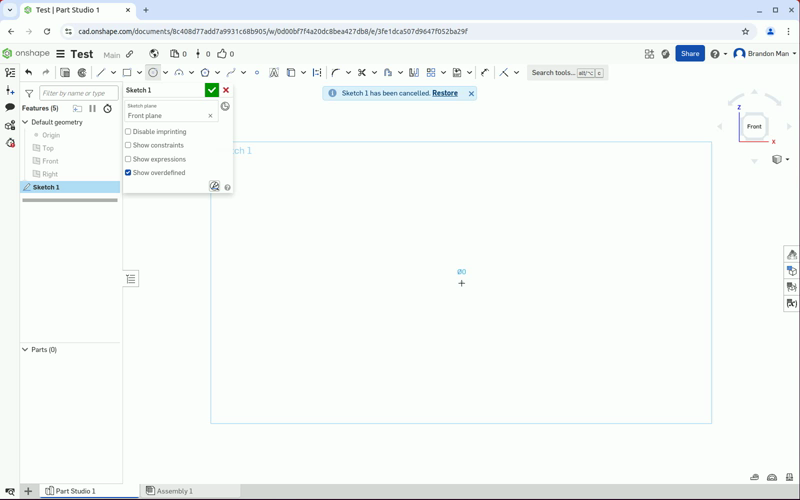
mouse_move(494, 282)
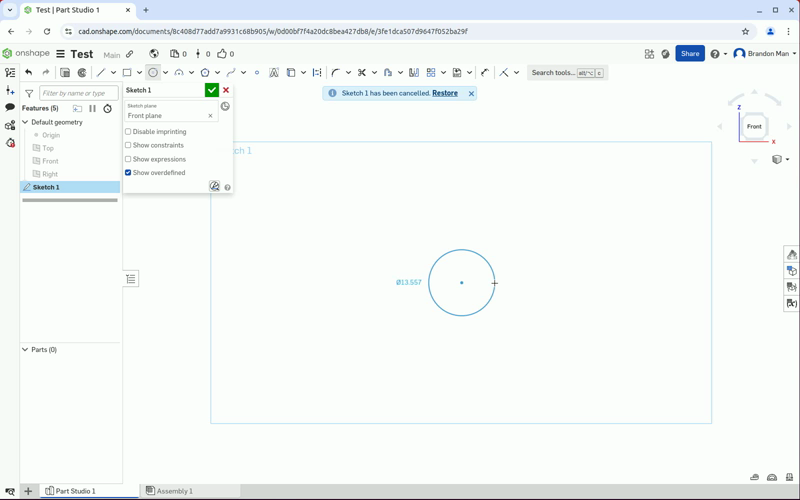
click(494, 282)
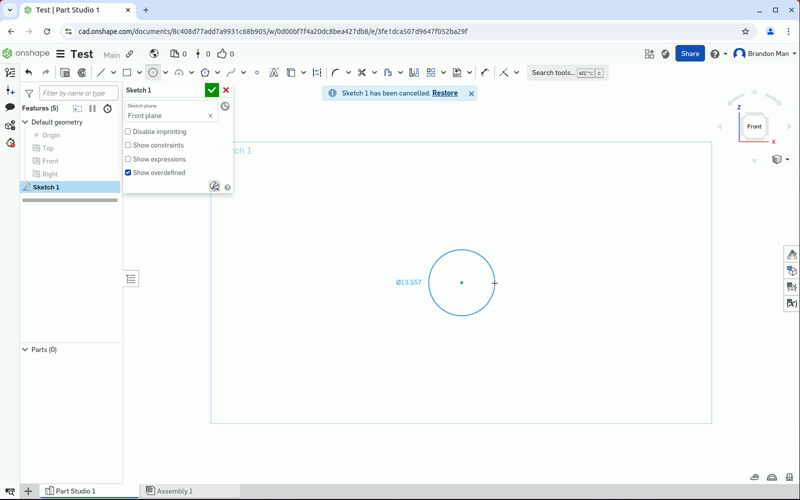
key(esc)
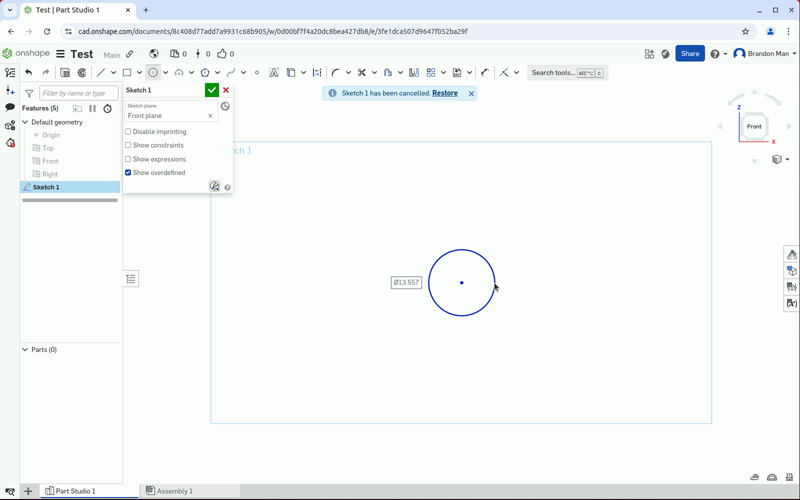
mouse_move(436, 293)
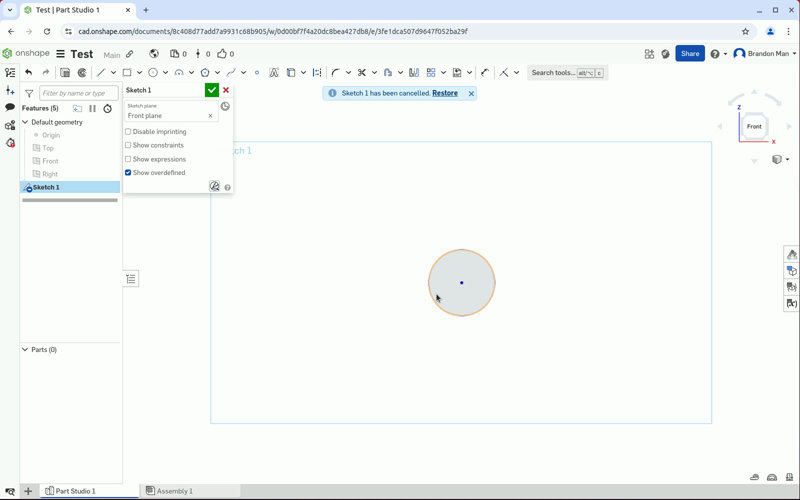
click(436, 293)
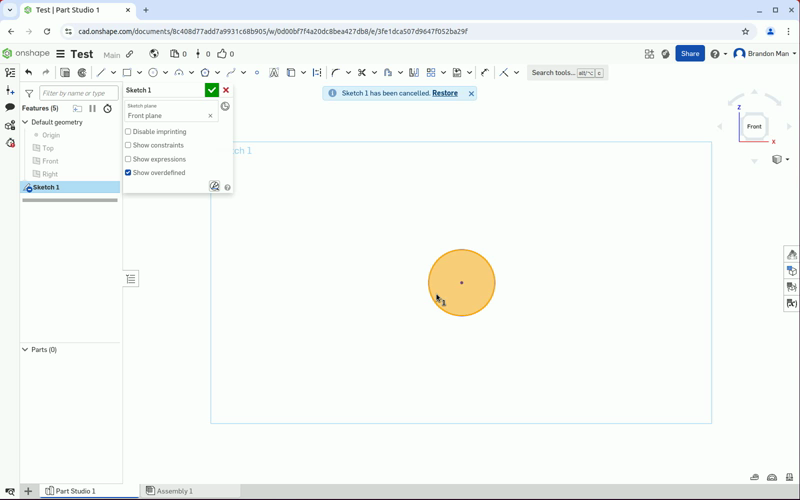
mouse_move(73, 352)
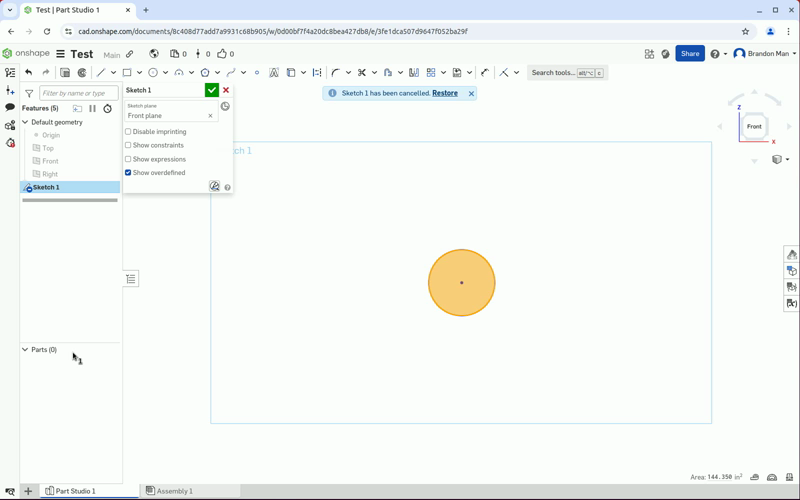
key(shift+y)
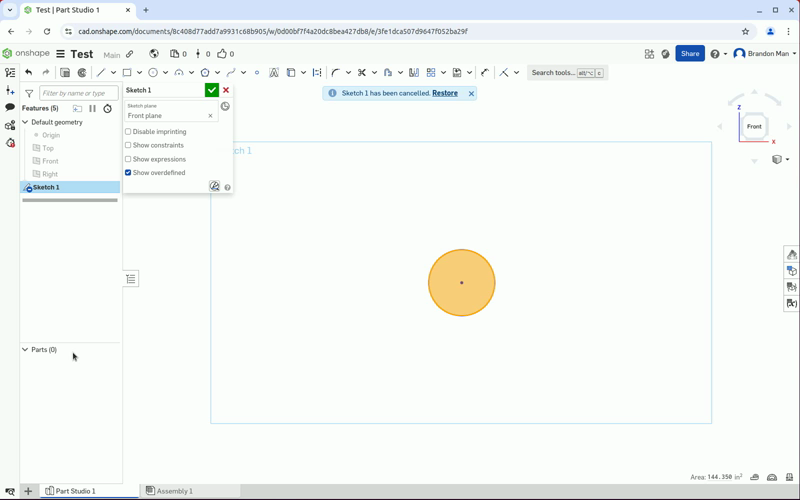
key(shift+e)
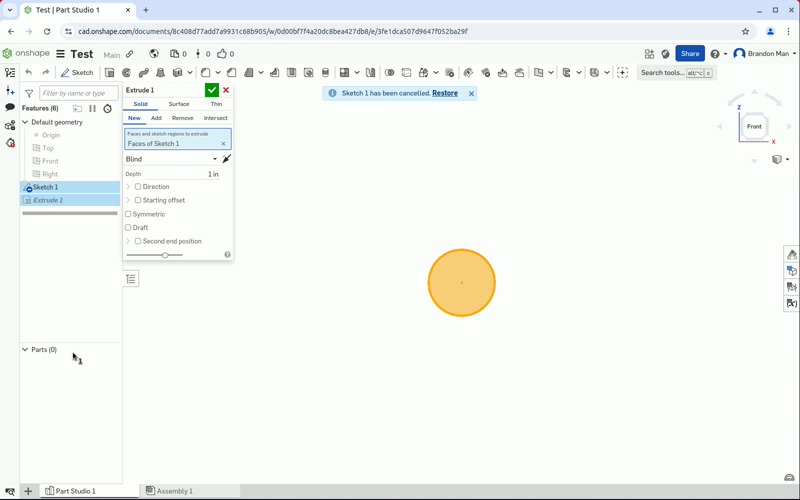
mouse_move(143, 106)
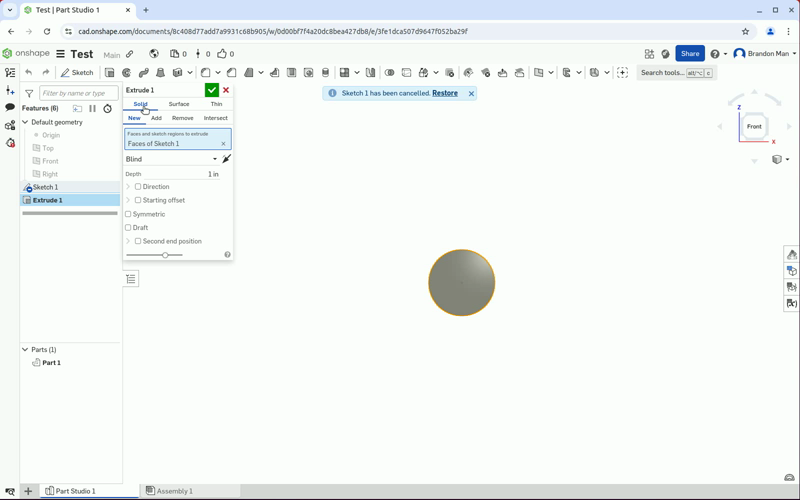
click(143, 106)
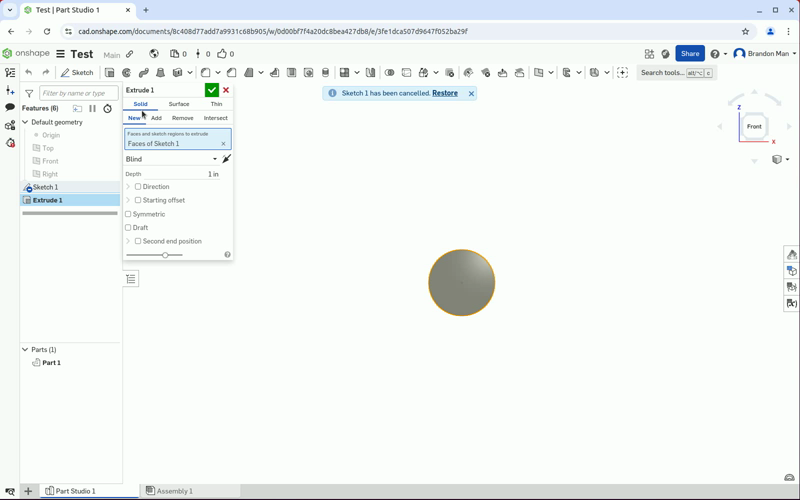
mouse_move(137, 120)
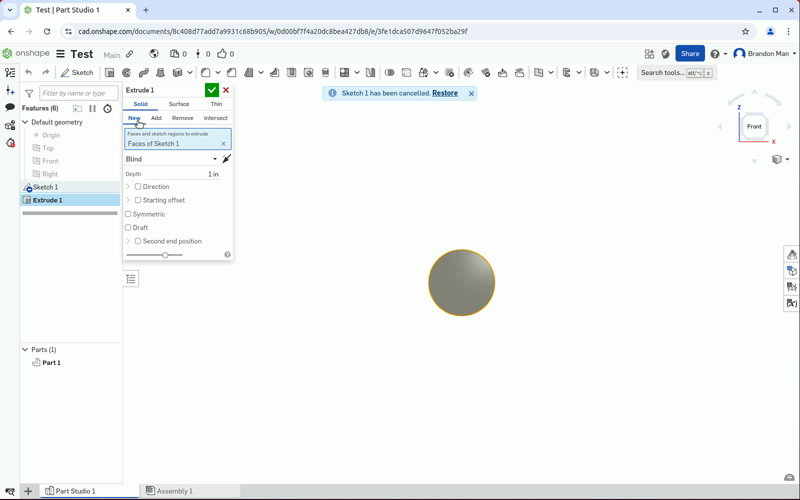
click(137, 120)
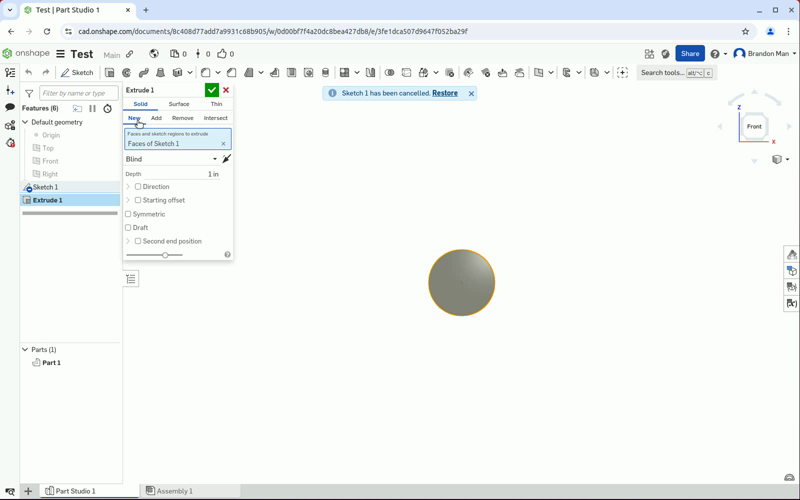
key(tab, 4)
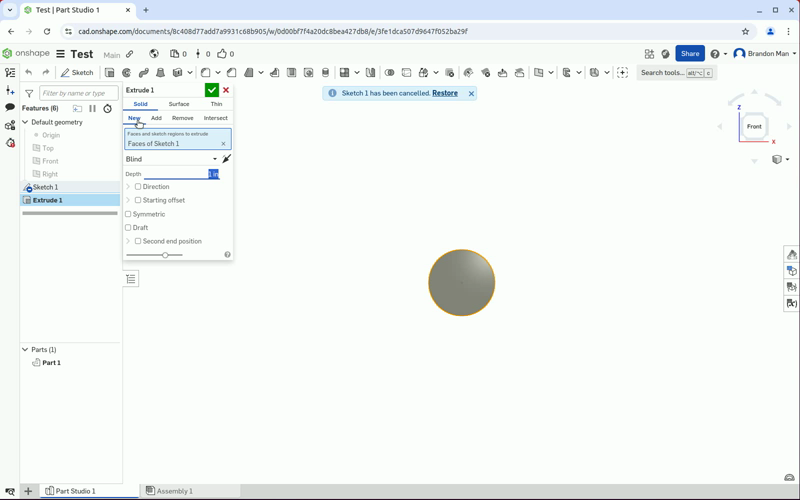
text(3.37)
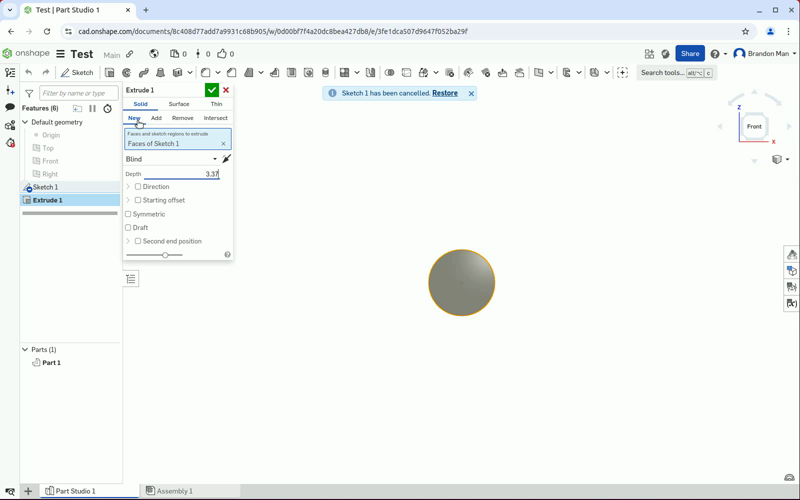
key(enter)
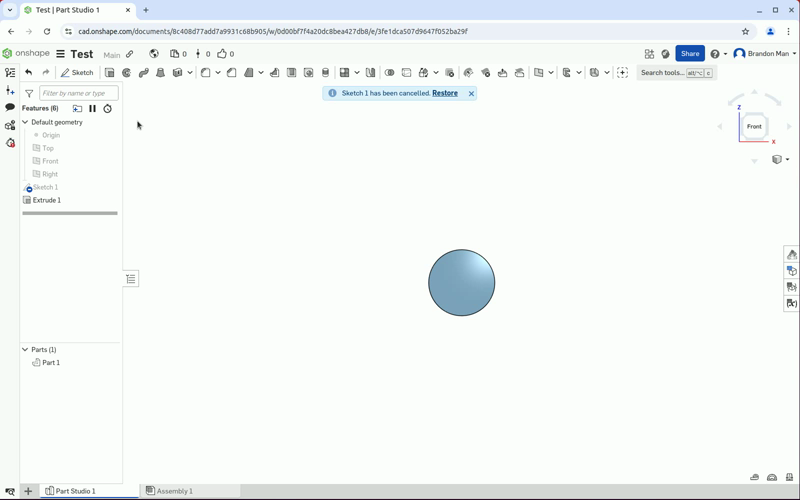
key(shift+h)
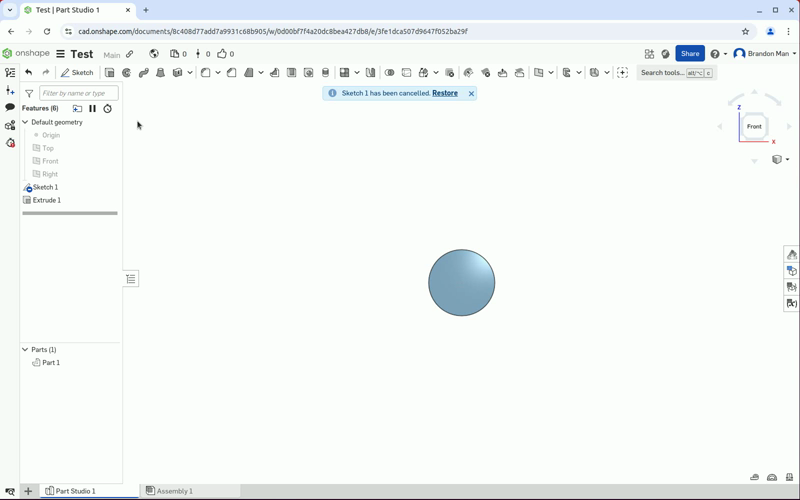
key(shift+h)
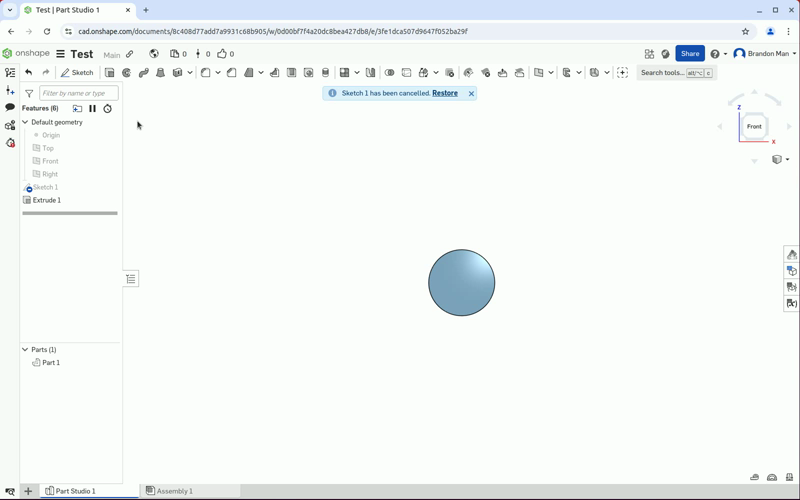
mouse_move(73, 189)
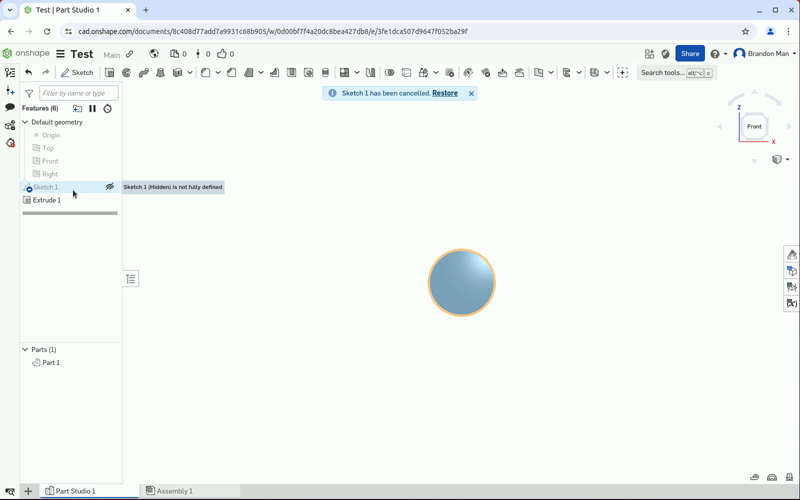
click(73, 189)
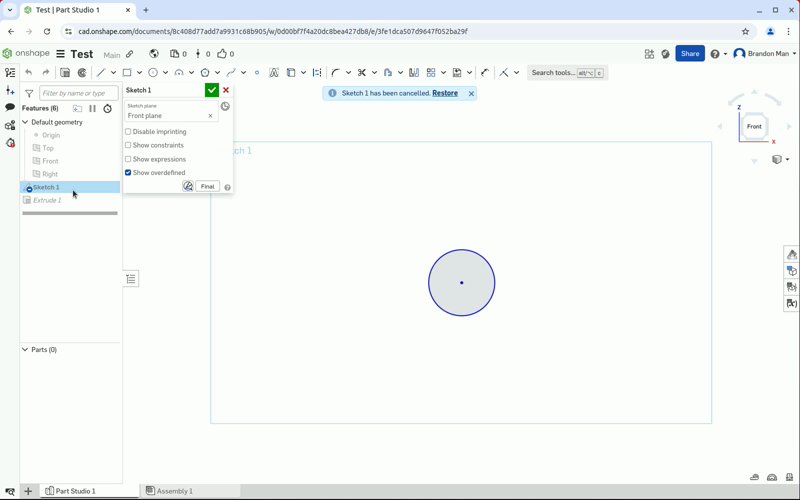
mouse_move(229, 92)
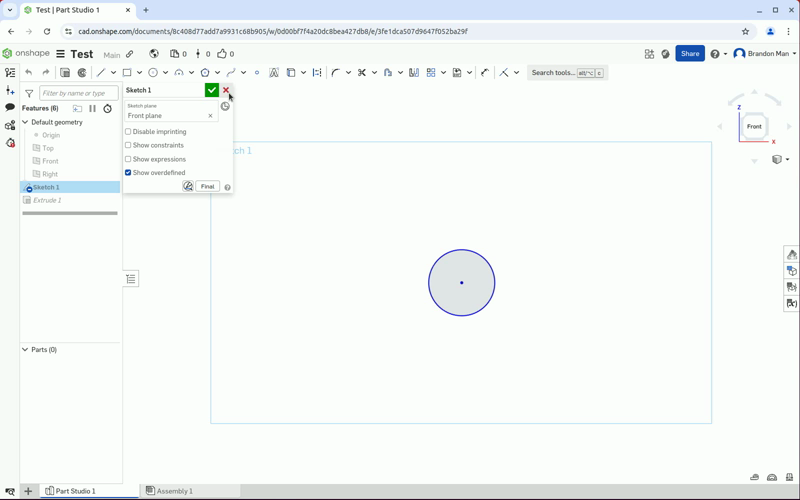
click(229, 92)
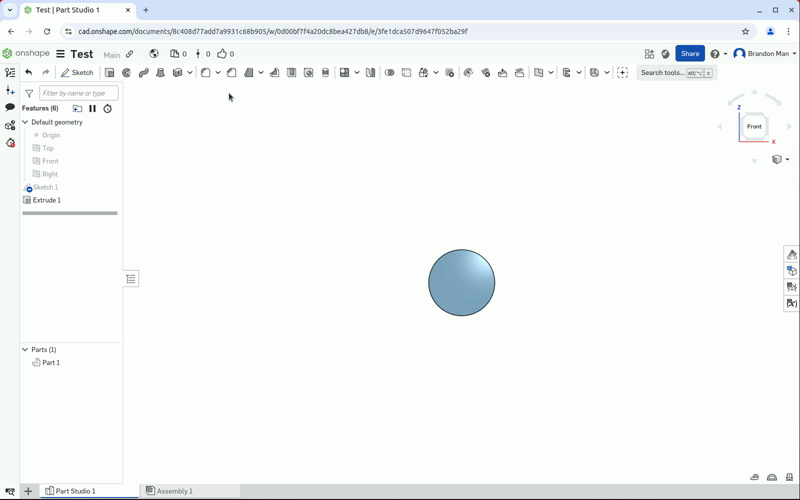
mouse_move(541, 75)
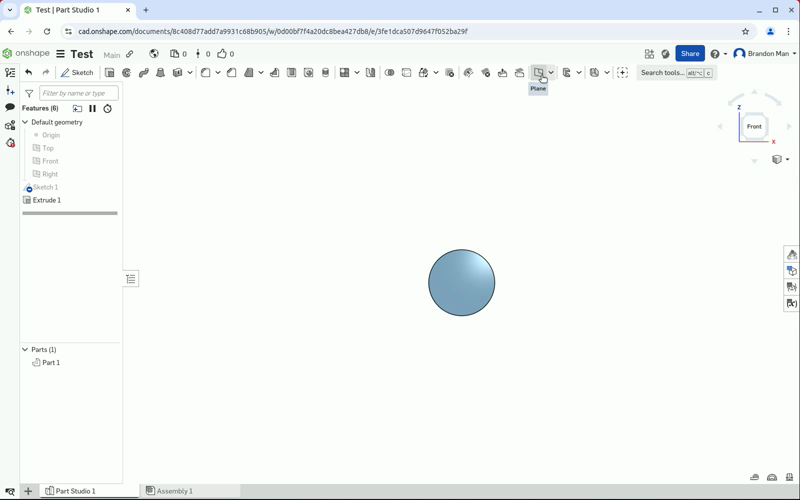
click(541, 75)
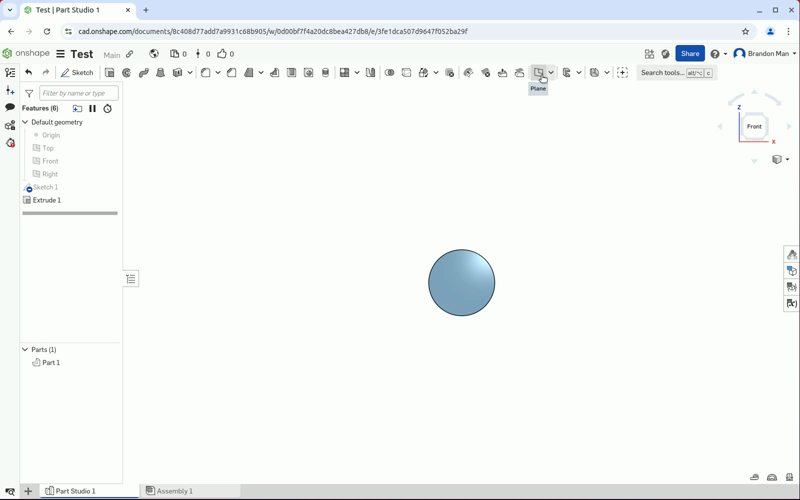
mouse_move(73, 163)
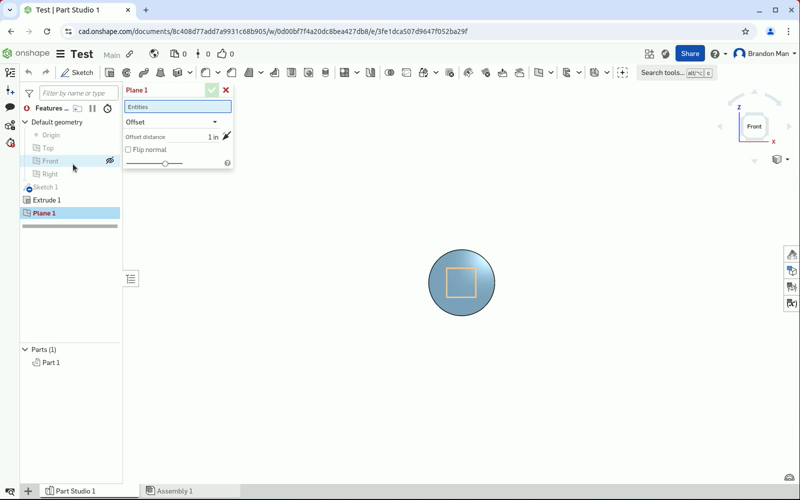
click(73, 163)
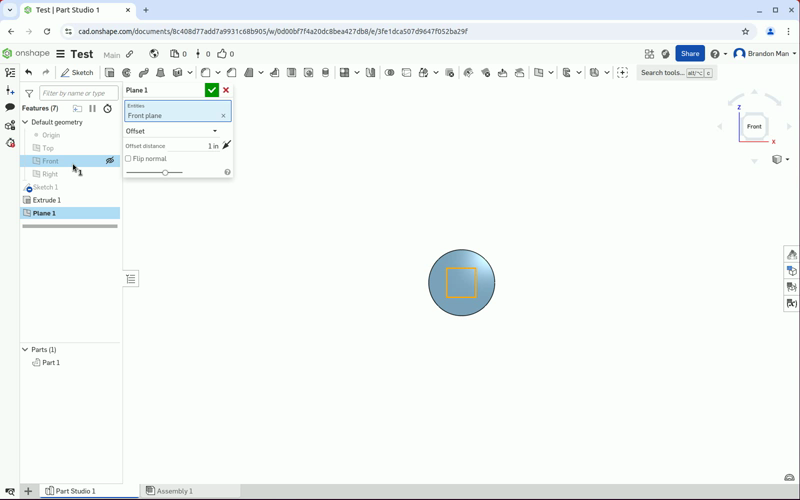
key(tab, 2)
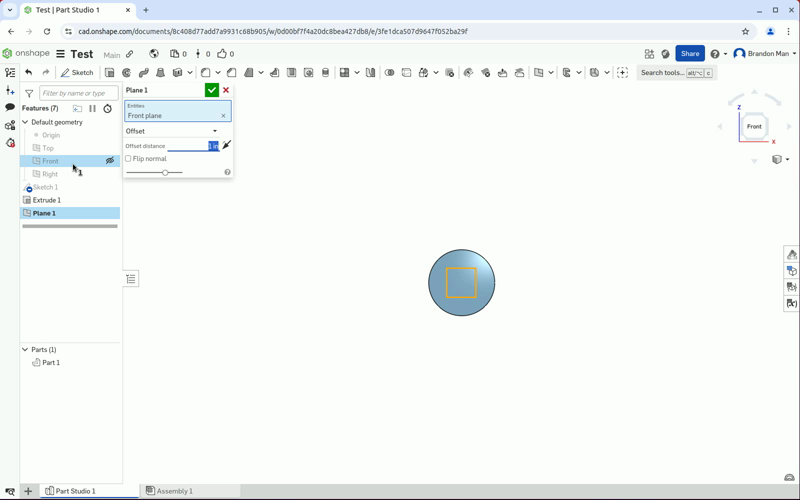
text(3.358)
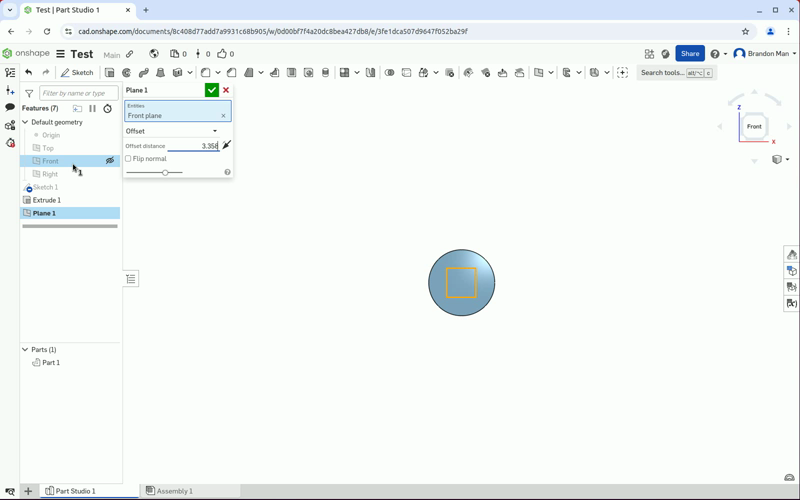
key(enter, 2)
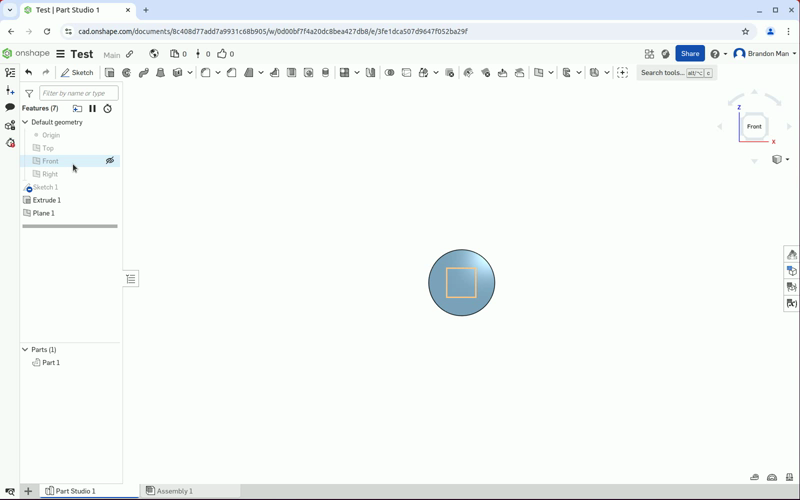
key(shift+s)
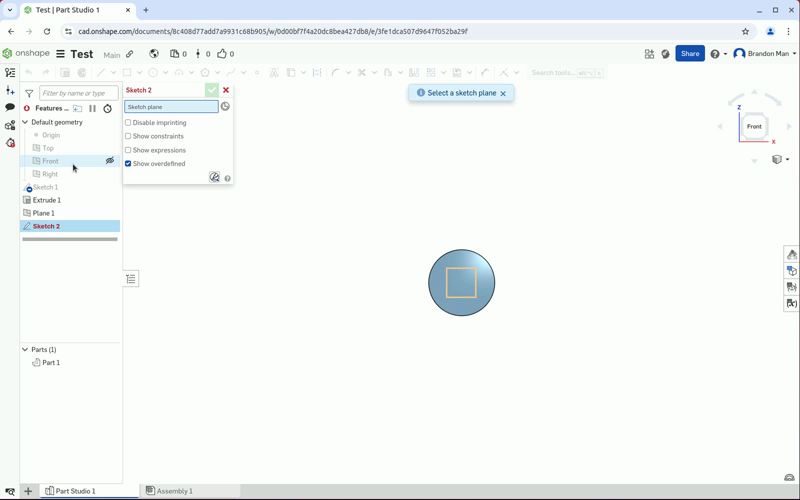
mouse_move(73, 215)
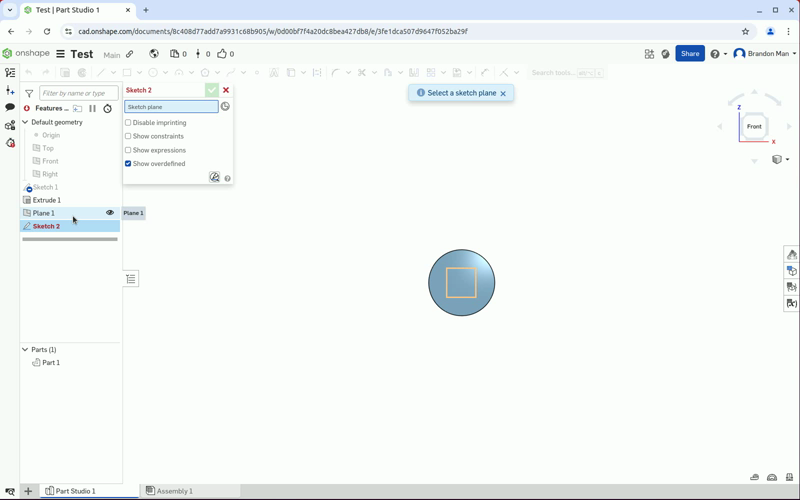
click(73, 215)
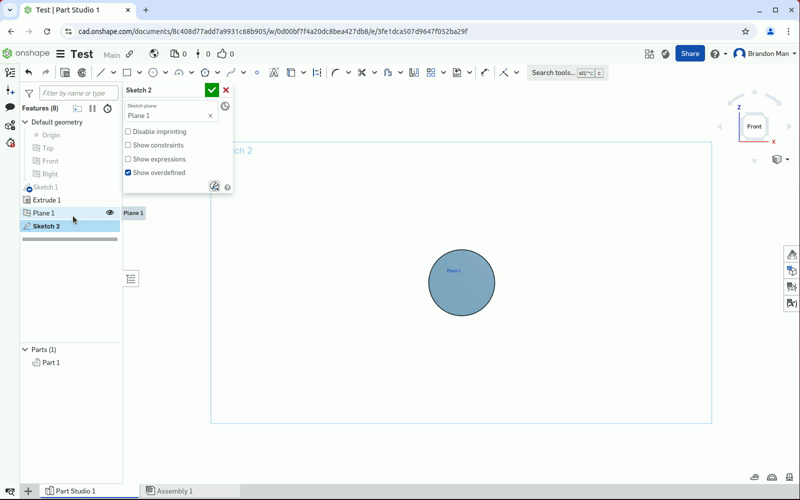
mouse_move(73, 352)
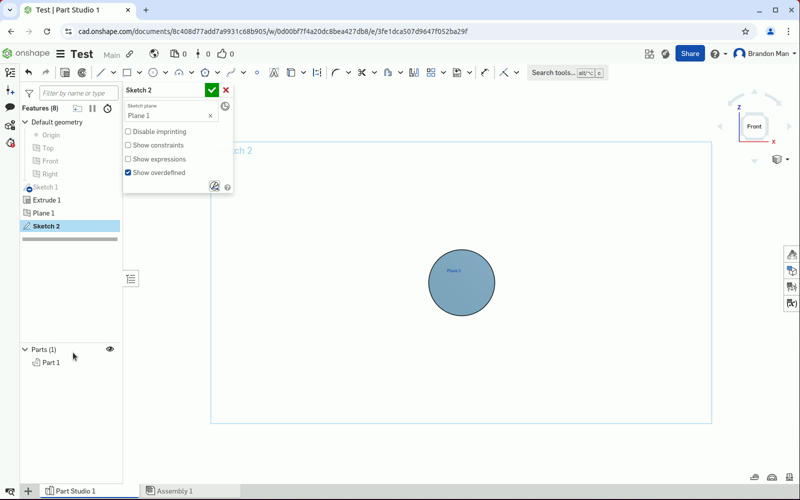
key(y)
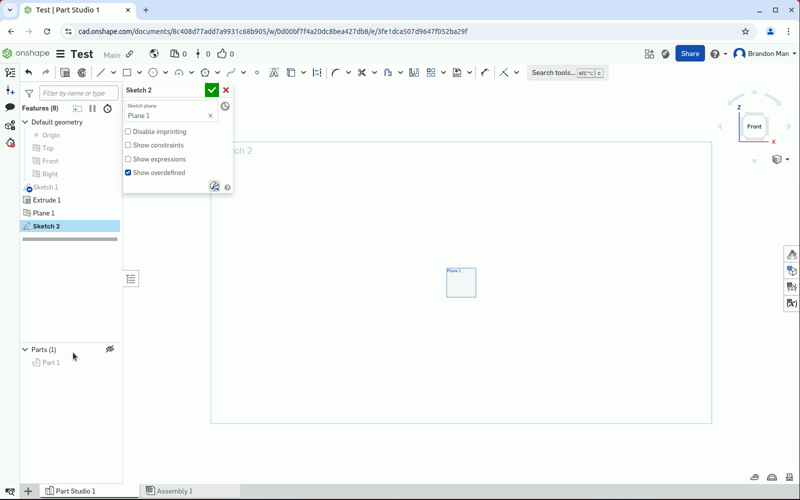
key(c)
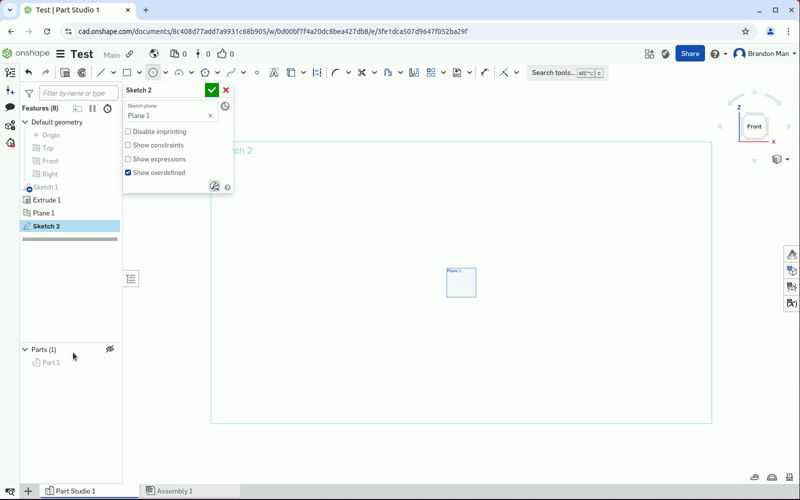
key_down(shift)
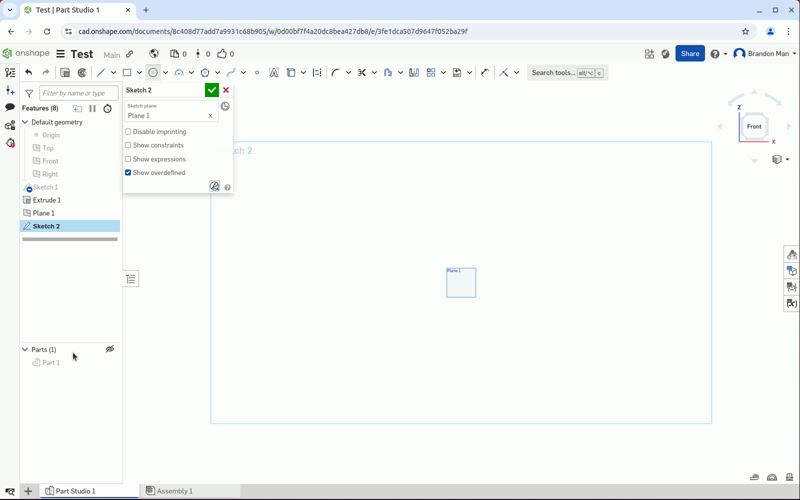
mouse_move(461, 282)
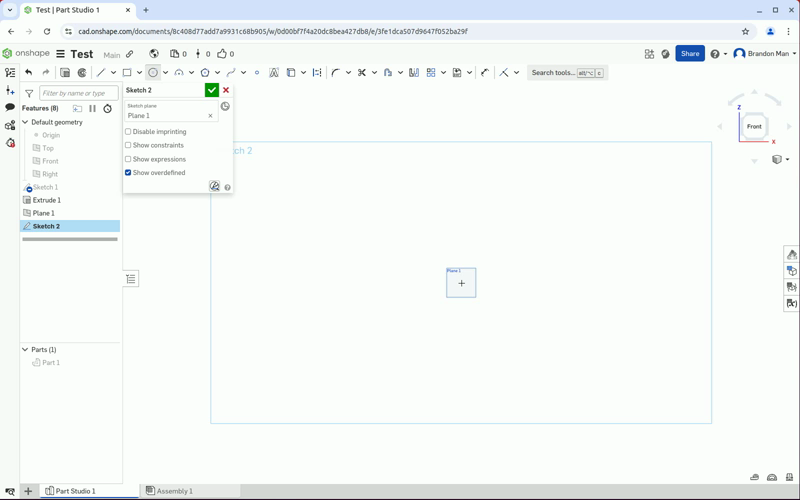
click(461, 282)
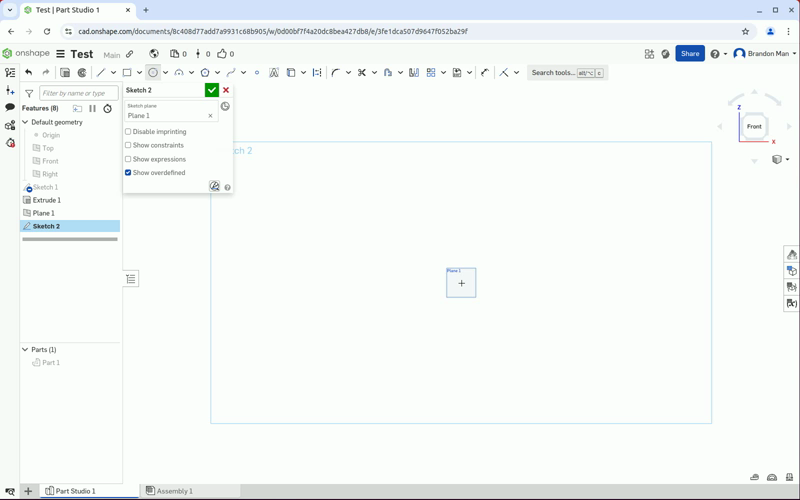
key_up(shift)
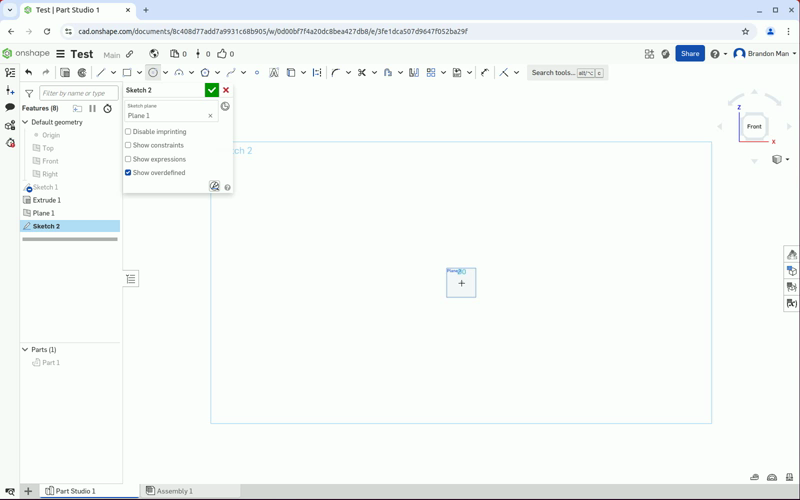
mouse_move(494, 282)
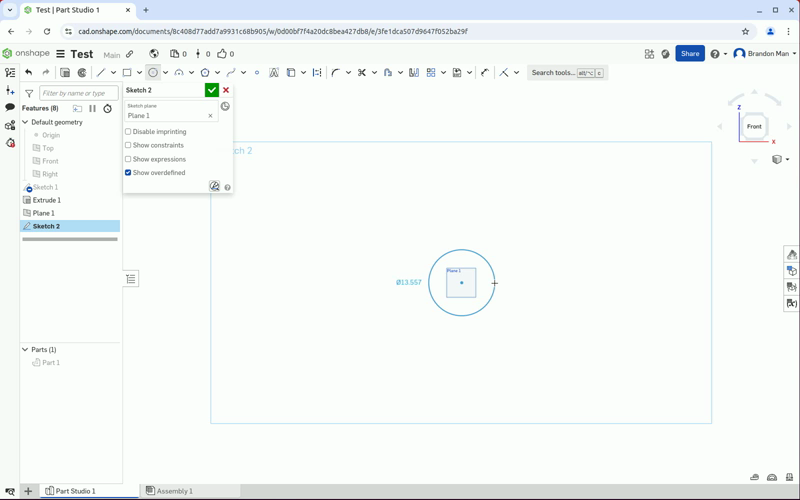
click(494, 282)
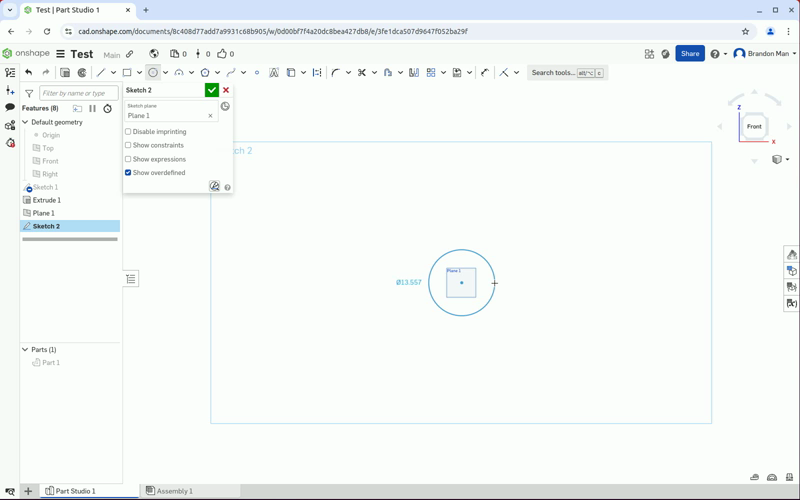
key(esc)
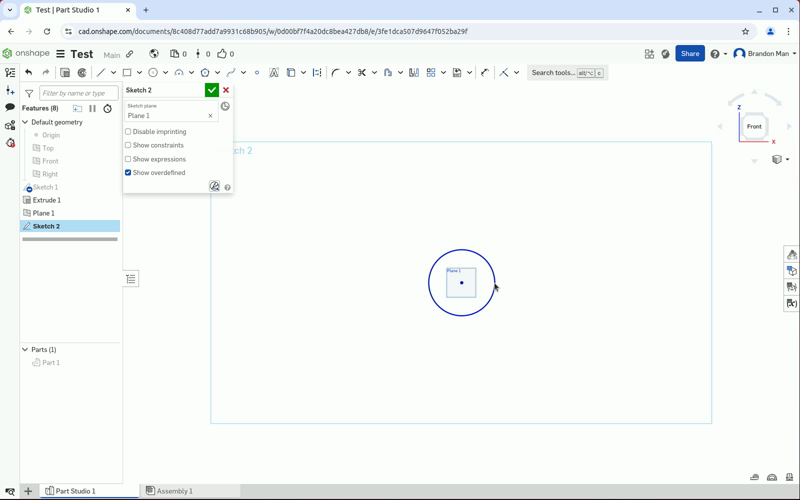
key(c)
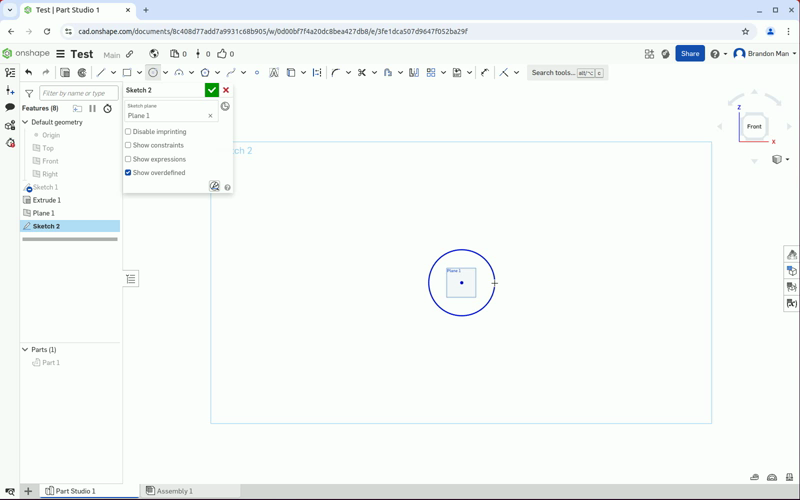
key_down(shift)
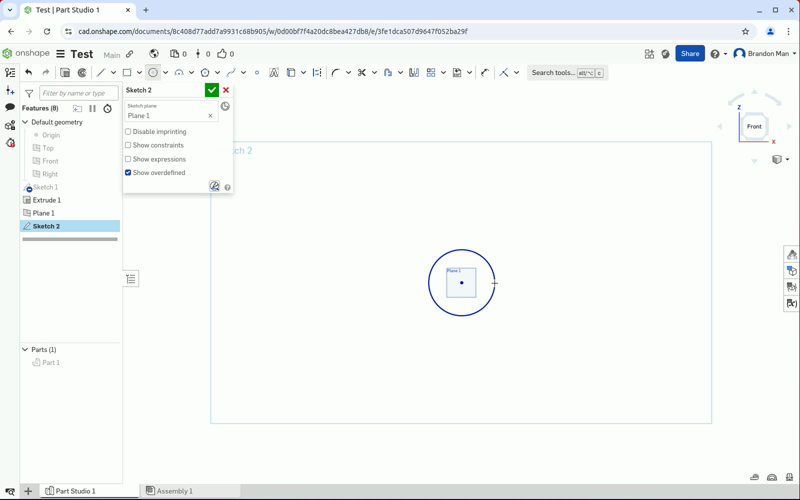
mouse_move(461, 282)
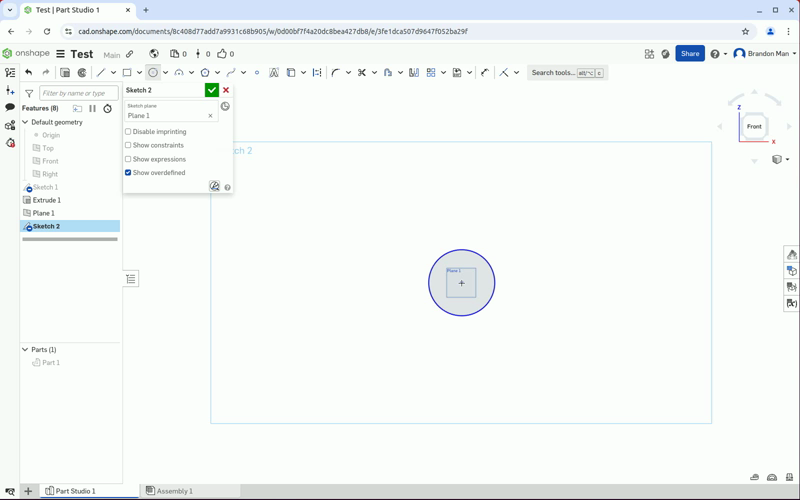
click(461, 282)
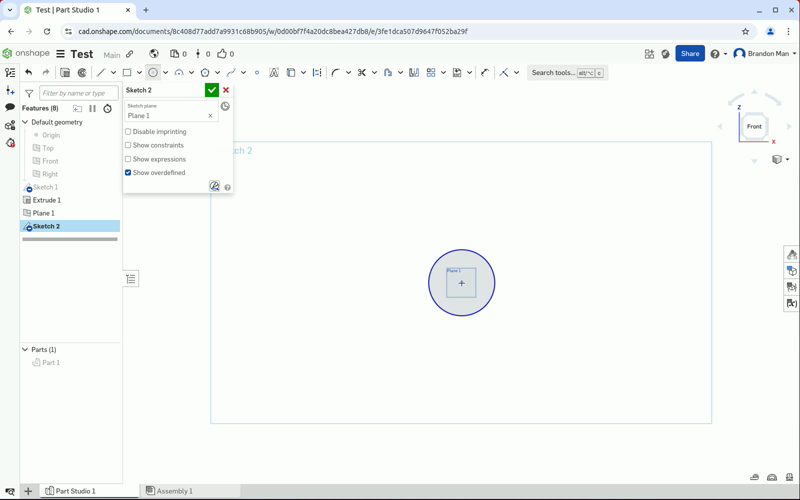
key_up(shift)
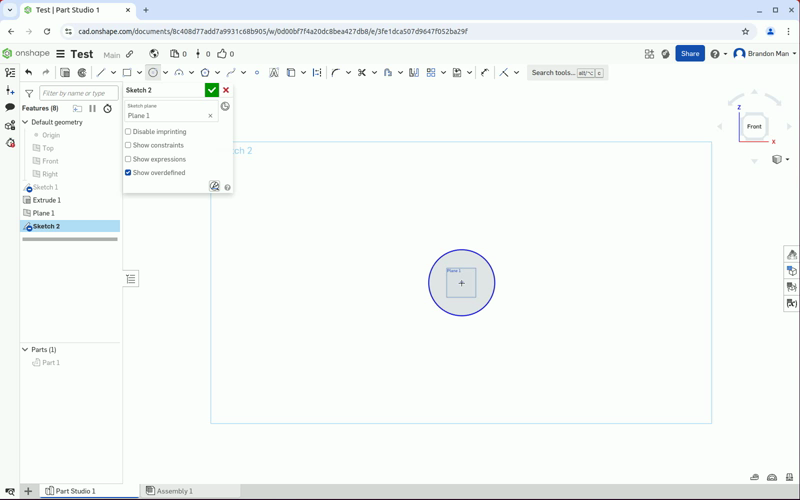
mouse_move(490, 282)
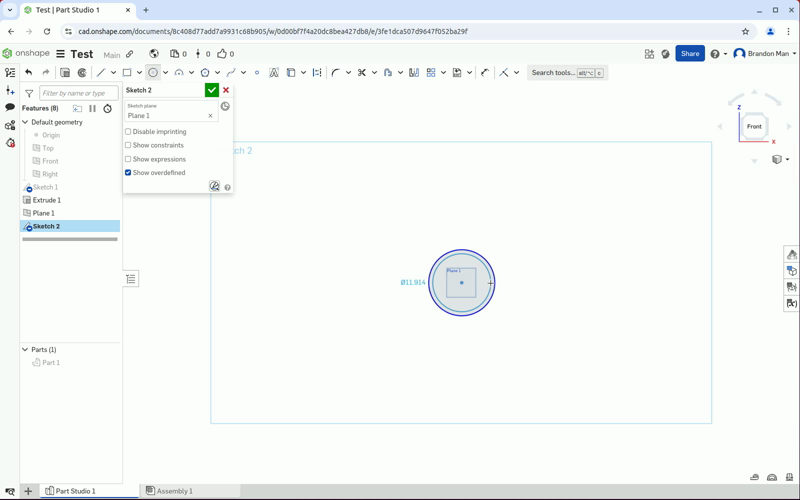
scroll(6)
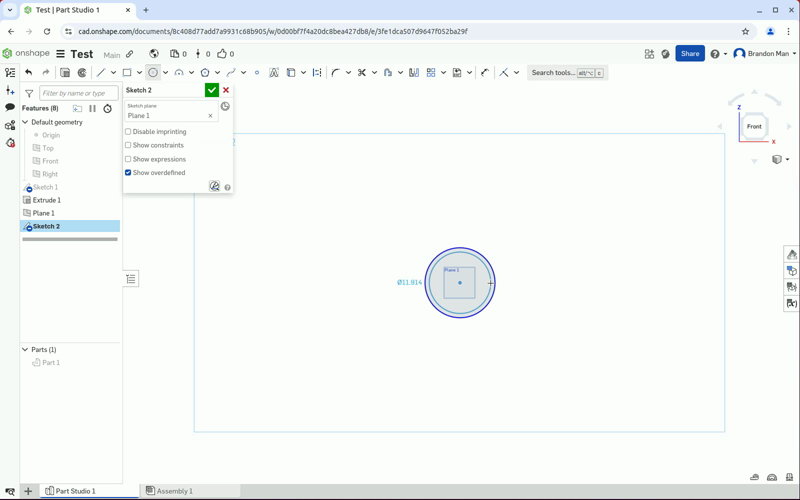
scroll(6)
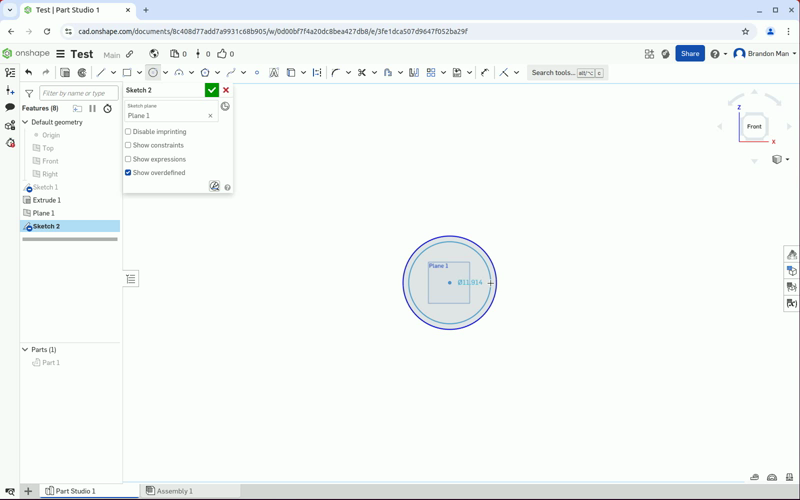
scroll(6)
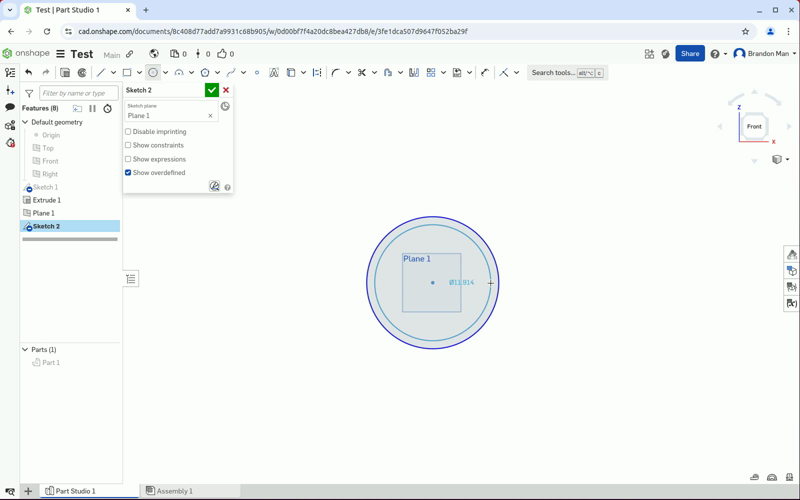
scroll(6)
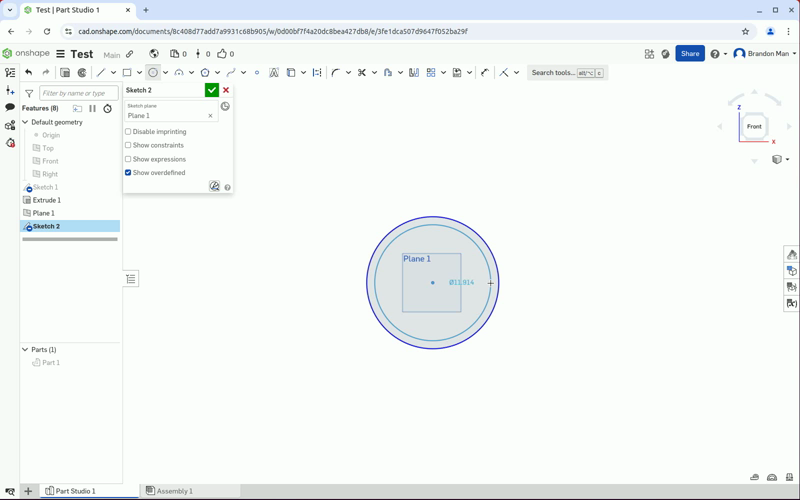
scroll(6)
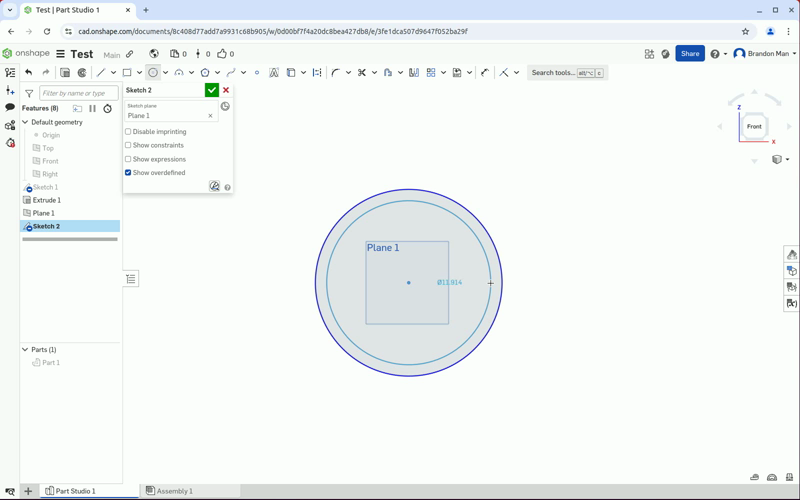
scroll(6)
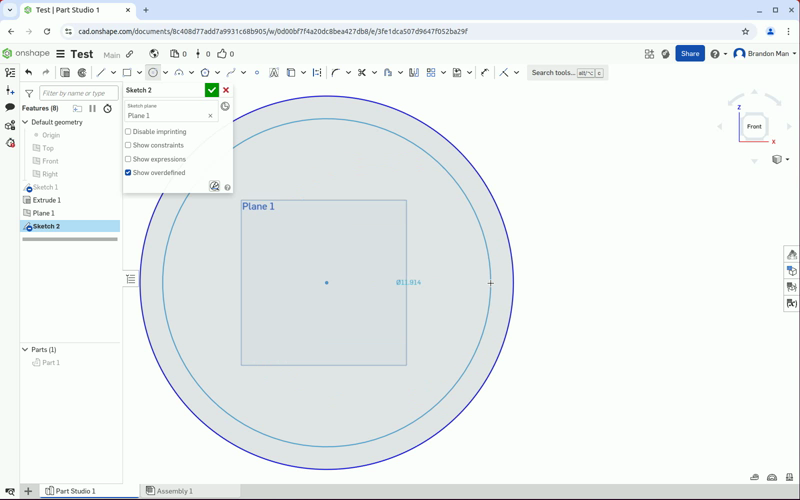
scroll(6)
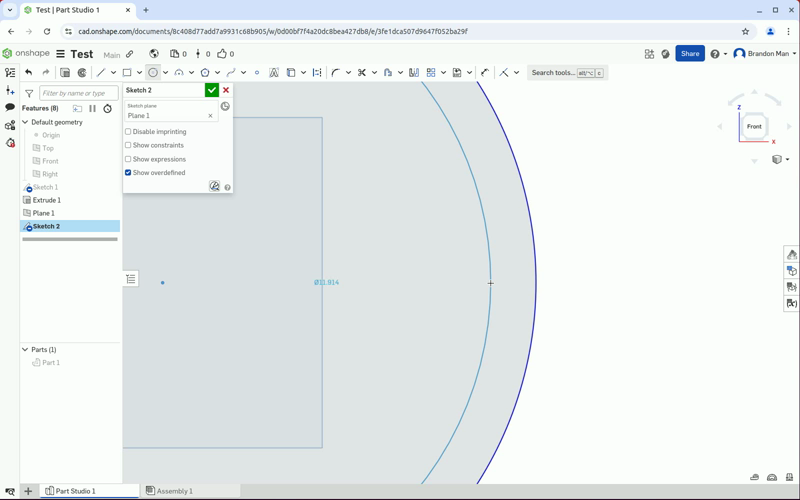
click(490, 282)
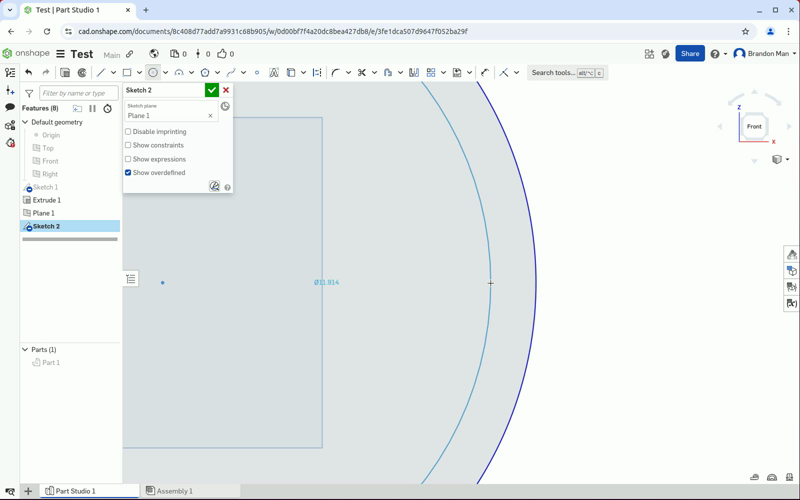
scroll(-6)
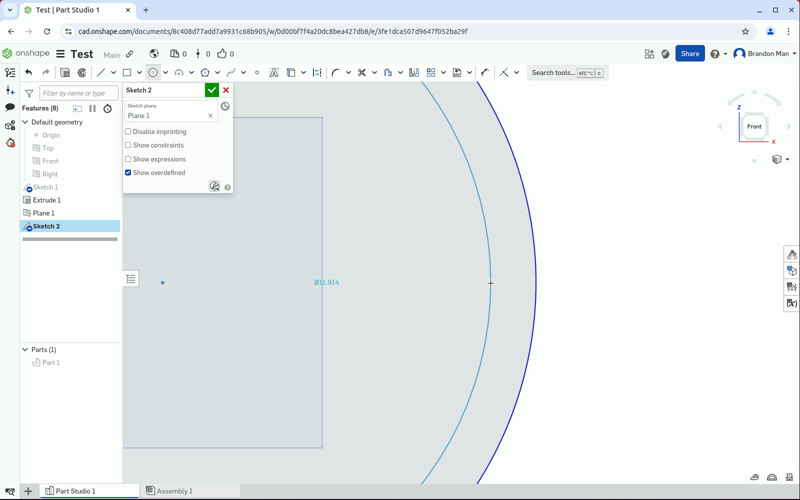
scroll(-6)
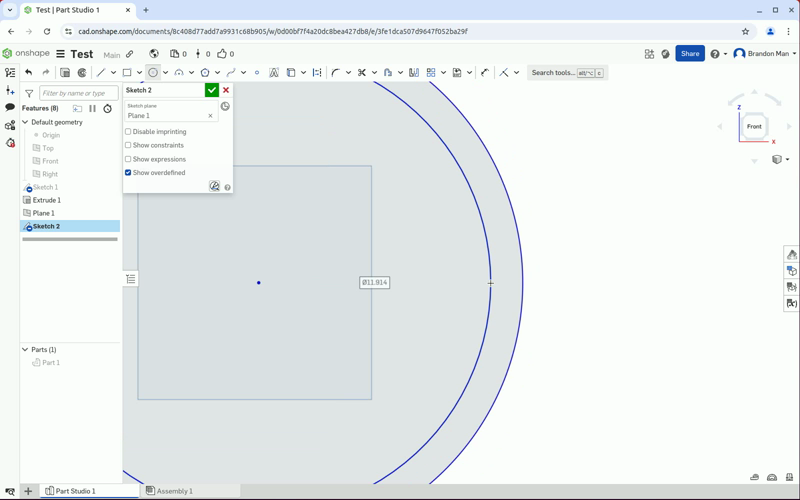
scroll(-6)
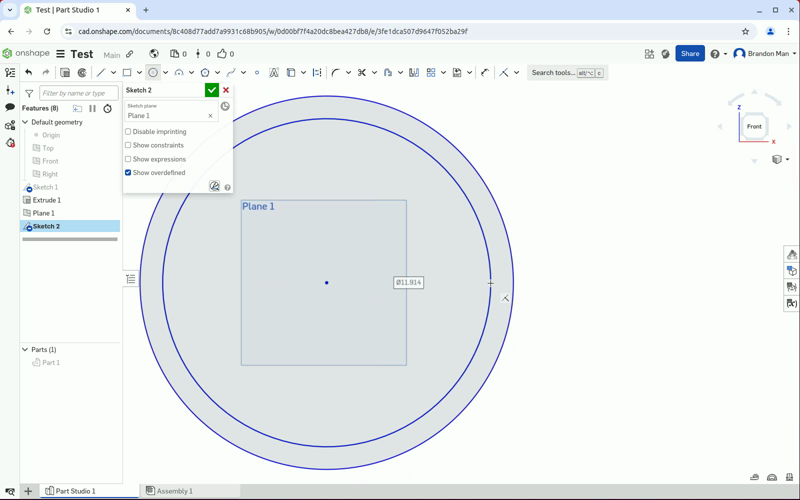
scroll(-6)
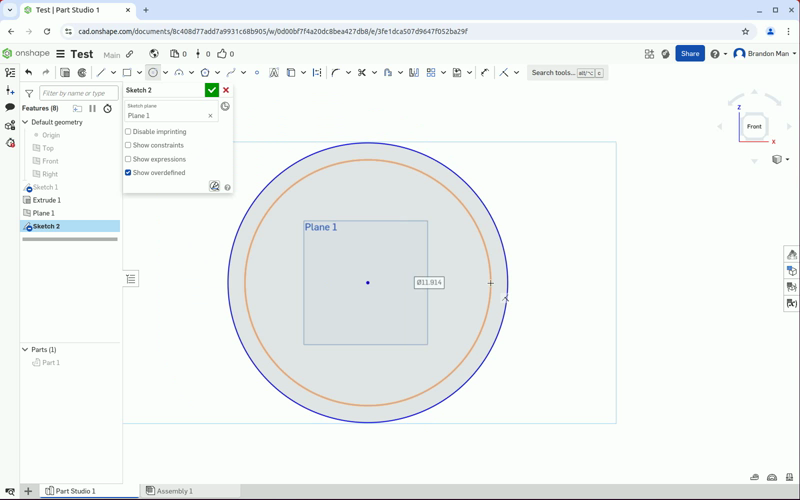
scroll(-6)
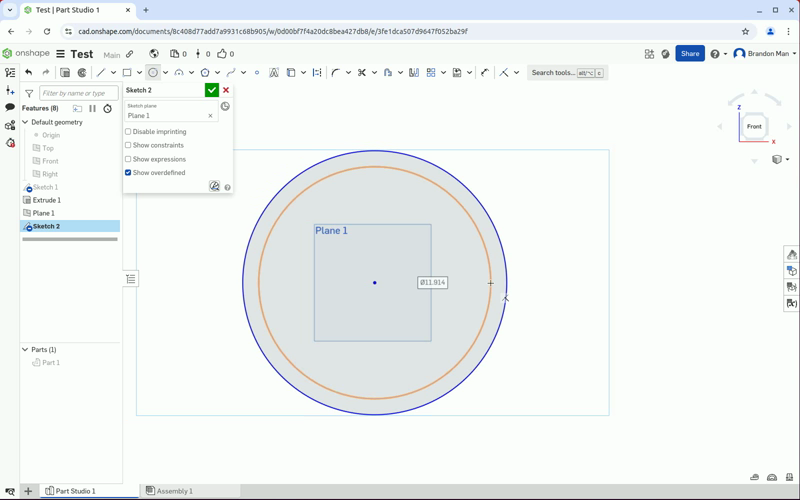
scroll(-6)
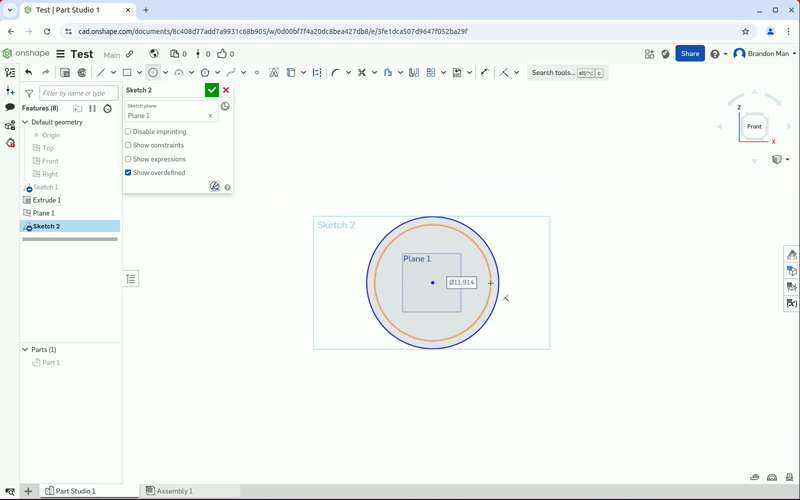
scroll(-6)
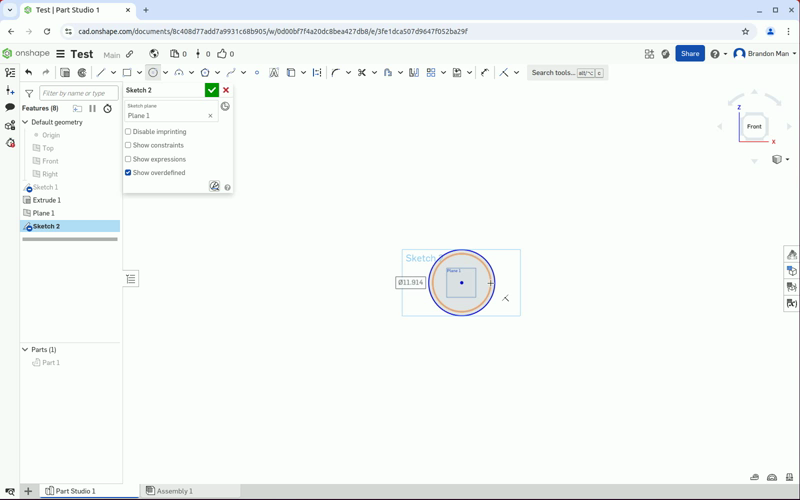
key(esc)
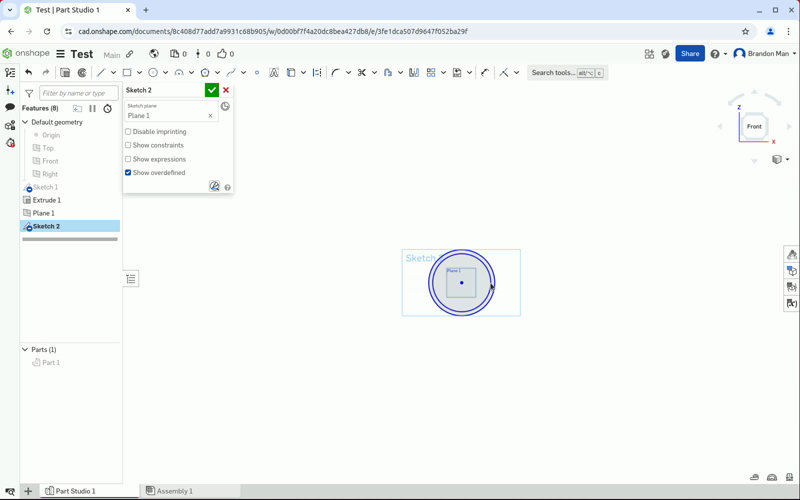
mouse_move(477, 310)
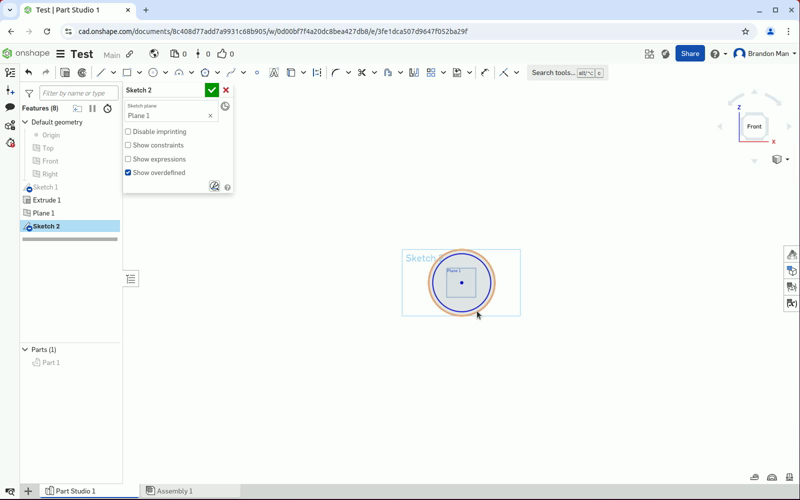
scroll(6)
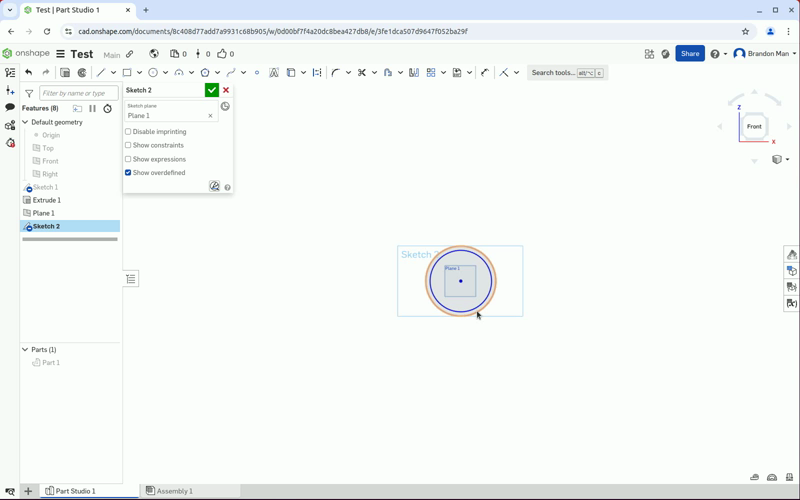
scroll(6)
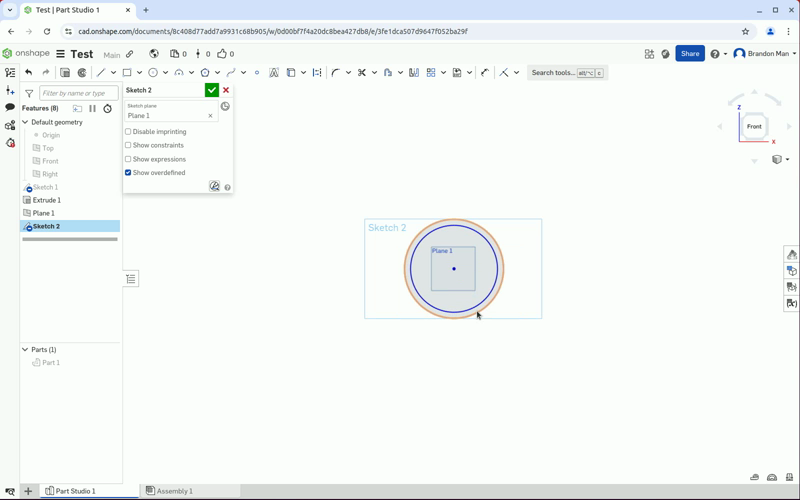
scroll(6)
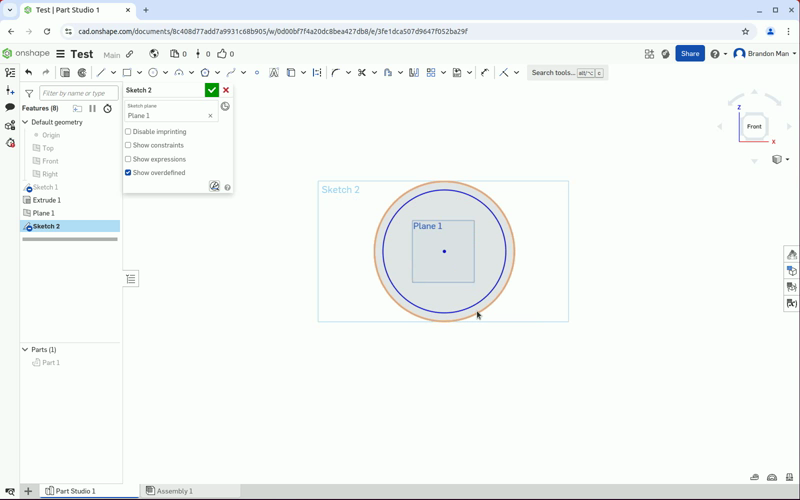
scroll(6)
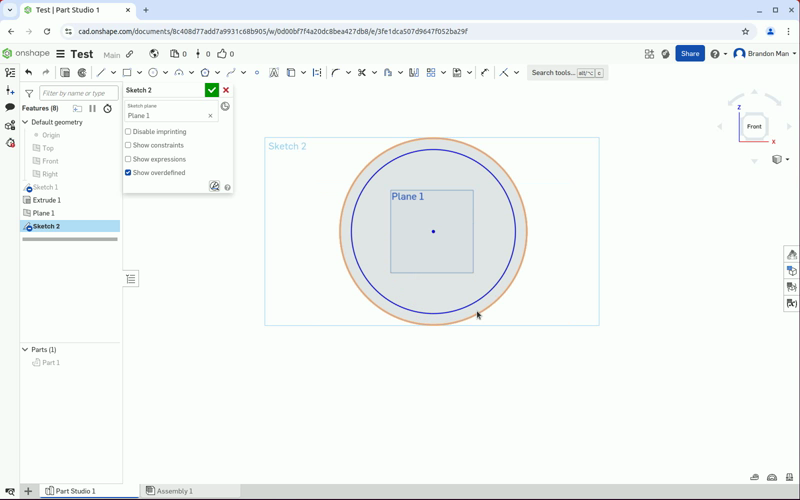
scroll(6)
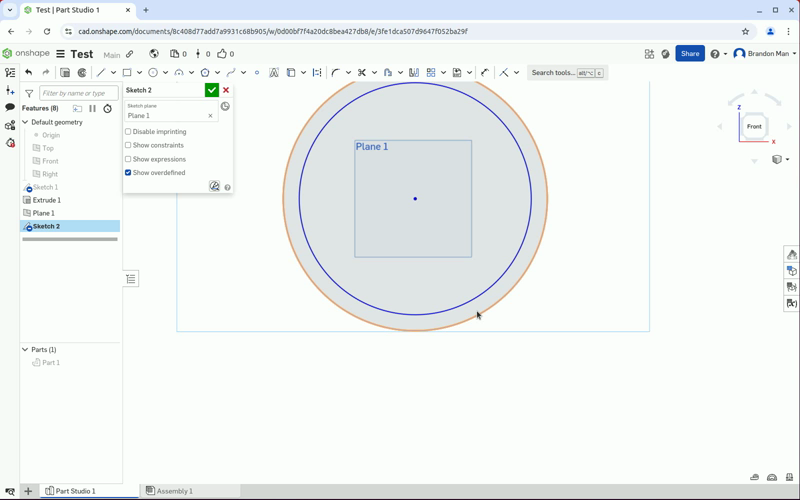
scroll(6)
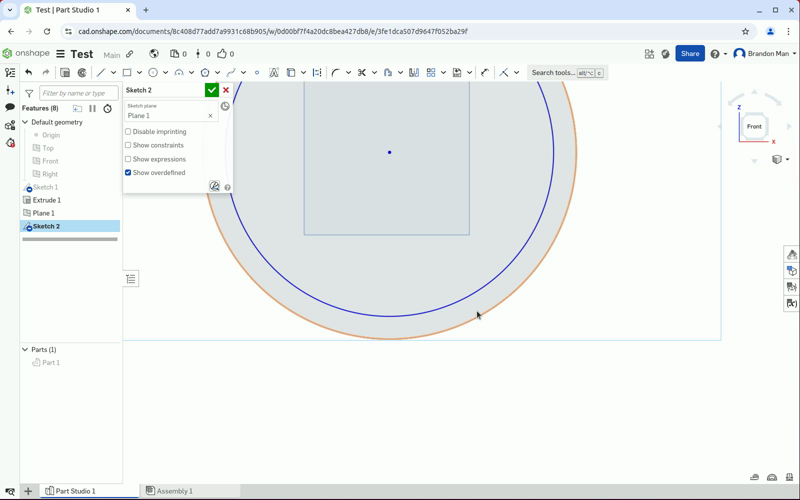
scroll(6)
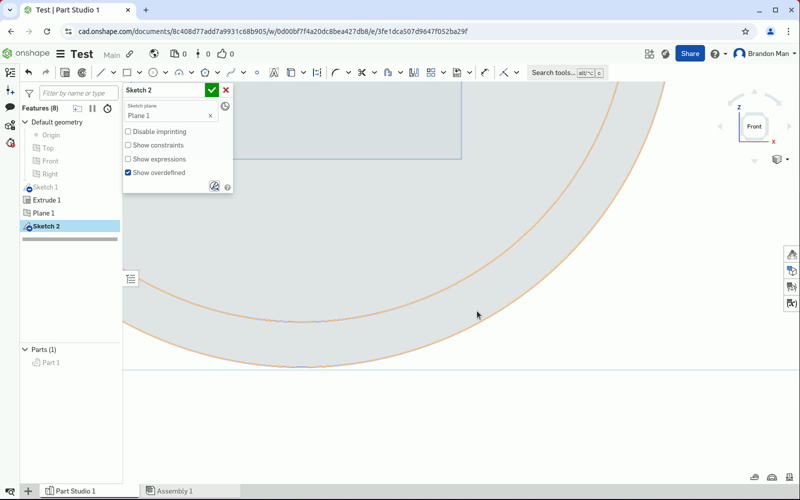
click(477, 310)
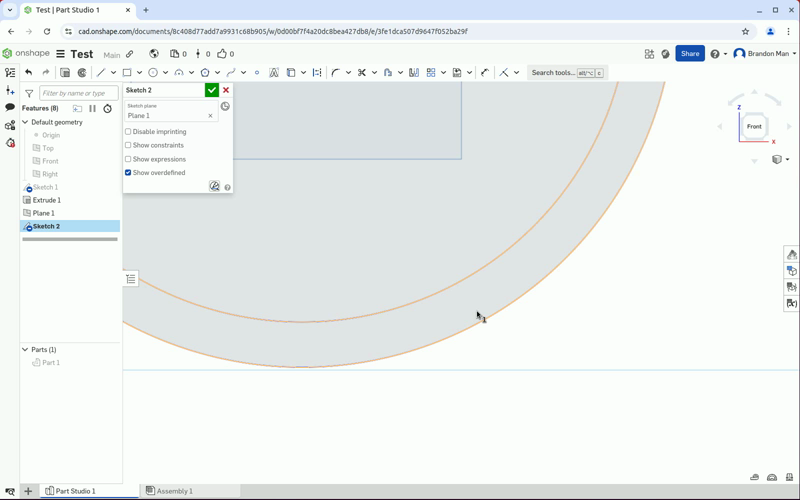
scroll(-6)
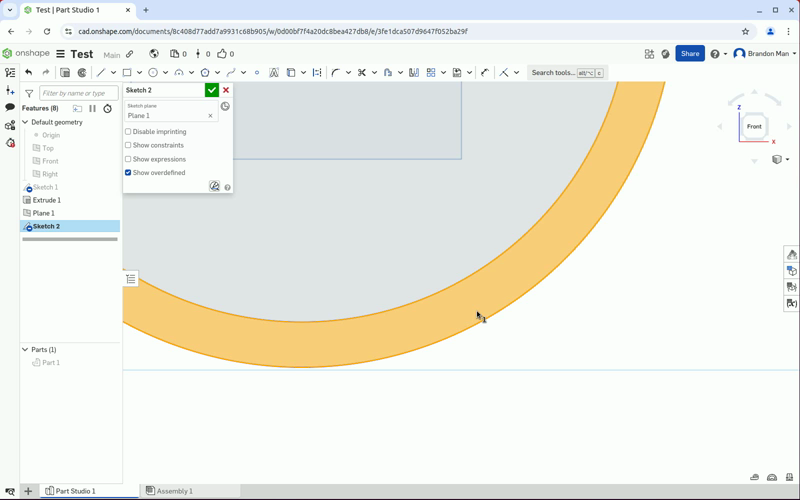
scroll(-6)
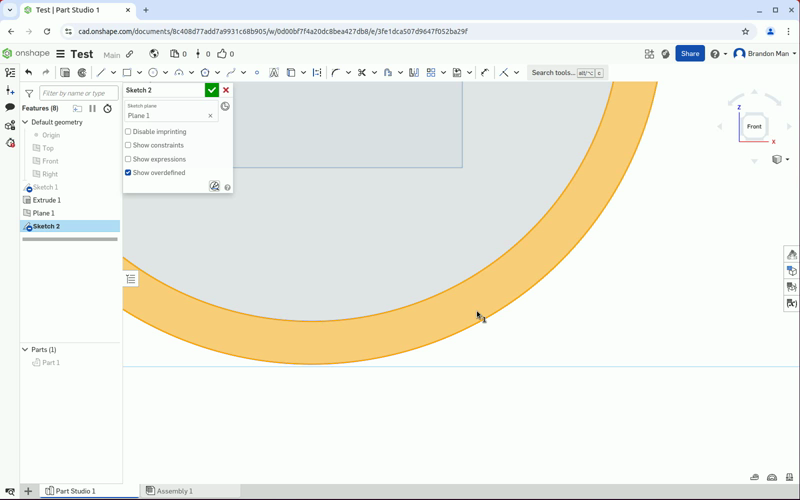
scroll(-6)
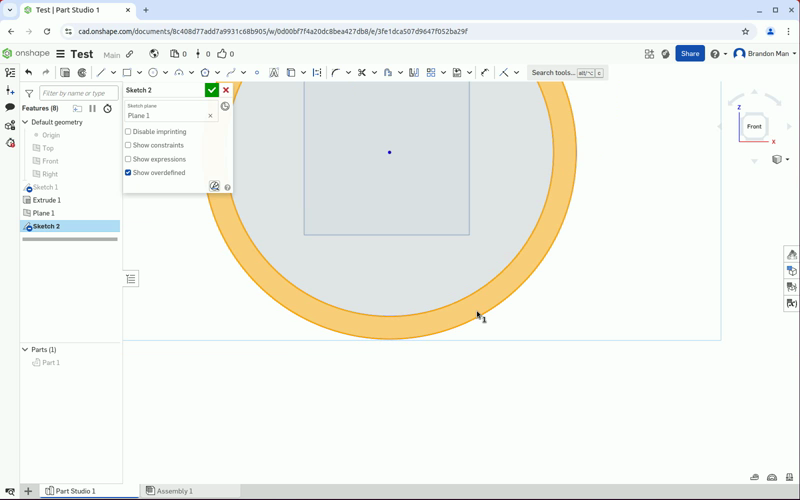
scroll(-6)
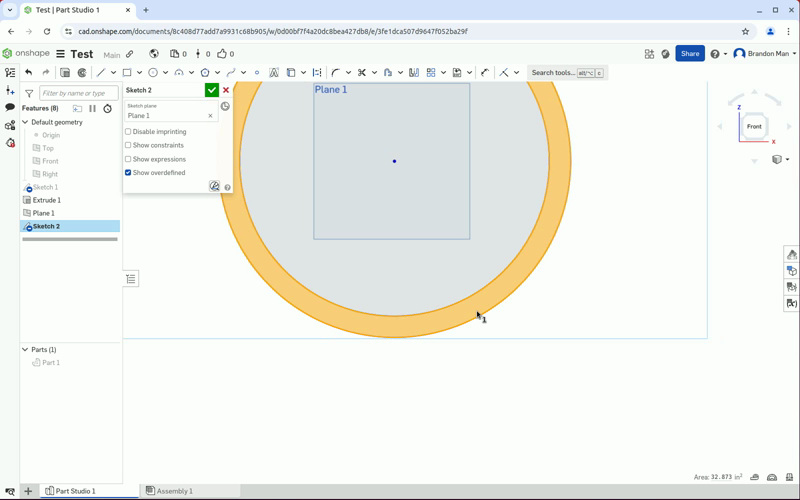
scroll(-6)
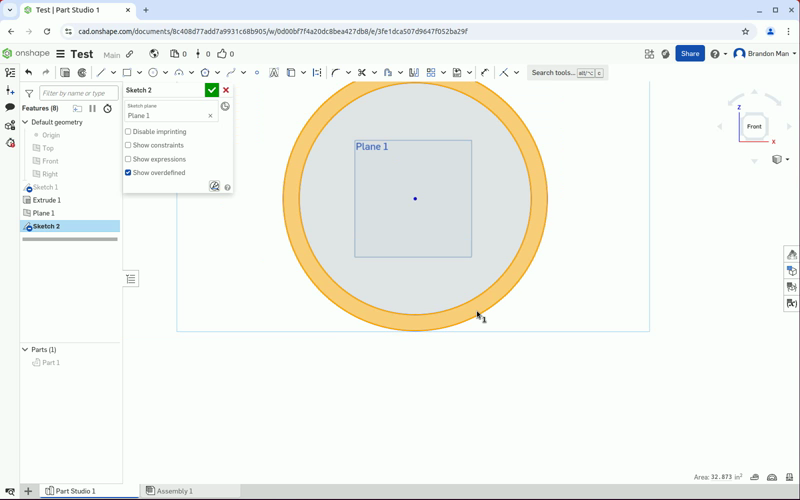
scroll(-6)
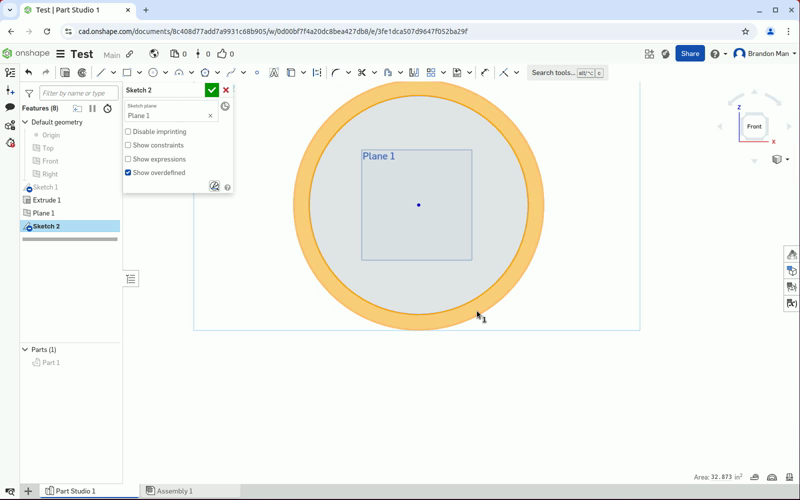
scroll(-6)
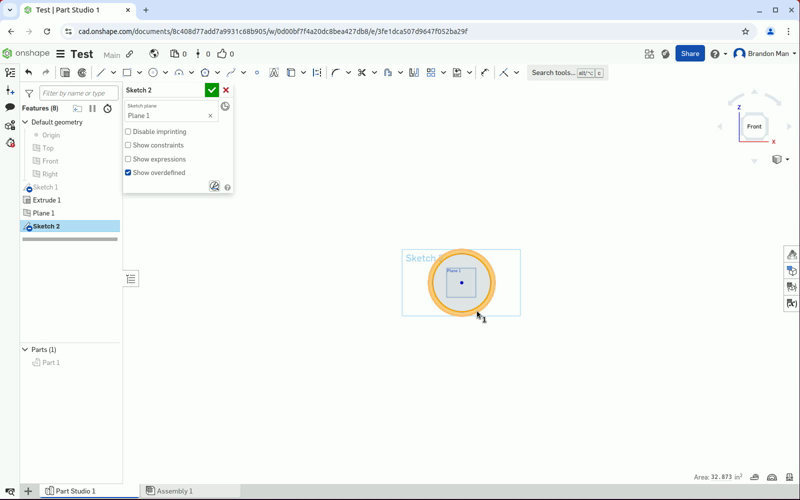
mouse_move(73, 352)
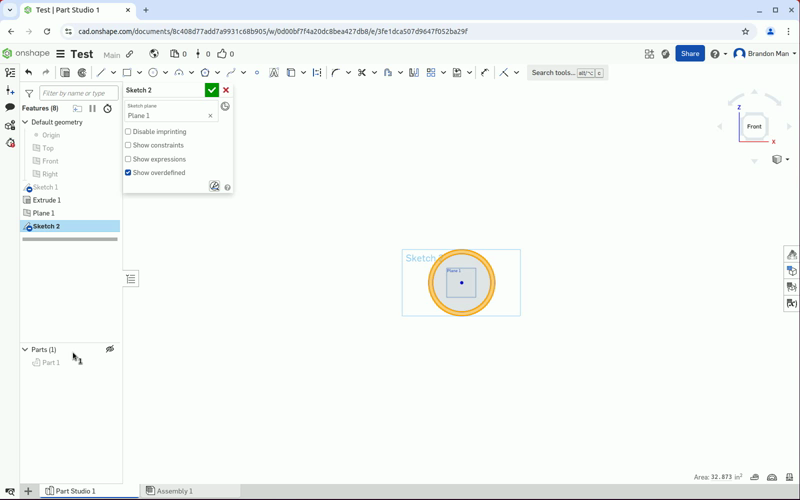
key(shift+y)
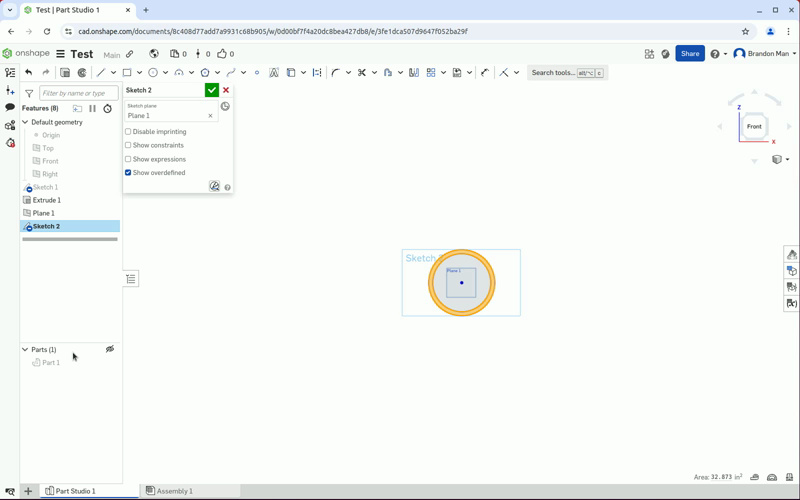
key(shift+e)
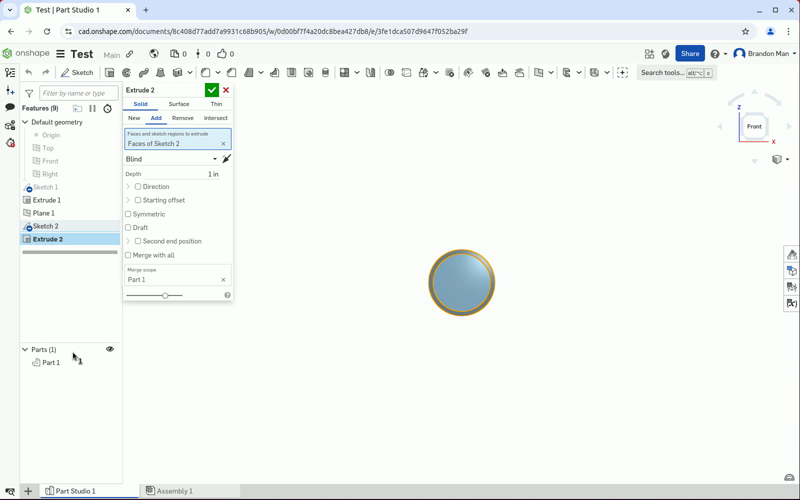
mouse_move(143, 106)
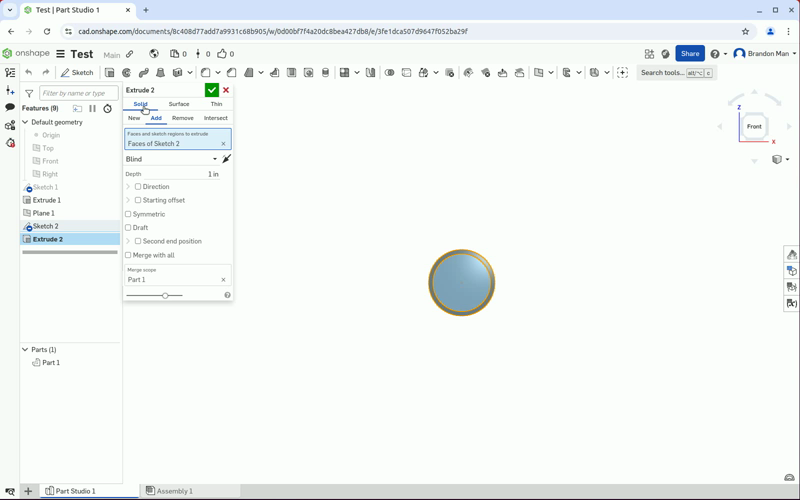
click(143, 106)
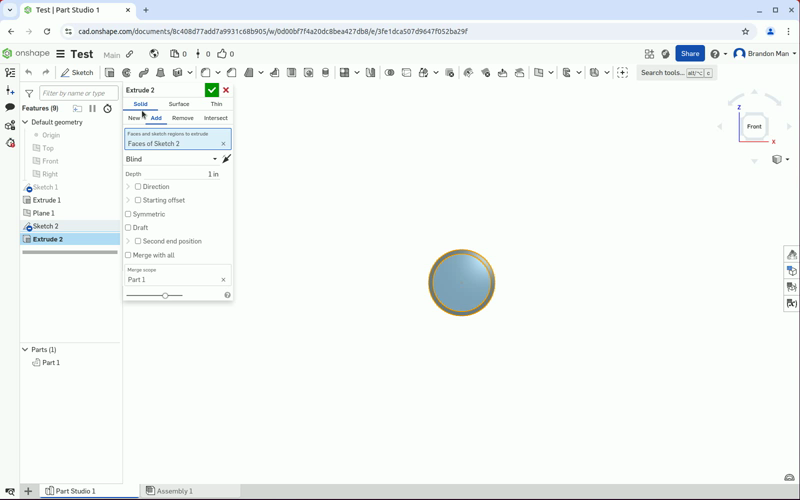
mouse_move(137, 120)
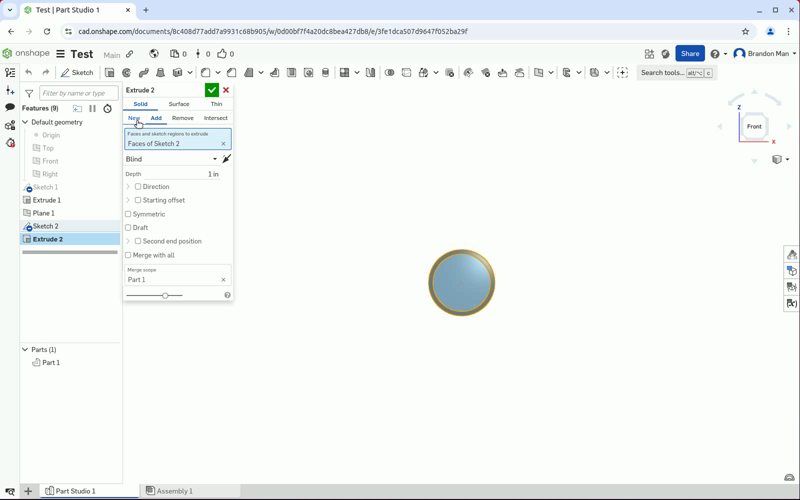
click(137, 120)
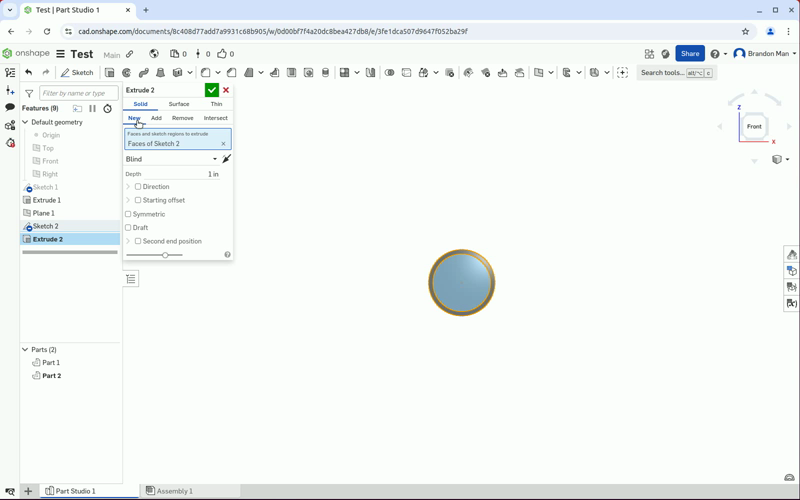
key(tab, 4)
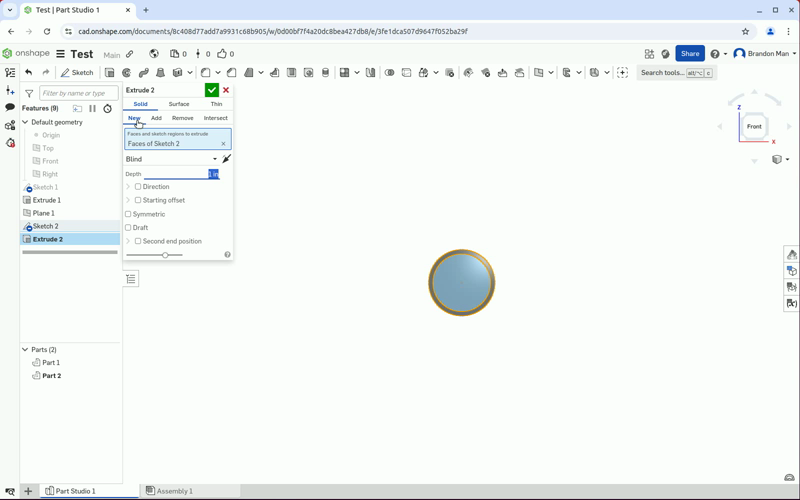
text(19.738)
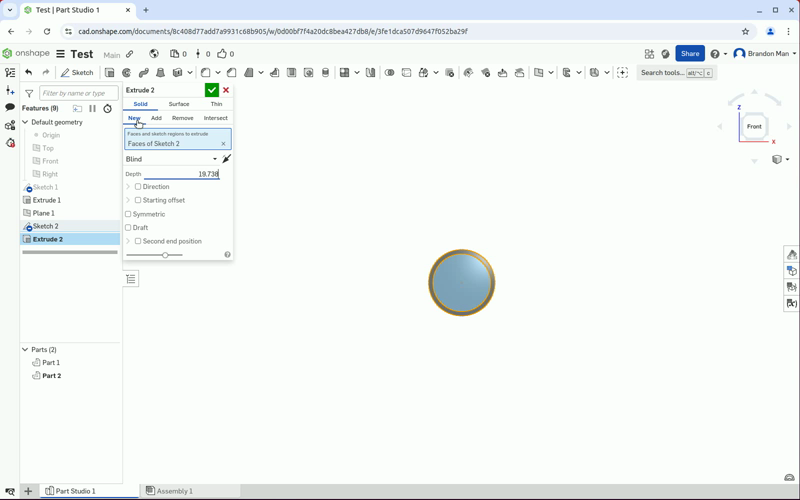
key(enter)
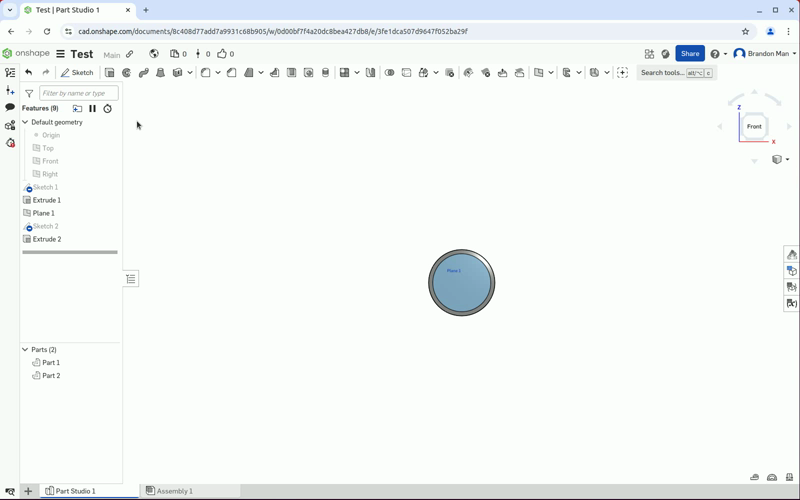
key(shift+h)
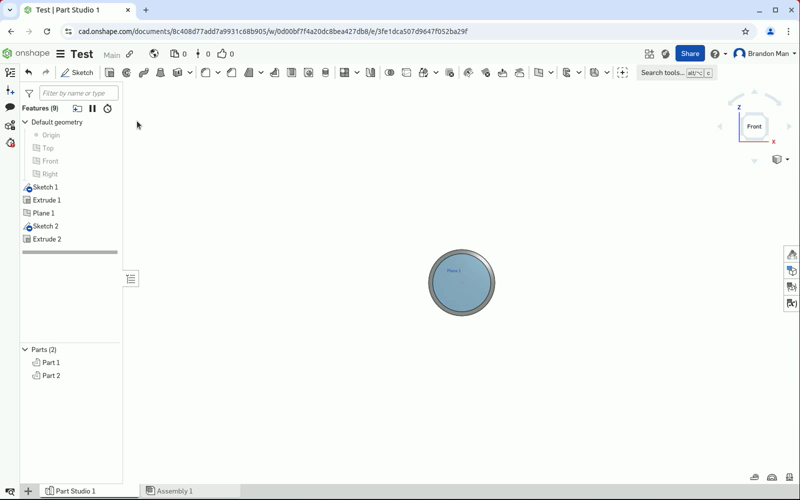
key(shift+h)
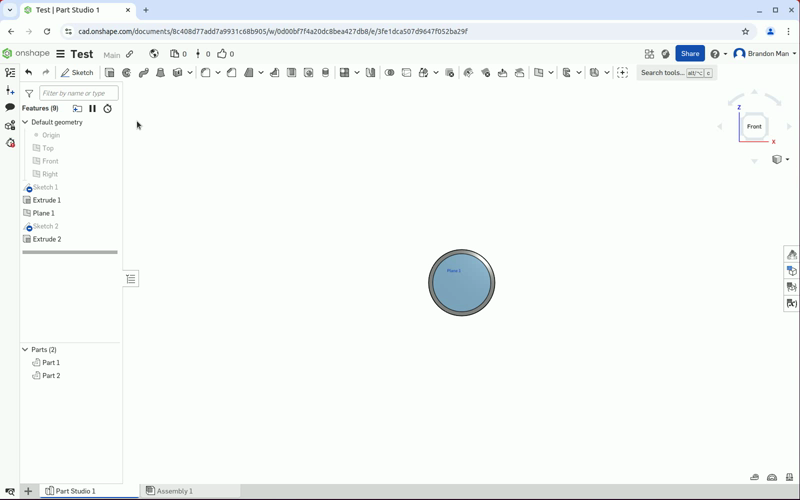
mouse_move(73, 189)
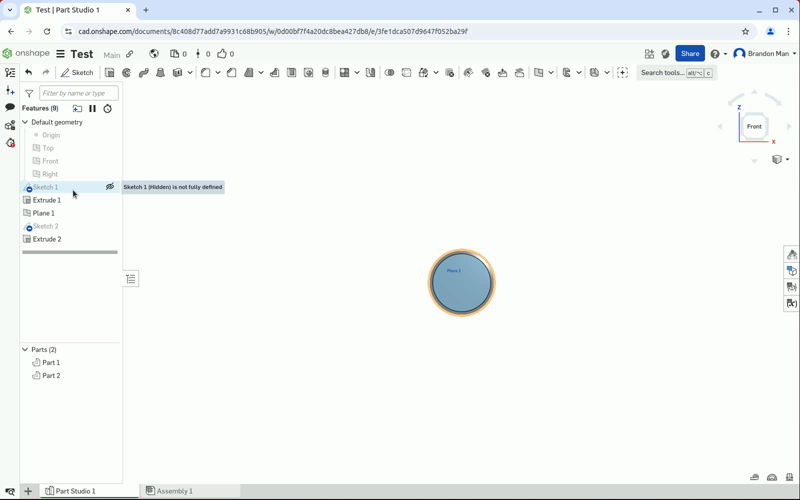
click(73, 189)
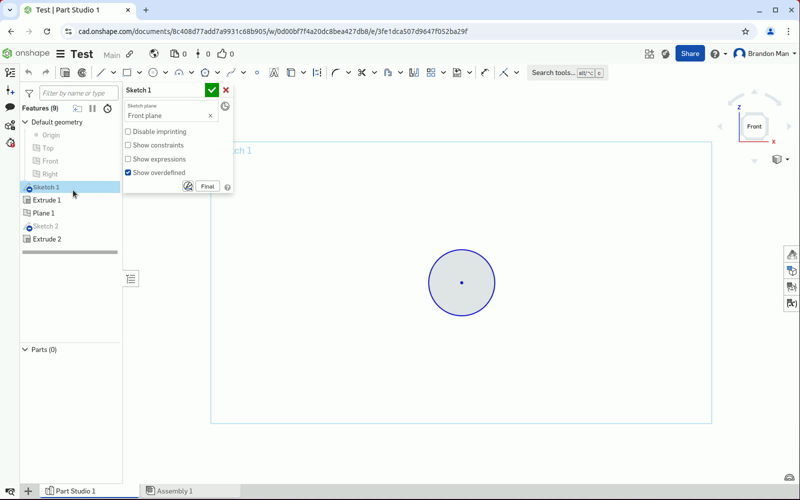
mouse_move(229, 92)
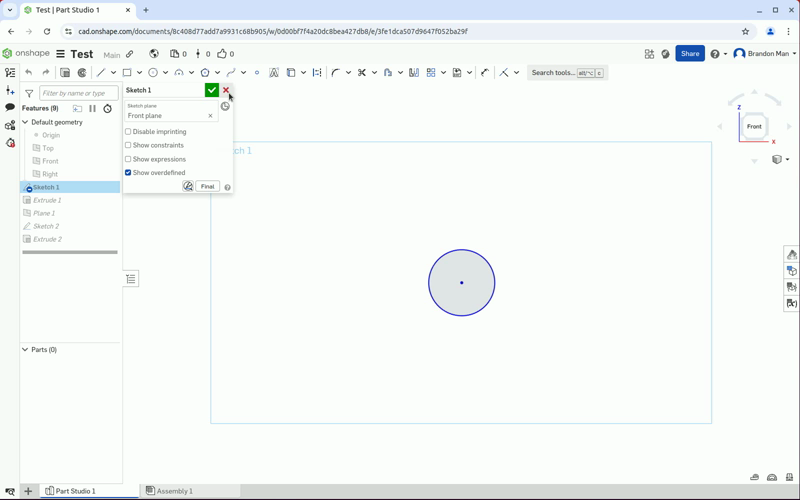
click(229, 92)
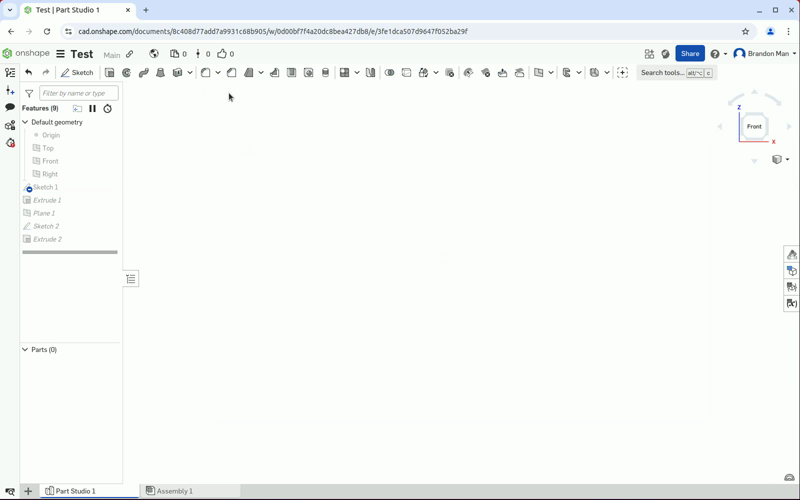
key(shift+s)
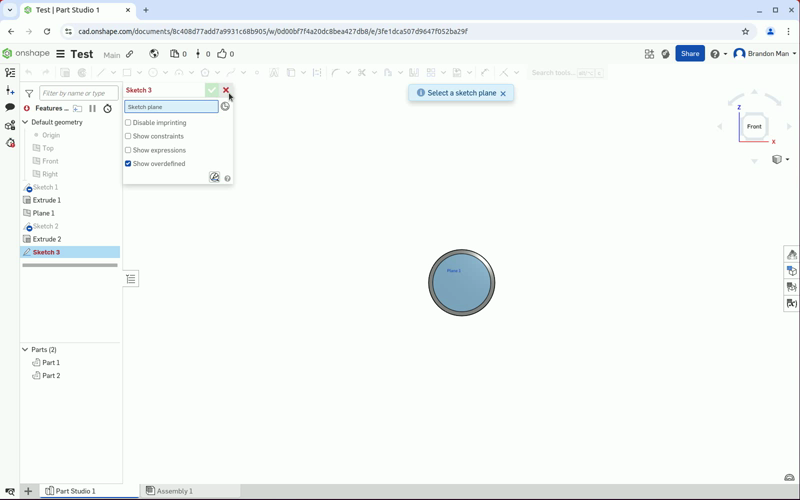
mouse_move(73, 215)
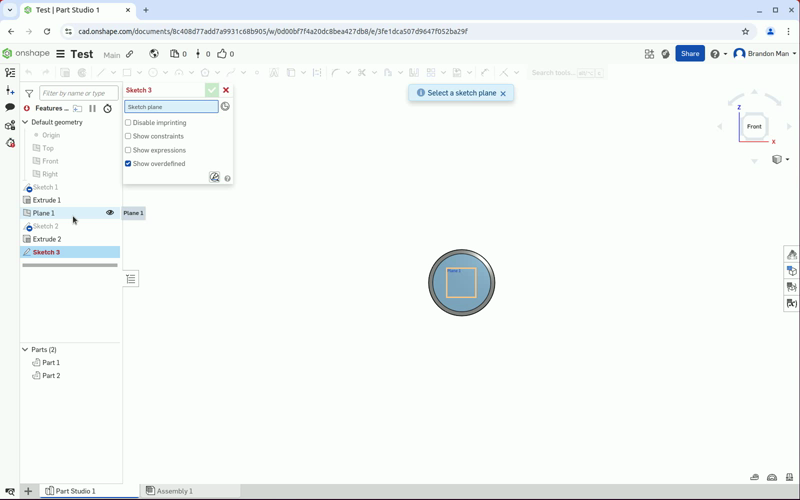
click(73, 215)
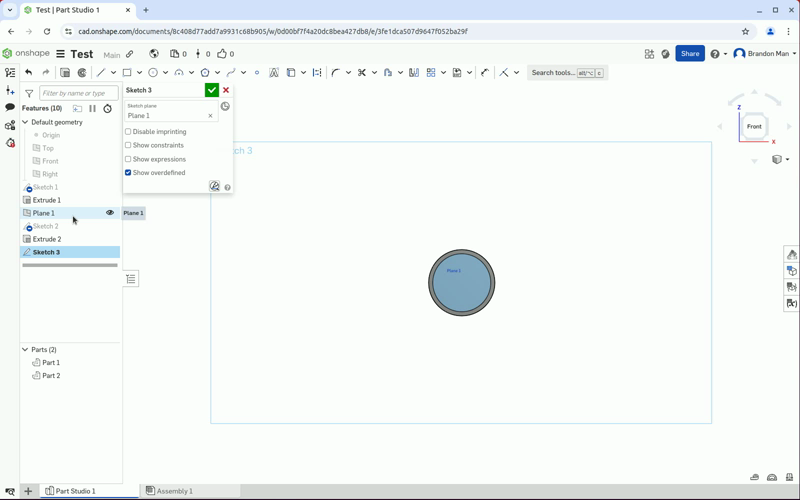
mouse_move(73, 352)
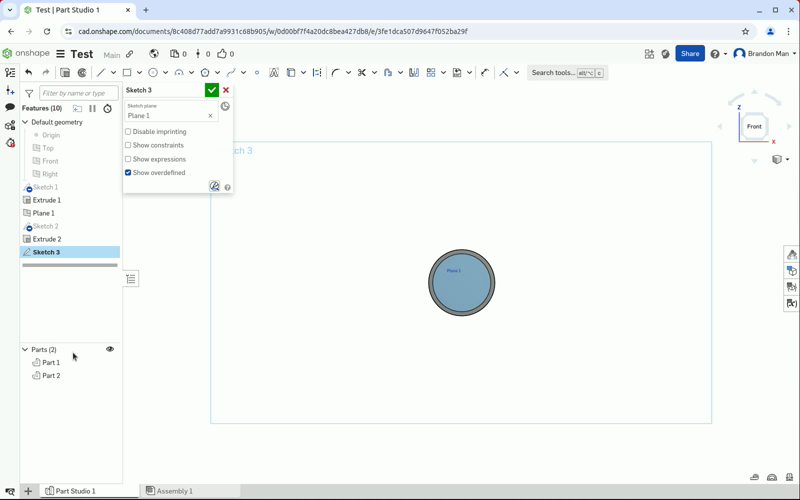
key(y)
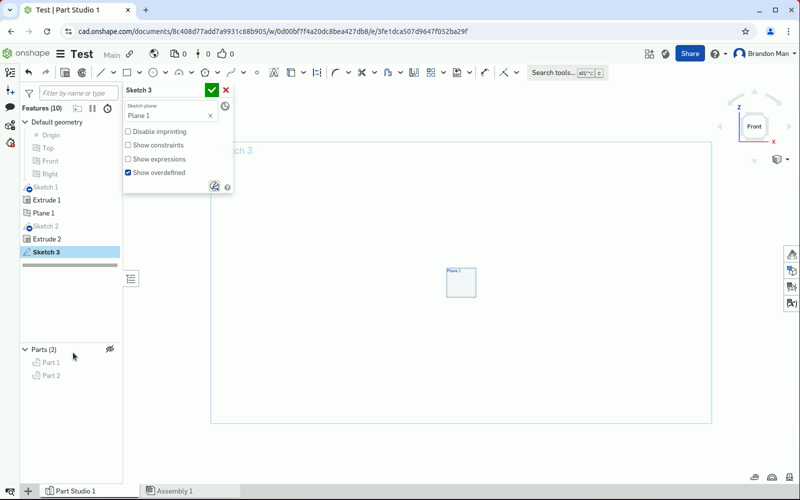
key(c)
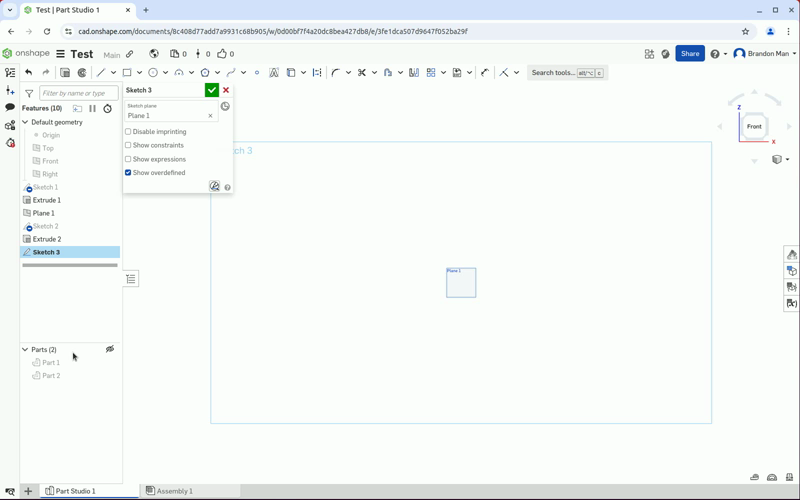
key_down(shift)
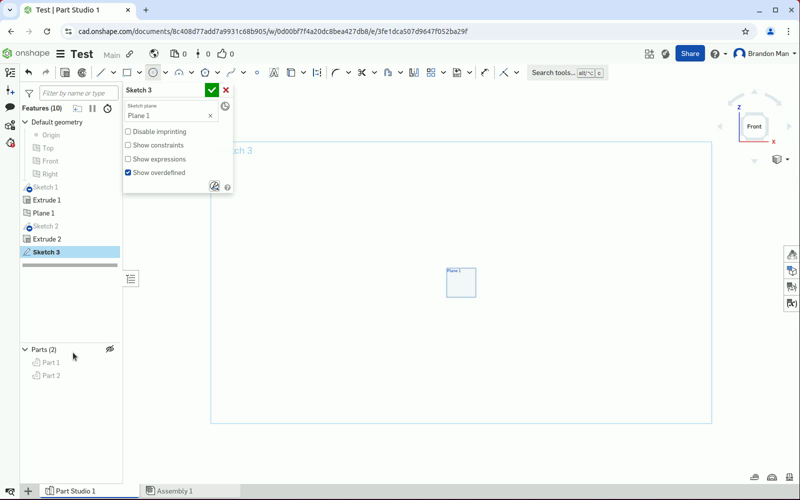
mouse_move(461, 282)
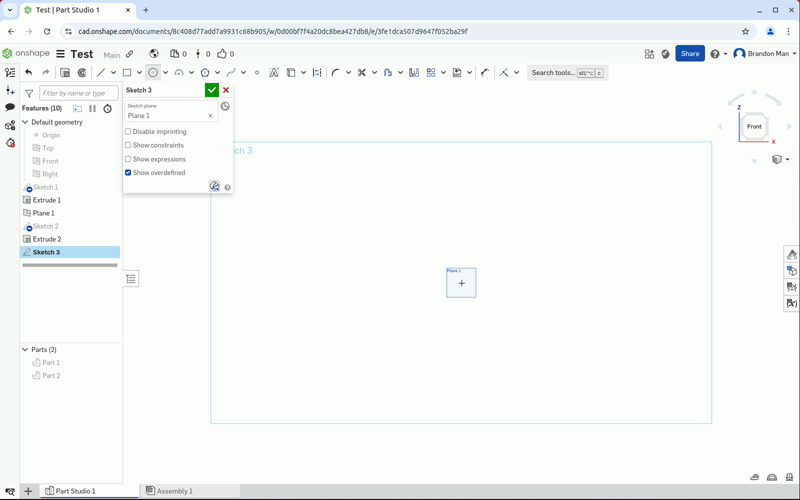
click(461, 282)
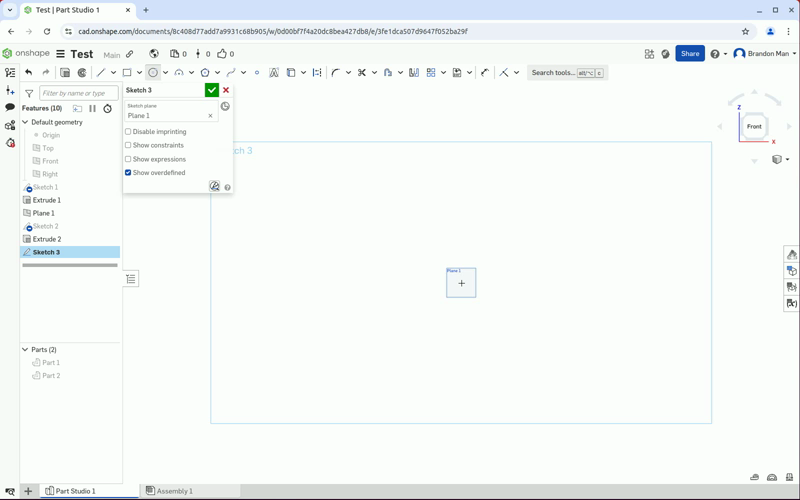
key_up(shift)
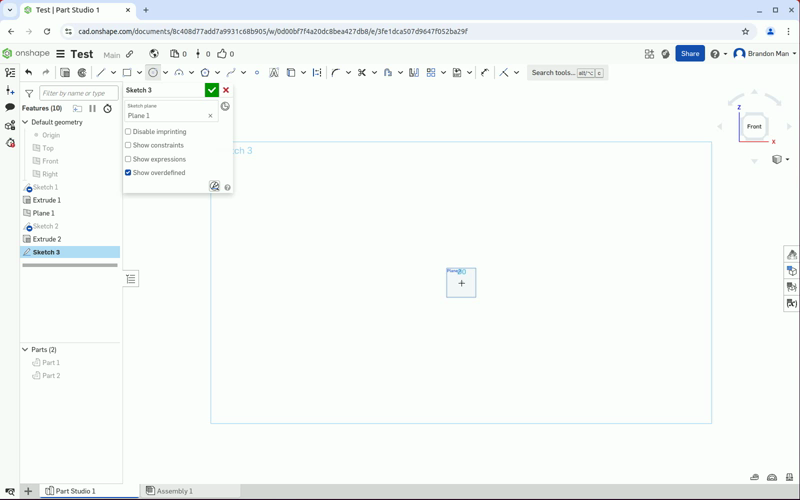
mouse_move(494, 282)
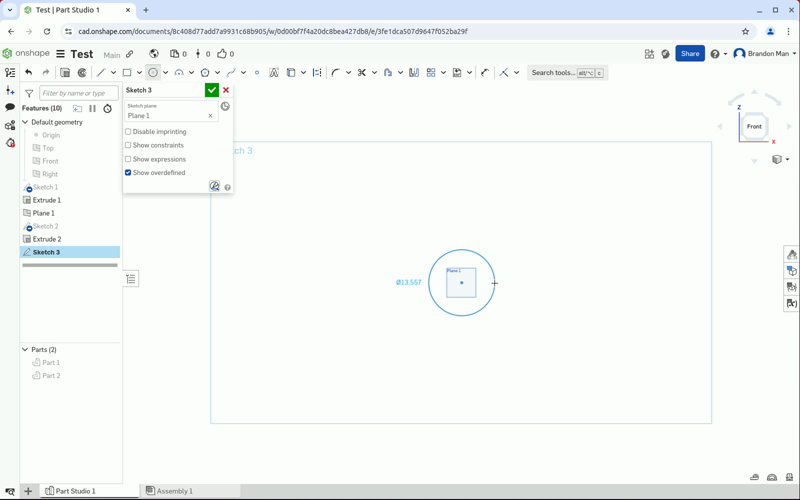
click(494, 282)
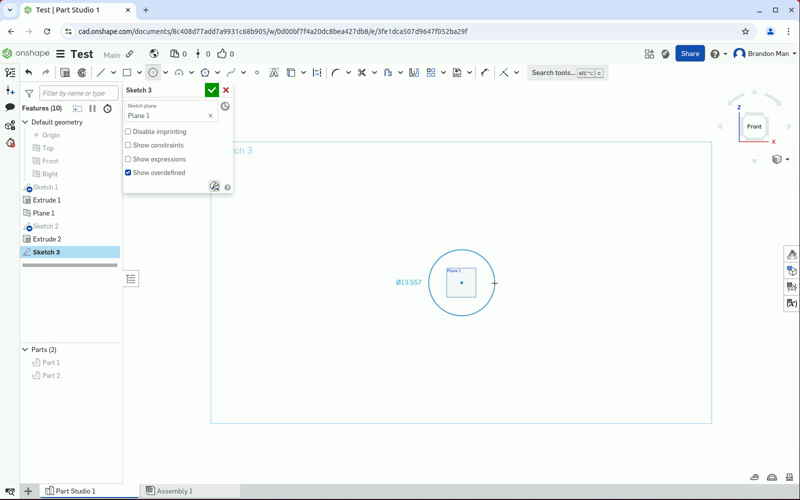
key(esc)
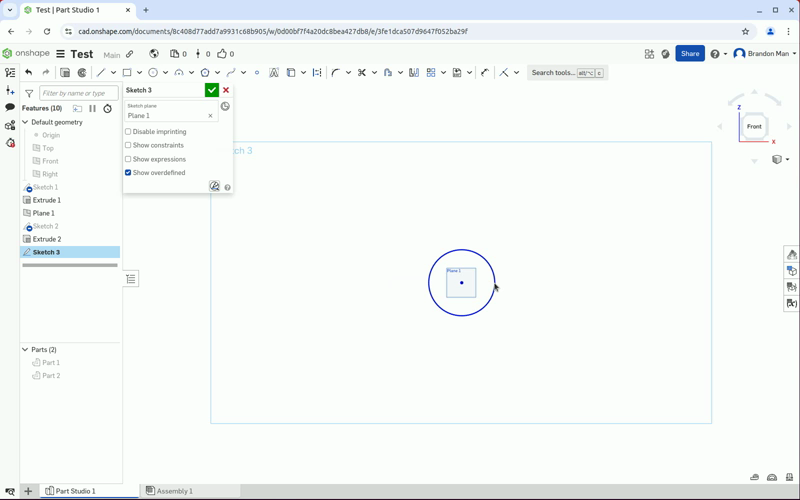
key(c)
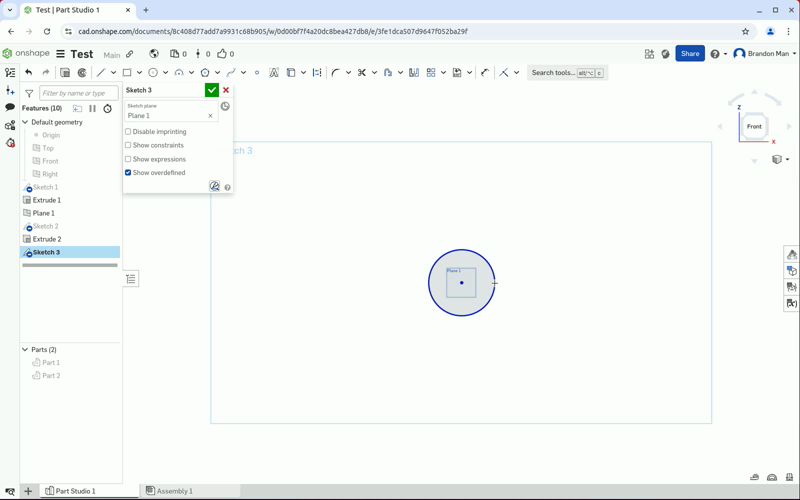
key_down(shift)
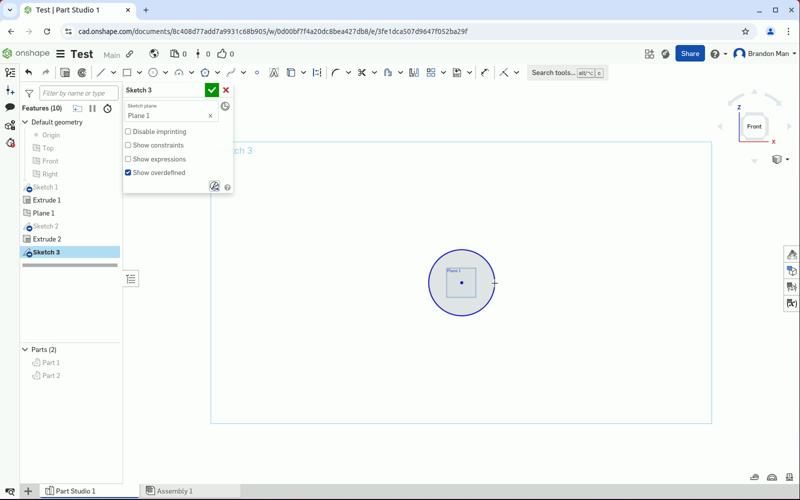
mouse_move(461, 282)
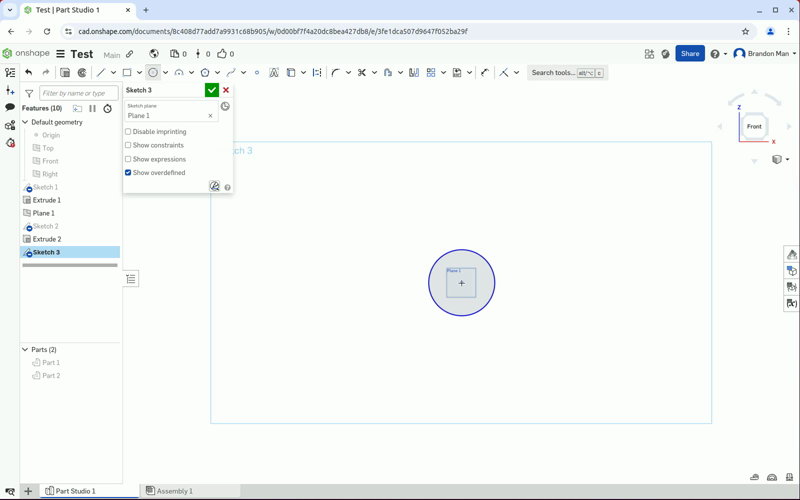
click(461, 282)
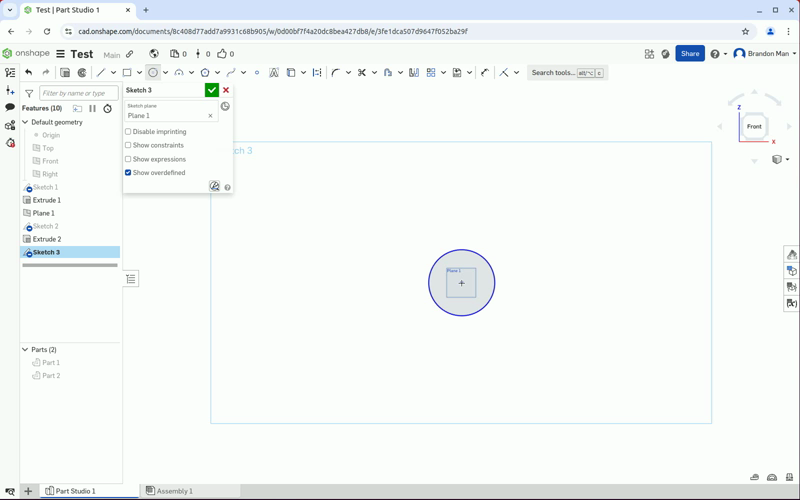
key_up(shift)
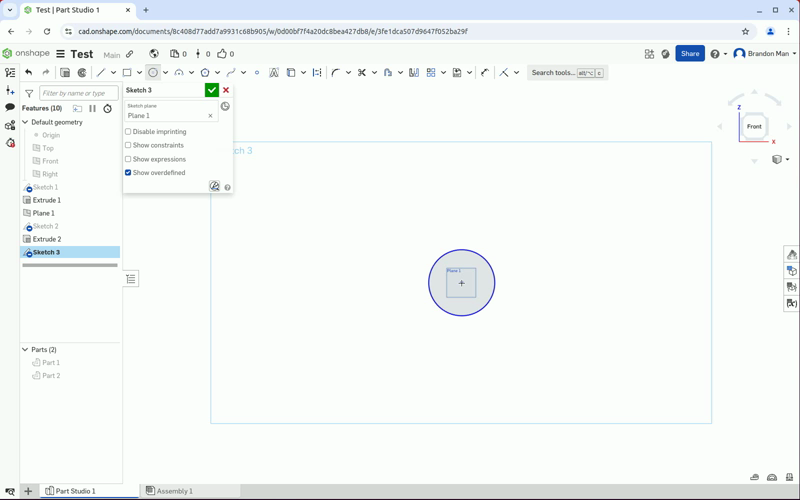
mouse_move(490, 282)
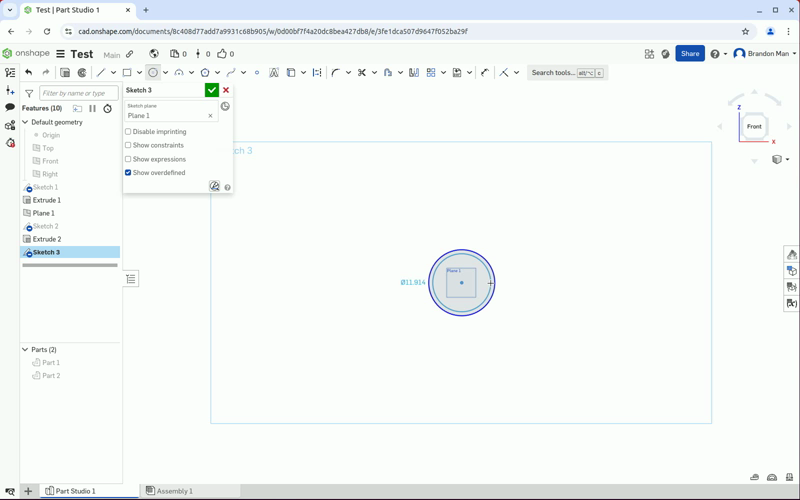
scroll(6)
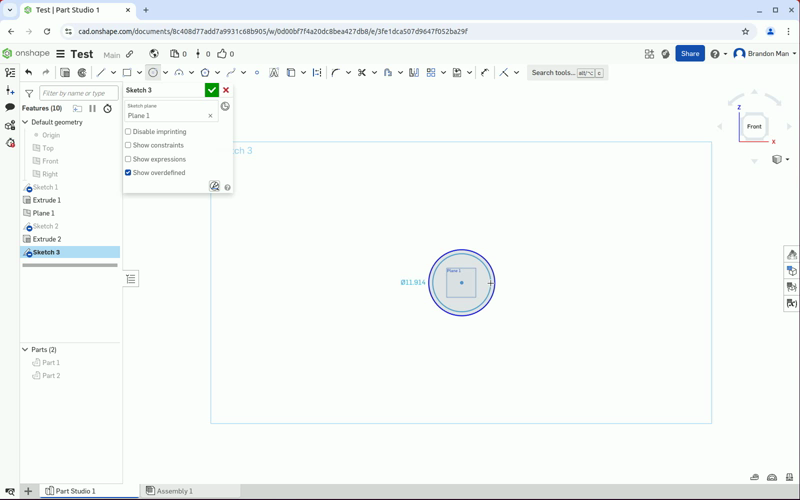
scroll(6)
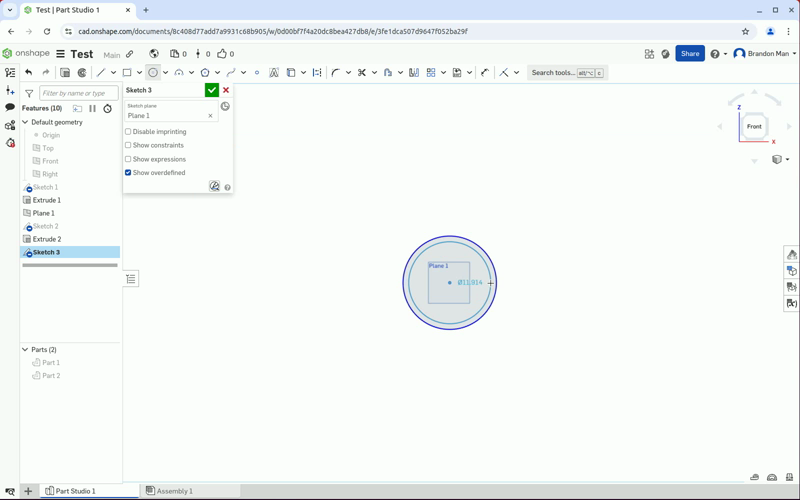
scroll(6)
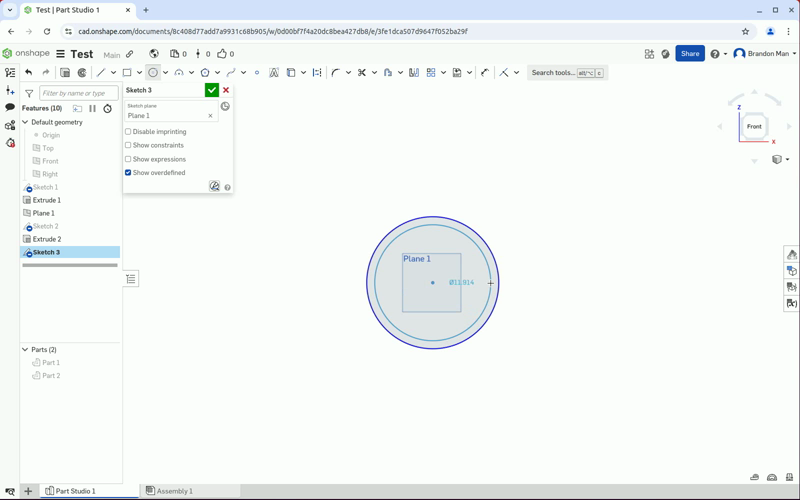
scroll(6)
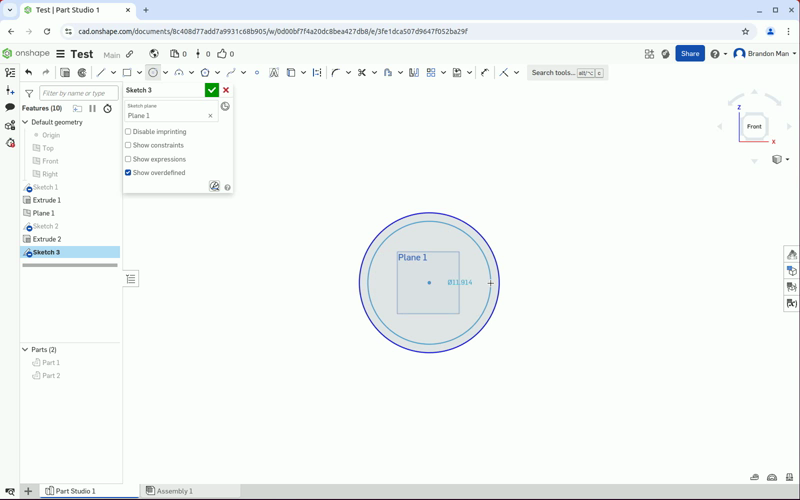
scroll(6)
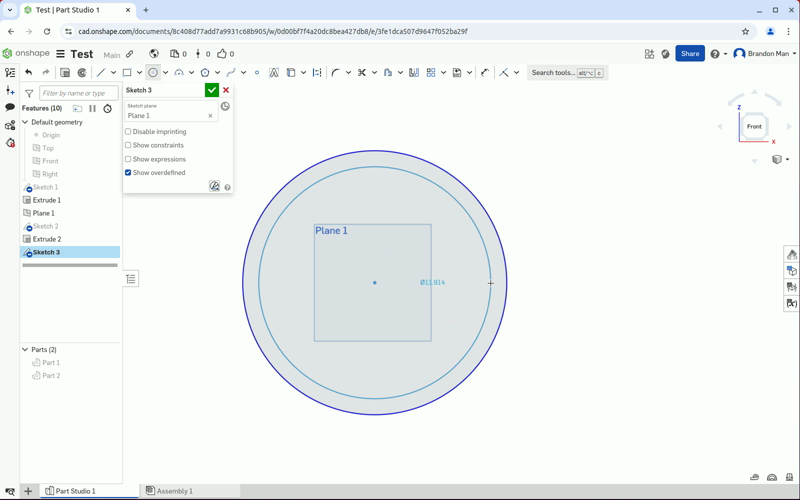
scroll(6)
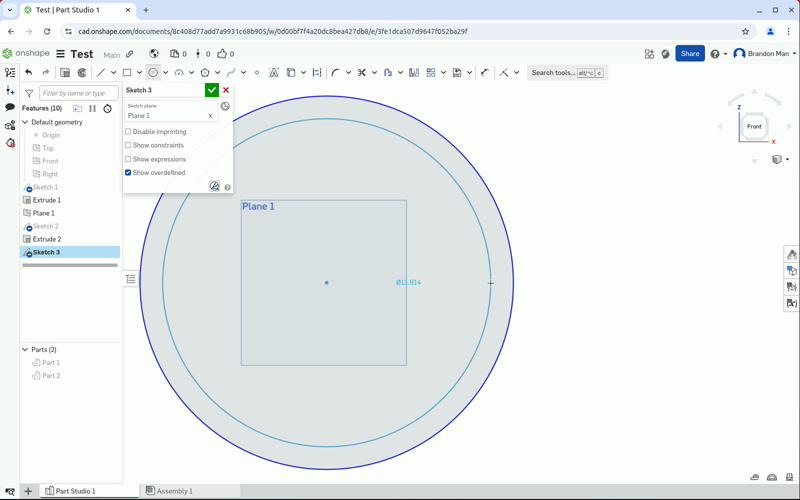
scroll(6)
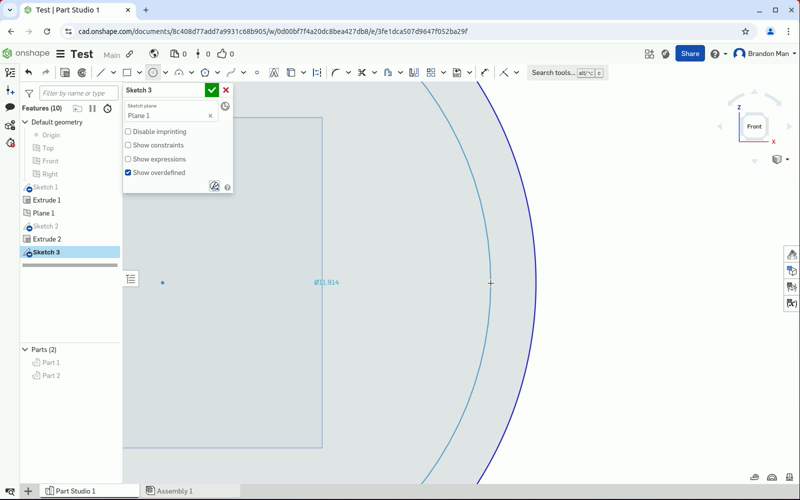
click(490, 282)
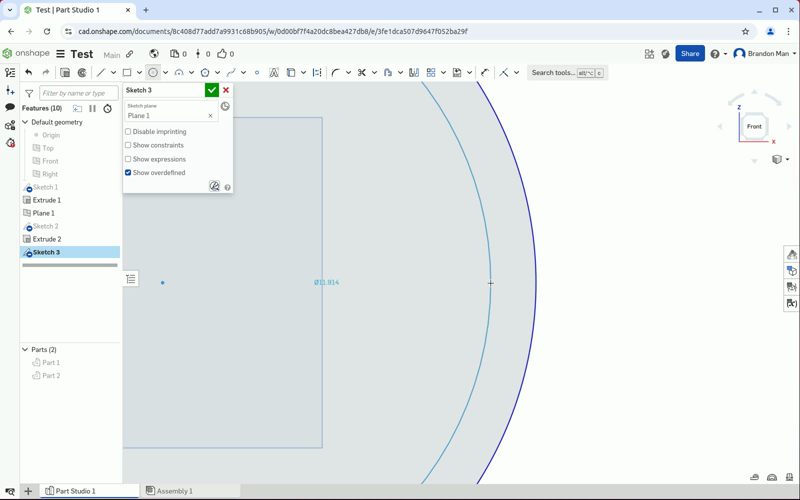
scroll(-6)
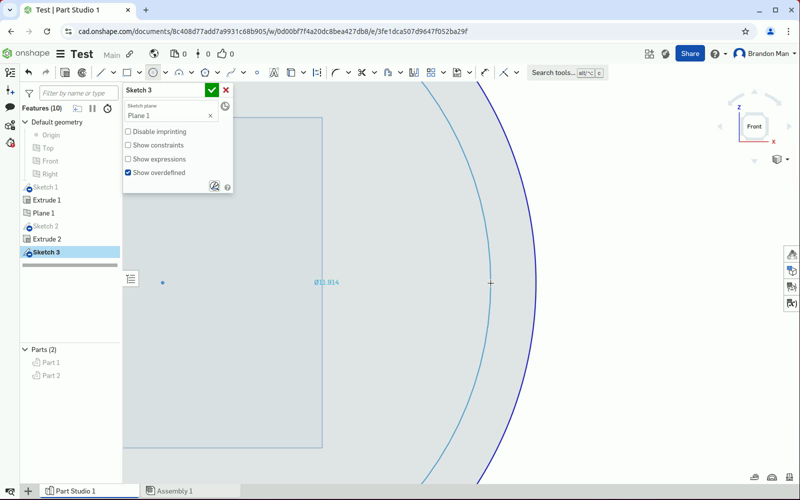
scroll(-6)
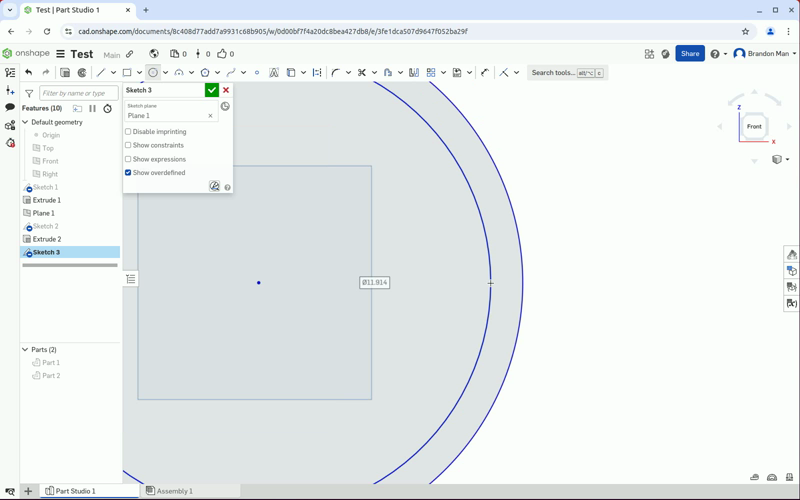
scroll(-6)
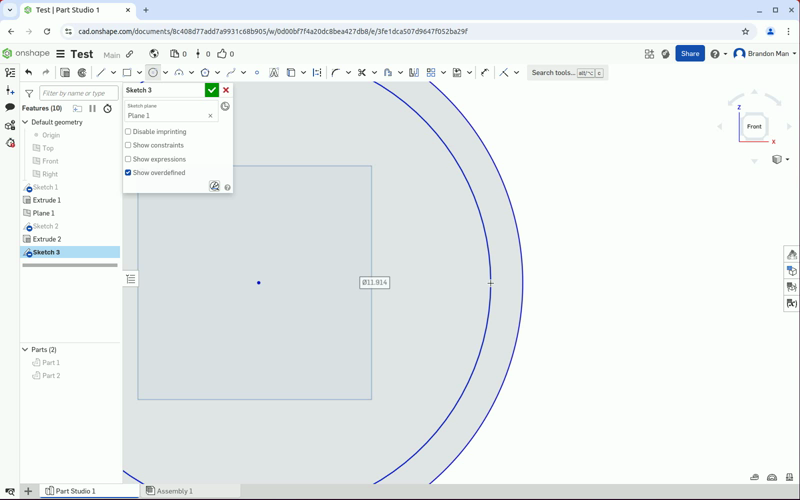
scroll(-6)
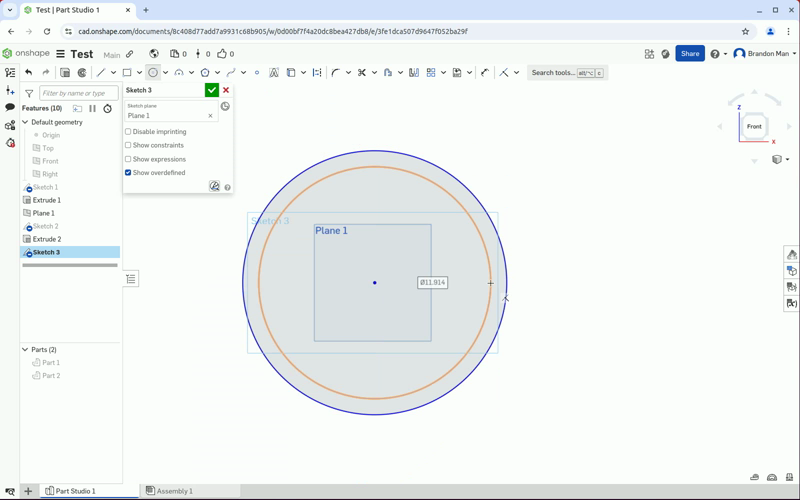
scroll(-6)
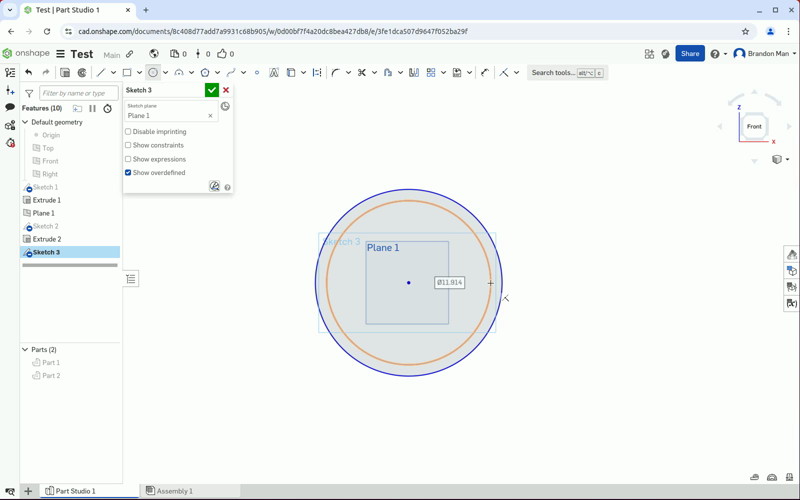
scroll(-6)
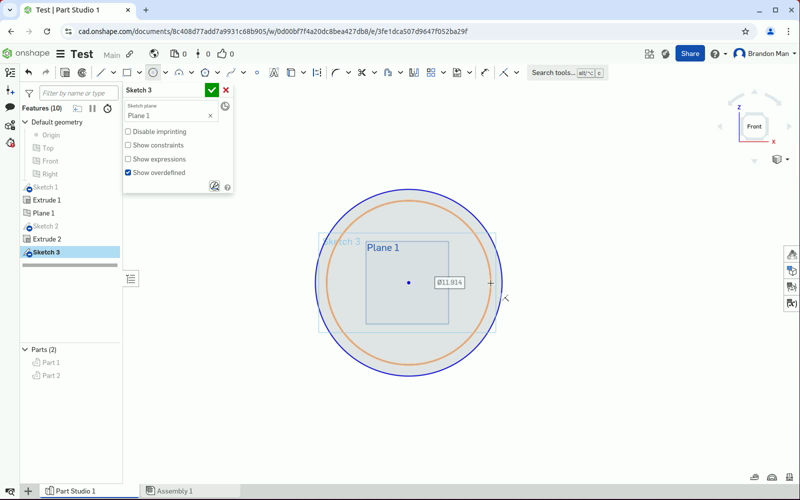
scroll(-6)
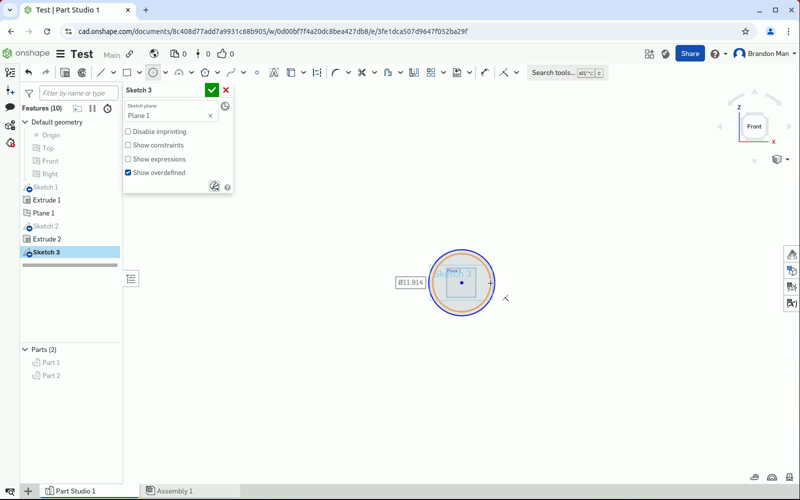
key(esc)
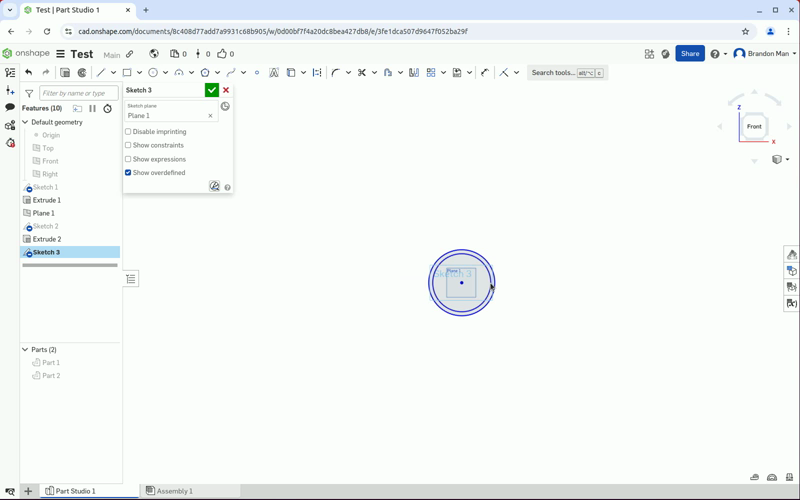
mouse_move(454, 253)
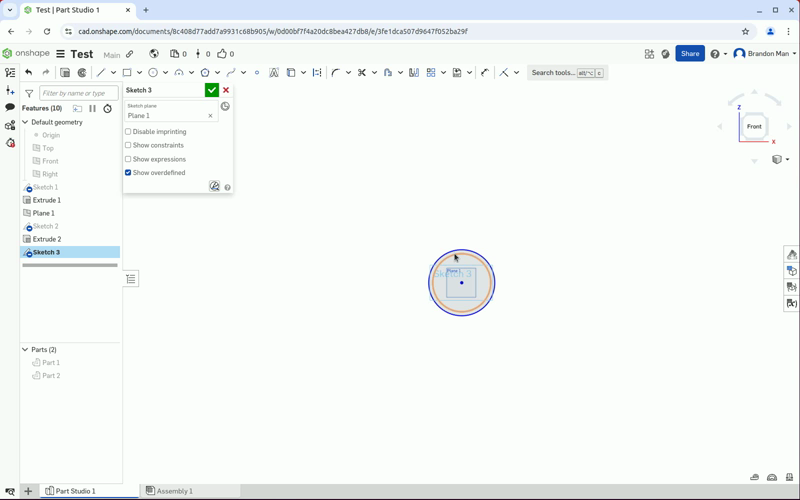
scroll(6)
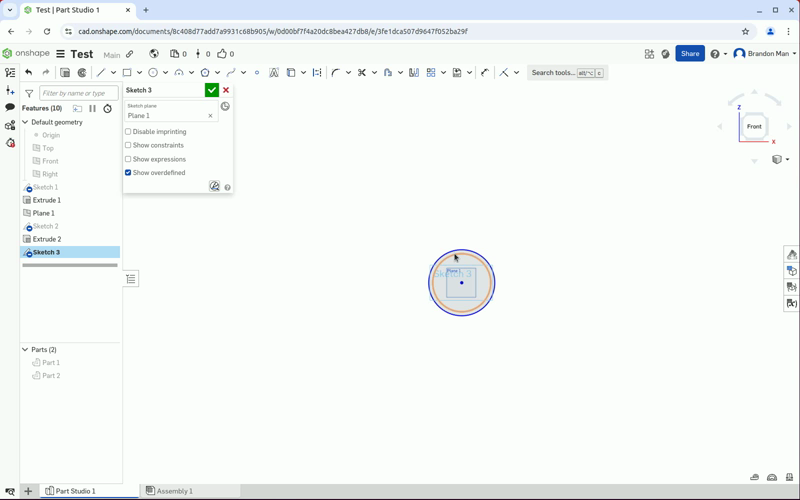
scroll(6)
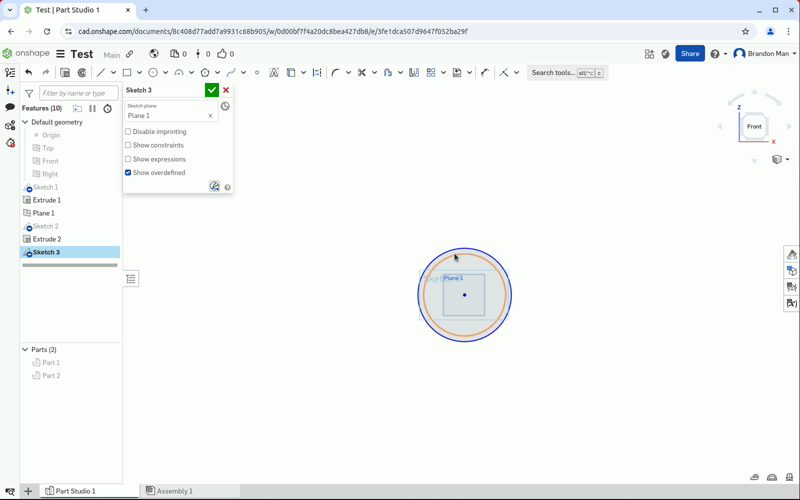
scroll(6)
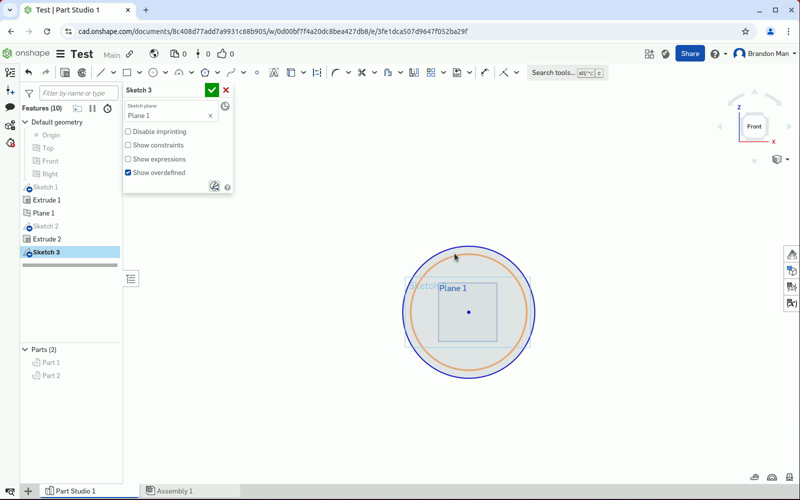
scroll(6)
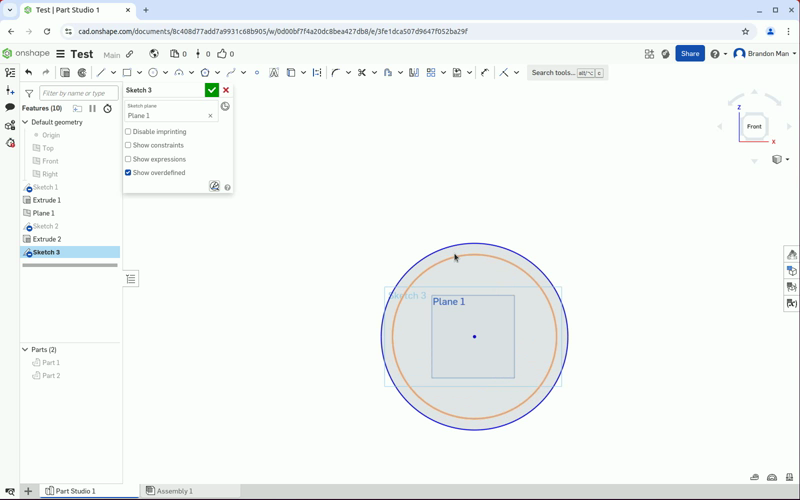
scroll(6)
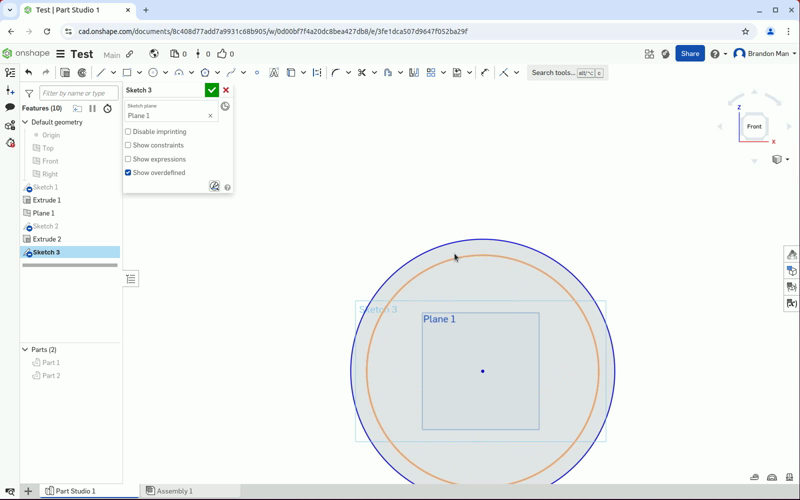
scroll(6)
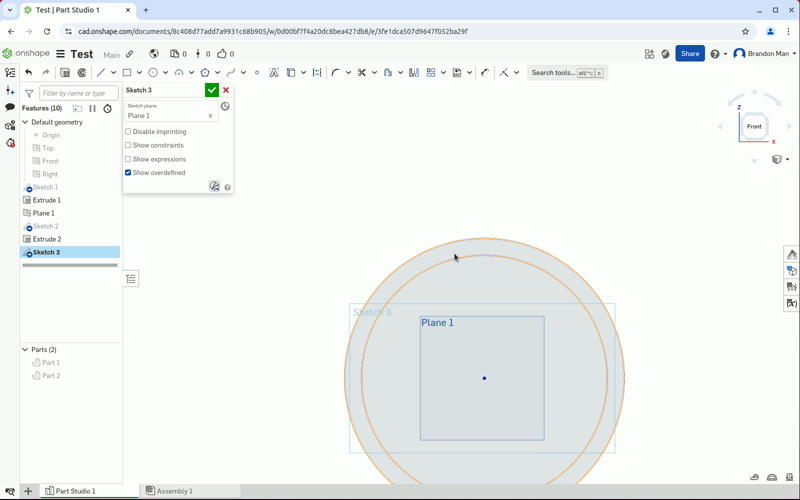
scroll(6)
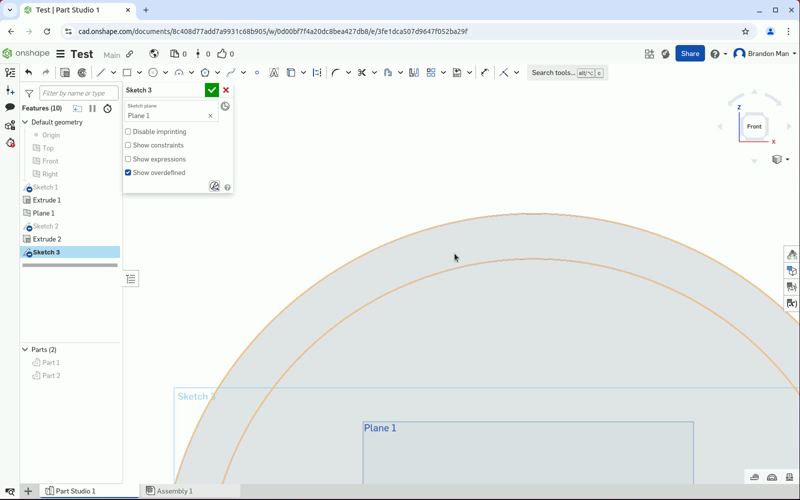
click(454, 253)
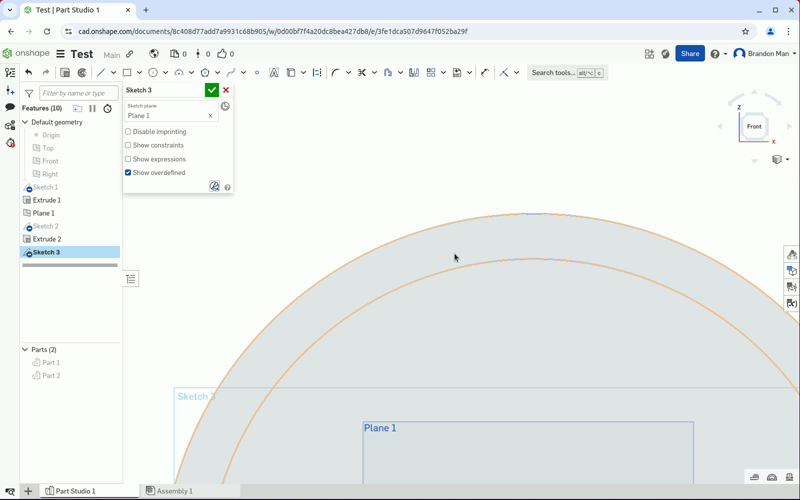
scroll(-6)
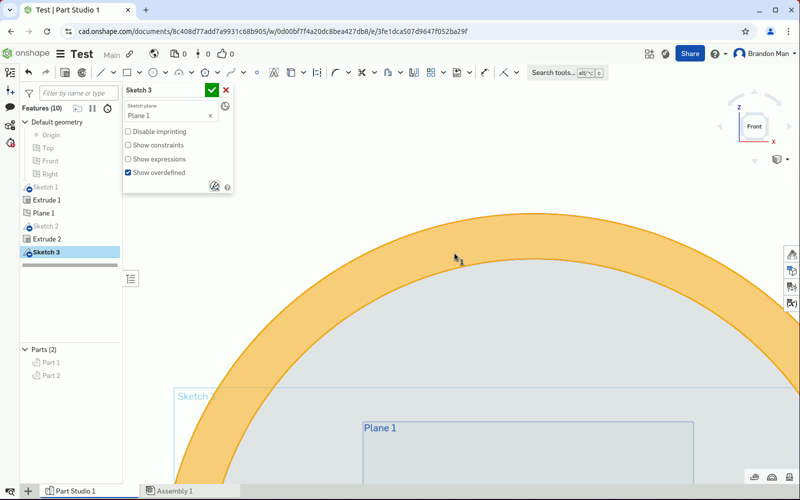
scroll(-6)
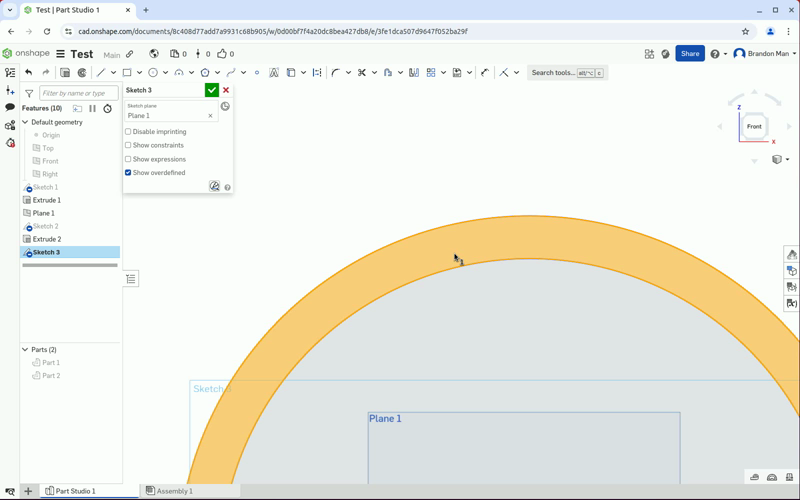
scroll(-6)
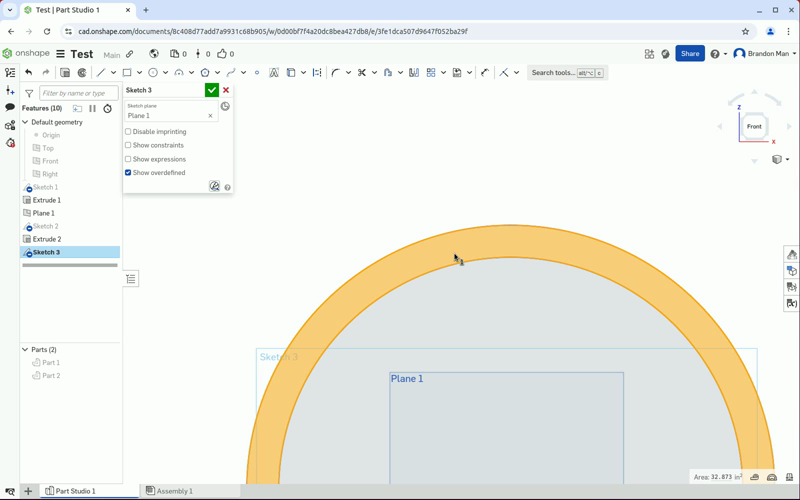
scroll(-6)
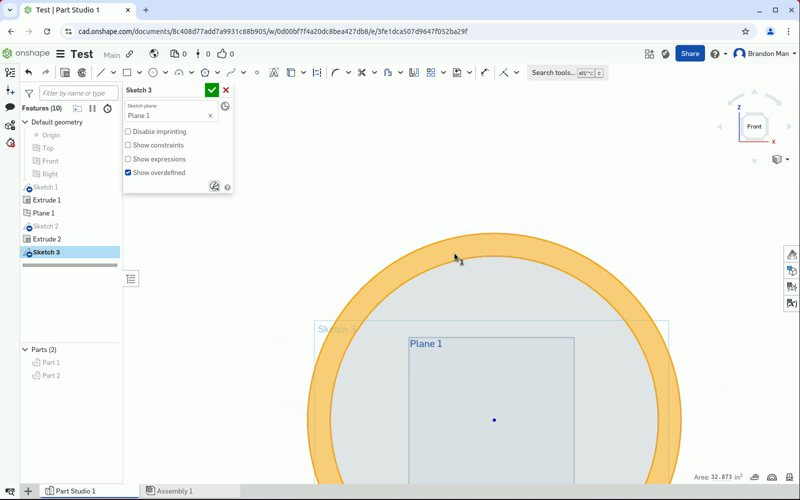
scroll(-6)
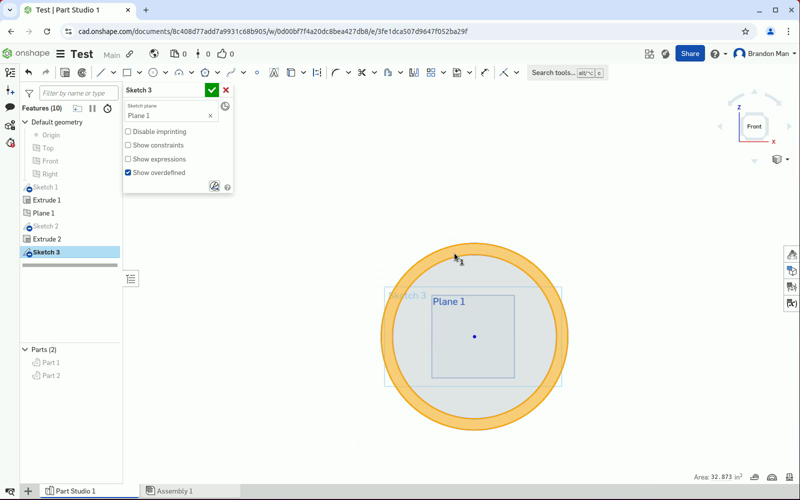
scroll(-6)
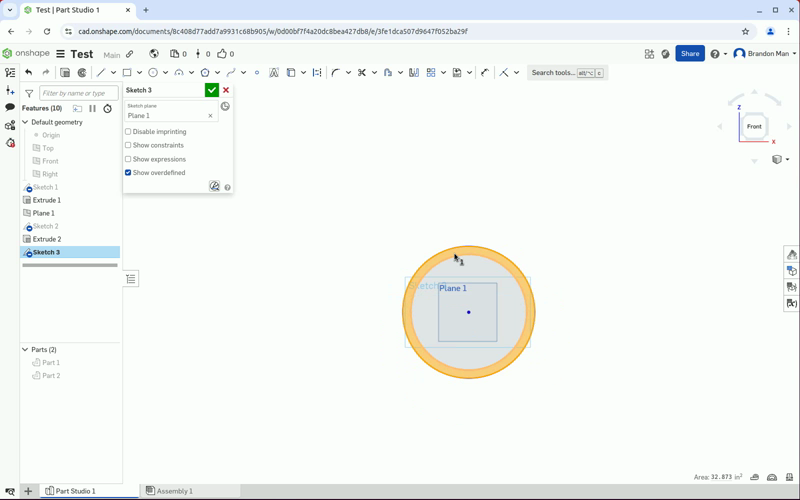
scroll(-6)
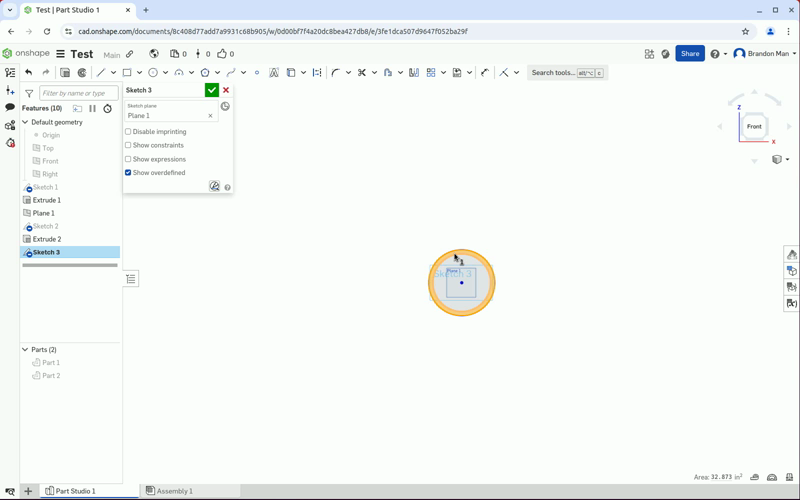
mouse_move(73, 352)
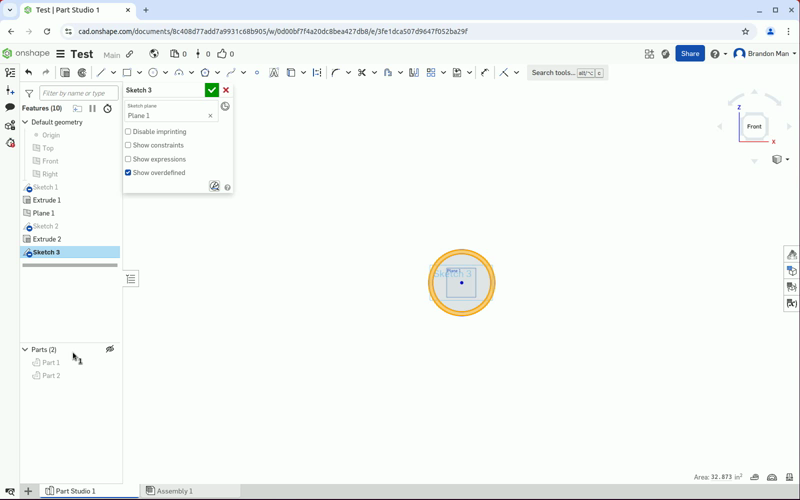
key(shift+y)
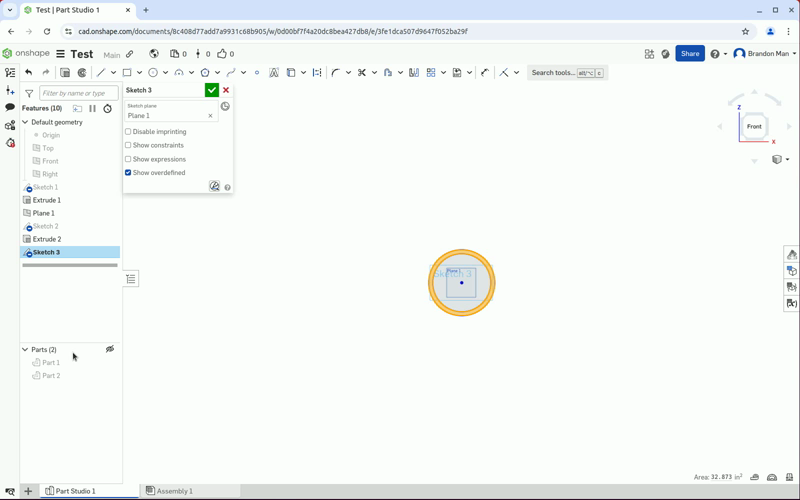
key(shift+e)
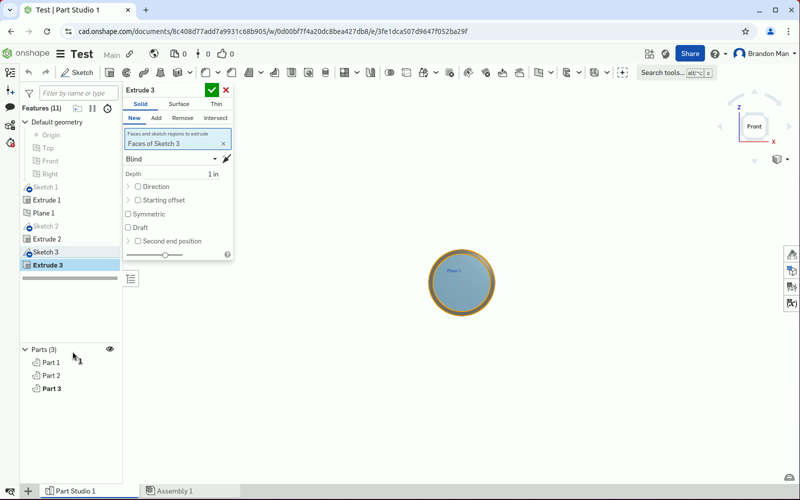
mouse_move(143, 106)
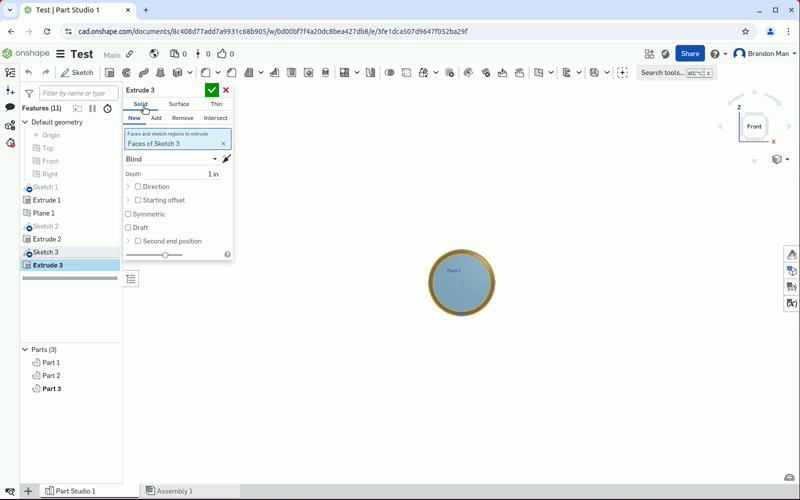
click(143, 106)
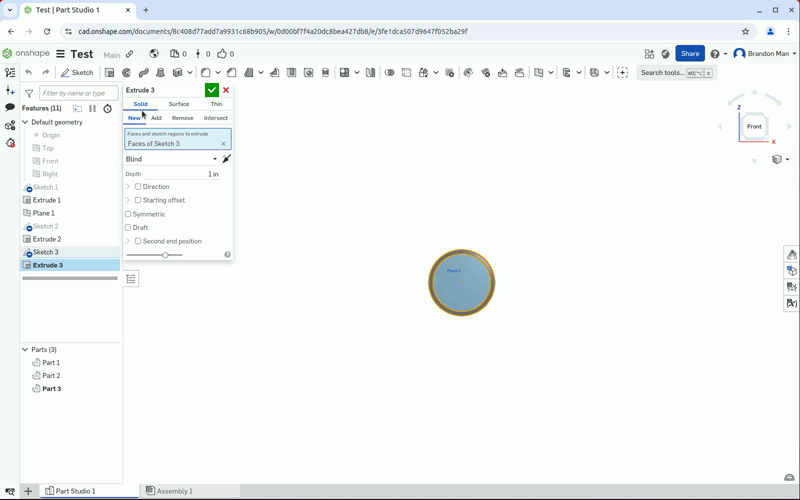
mouse_move(137, 120)
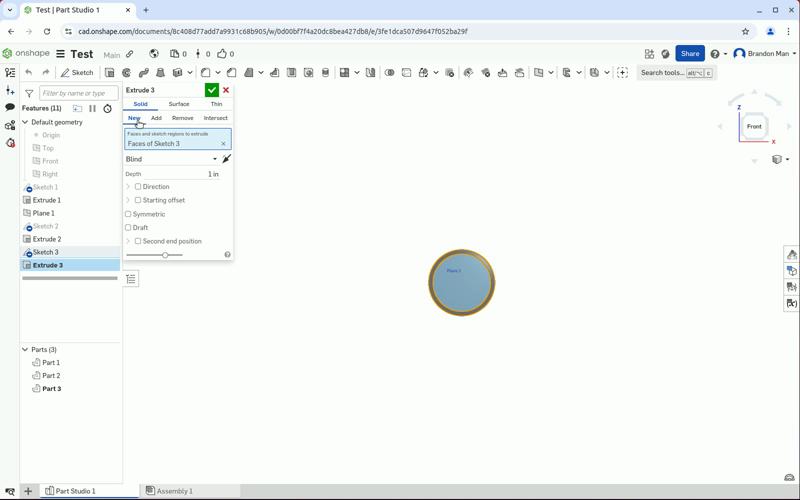
click(137, 120)
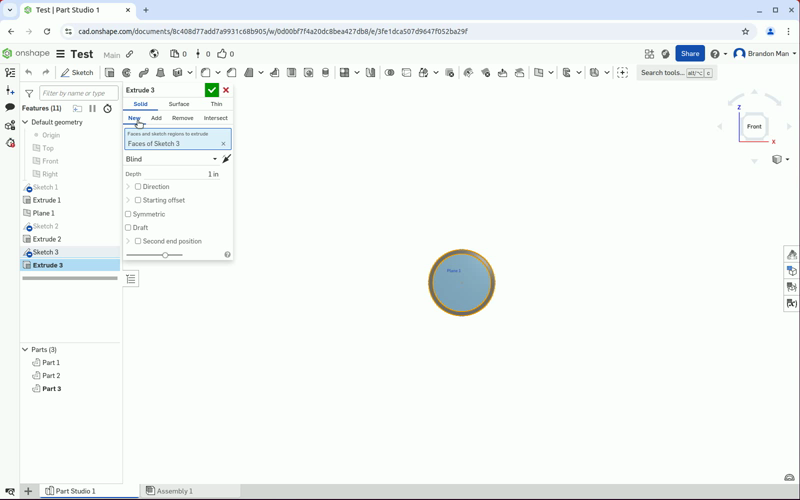
key(tab, 4)
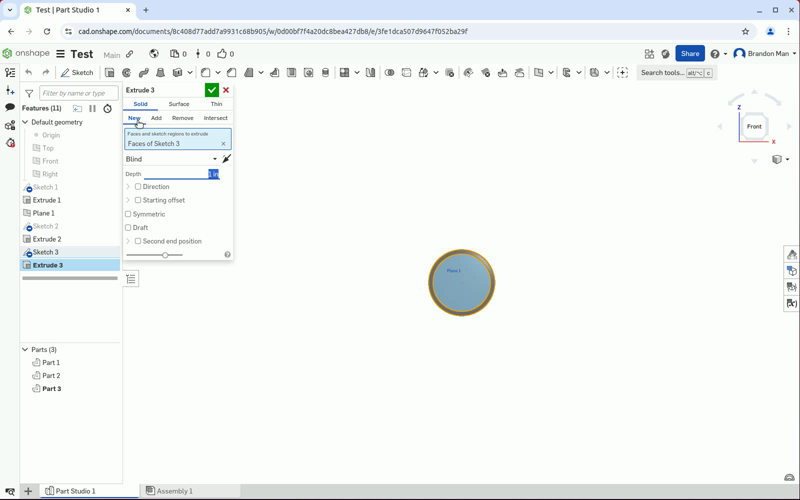
text(19.738)
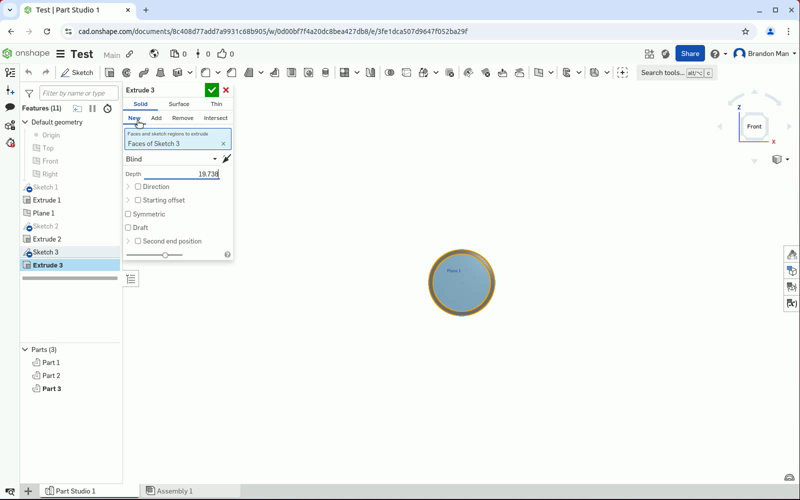
key(enter)
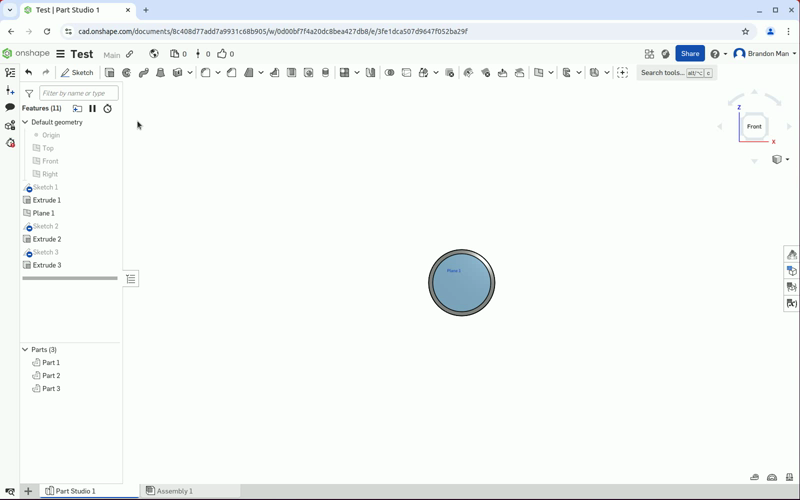
key(shift+h)
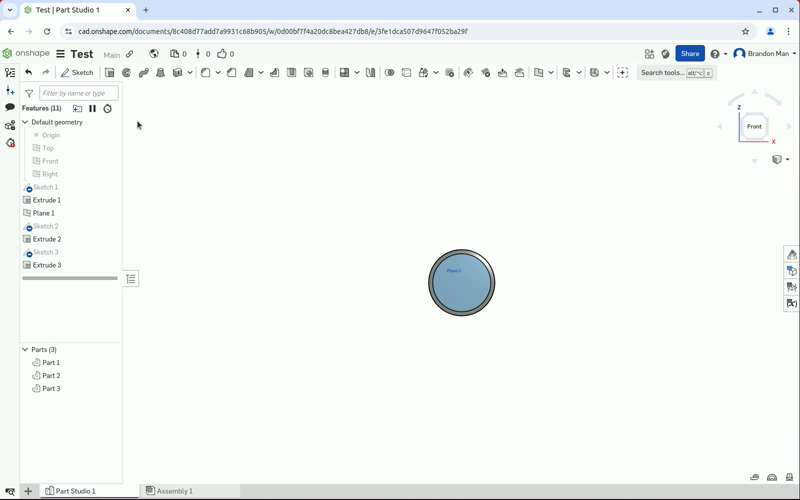
key(shift+h)
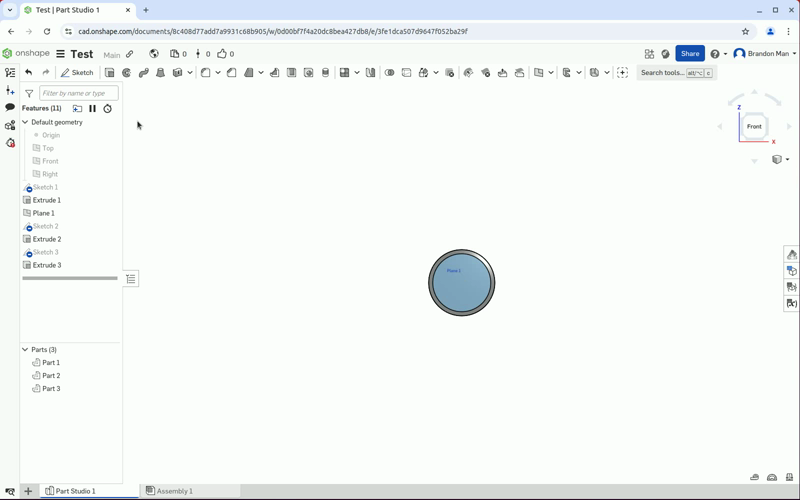
mouse_move(73, 189)
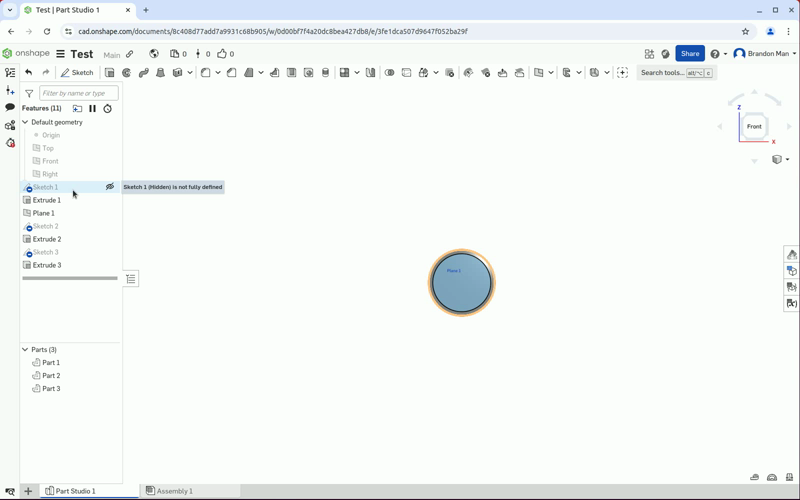
click(73, 189)
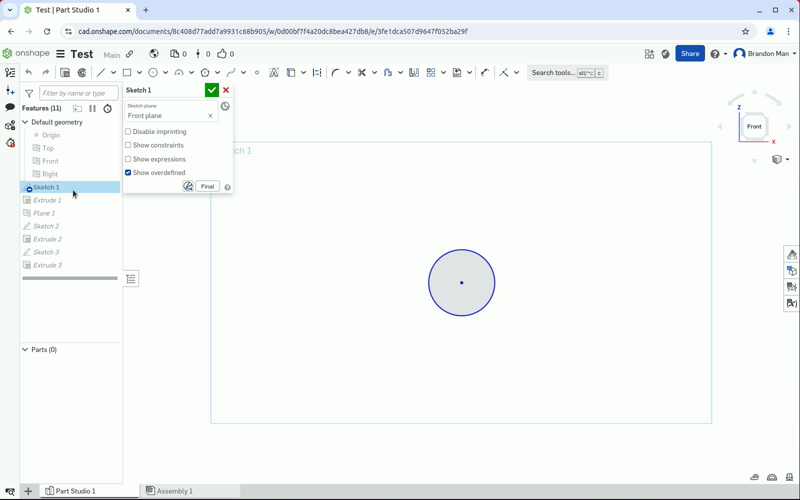
mouse_move(229, 92)
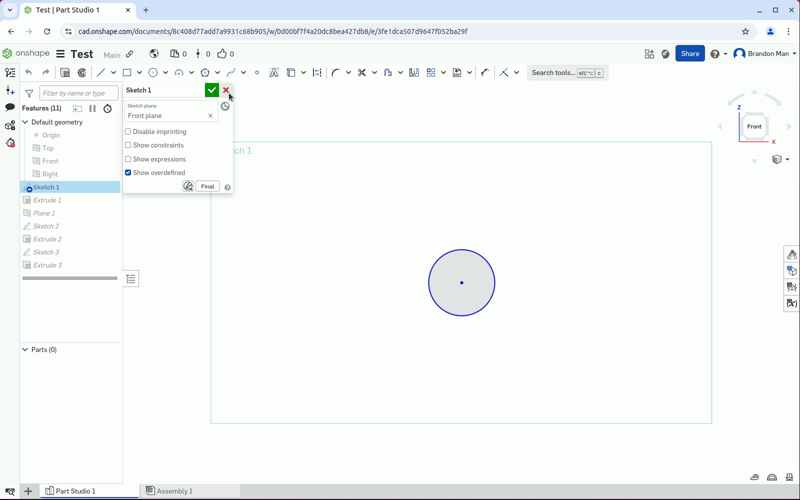
click(229, 92)
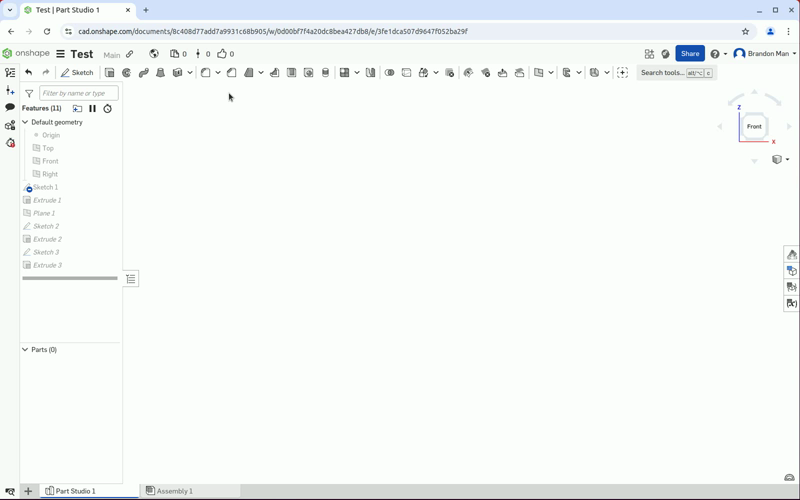
key(shift+s)
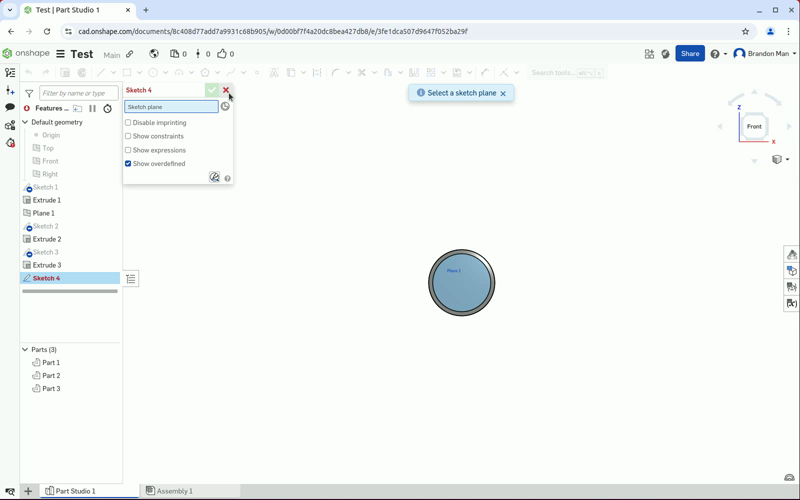
mouse_move(73, 215)
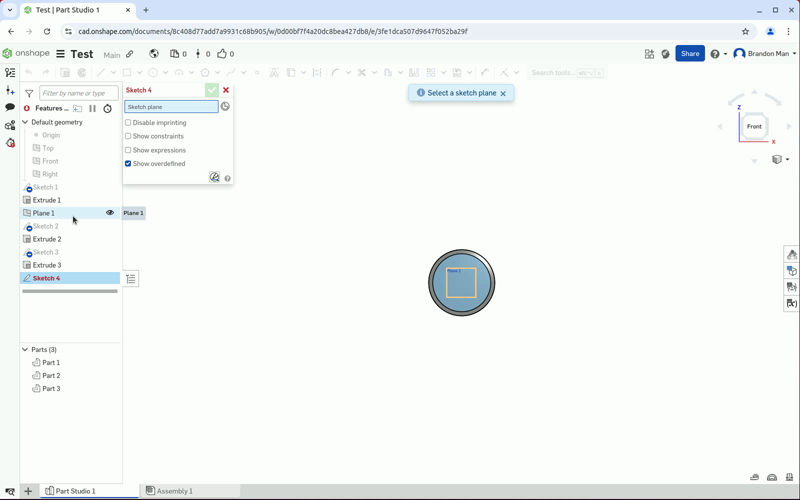
click(73, 215)
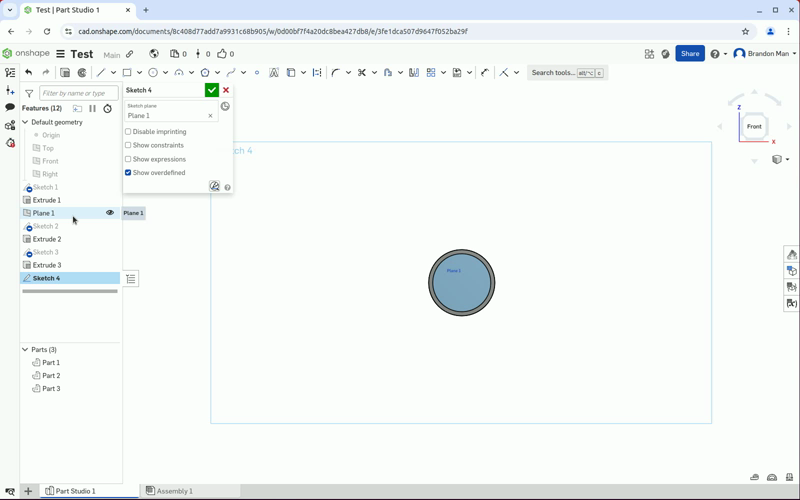
mouse_move(73, 352)
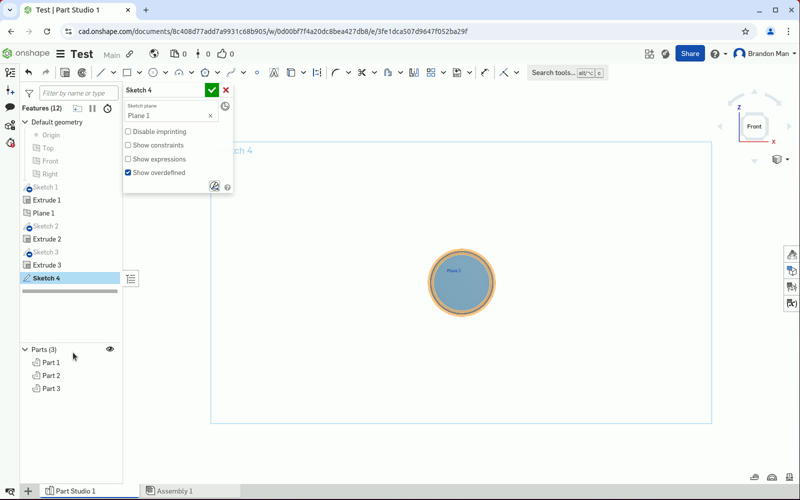
key(y)
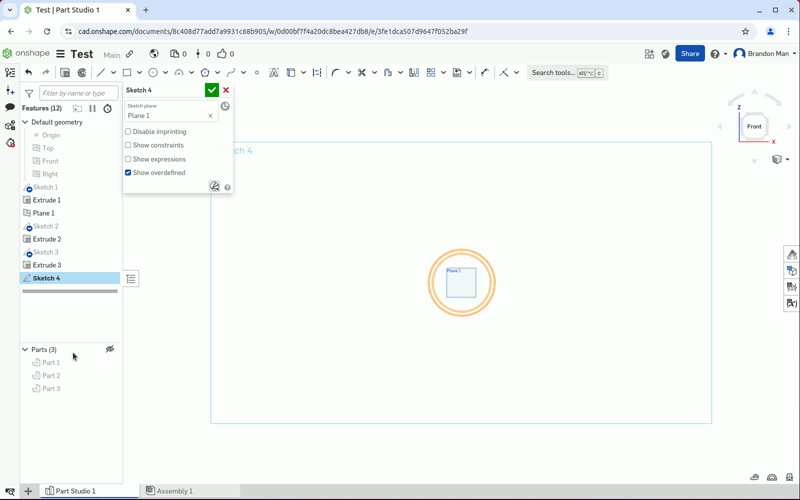
key(c)
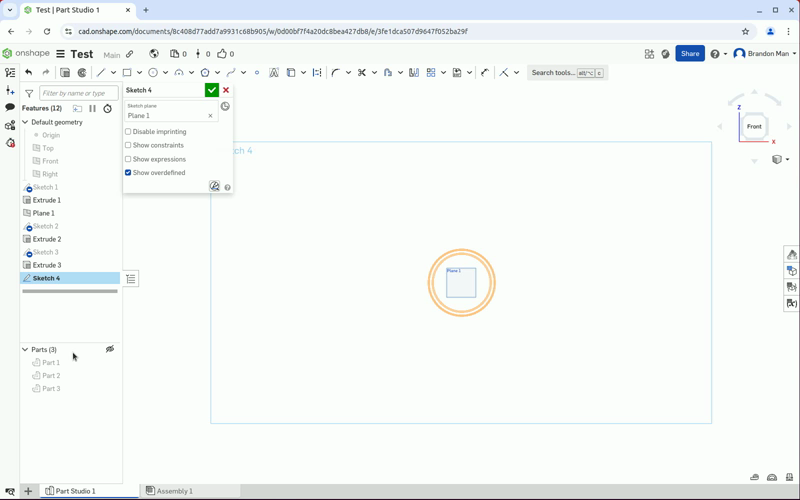
key_down(shift)
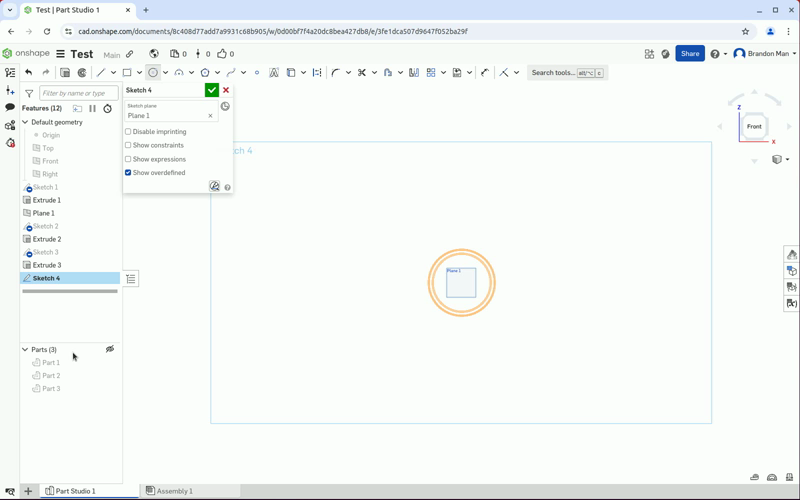
mouse_move(461, 282)
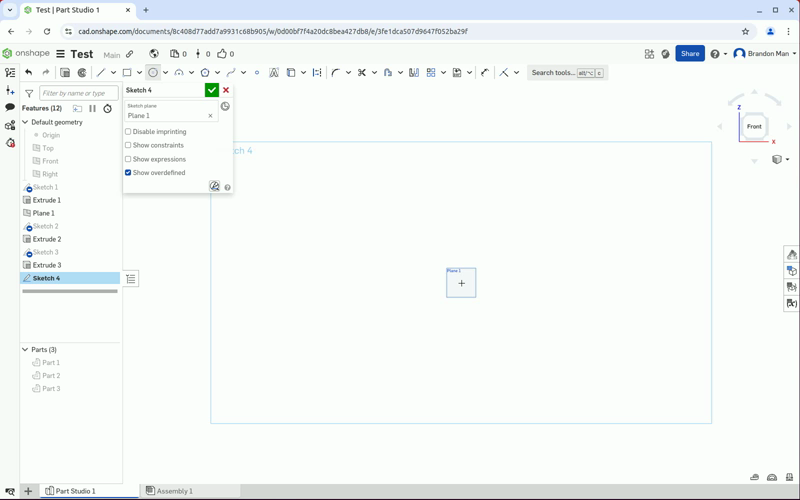
click(461, 282)
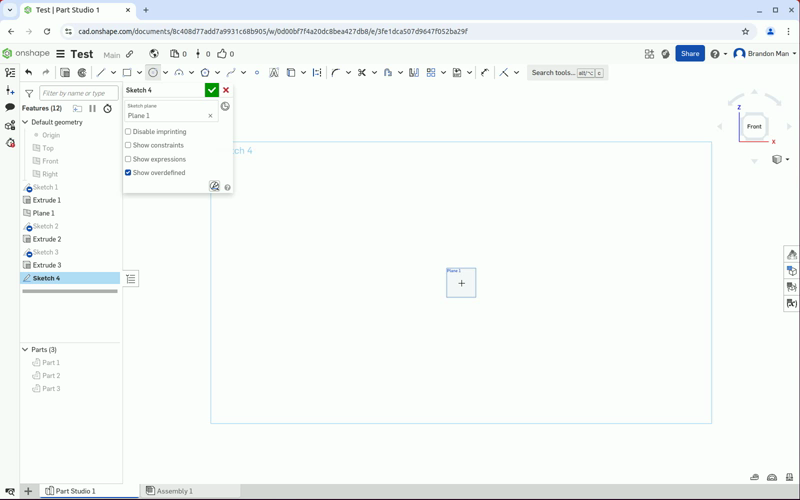
key_up(shift)
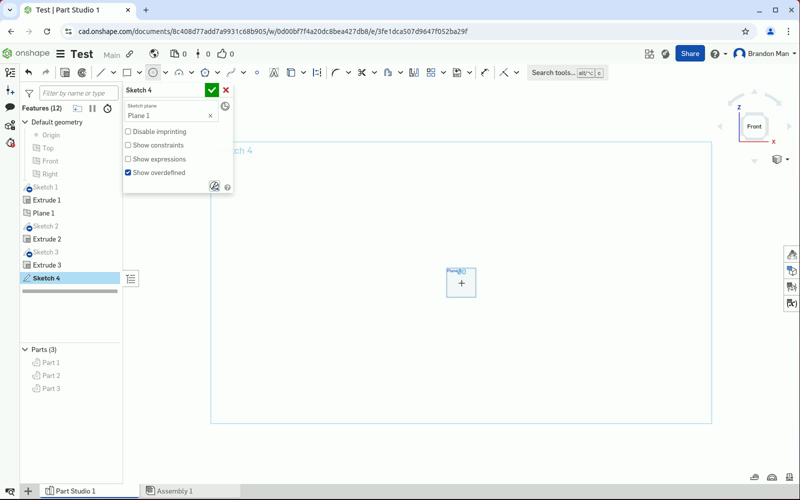
mouse_move(489, 282)
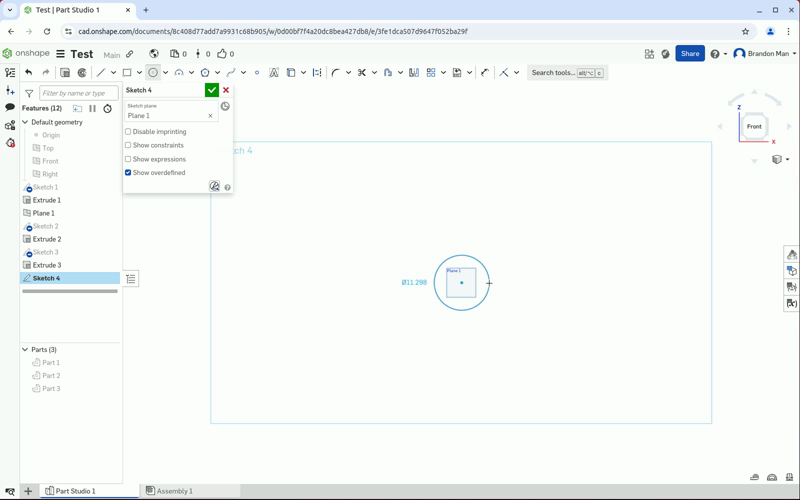
click(489, 282)
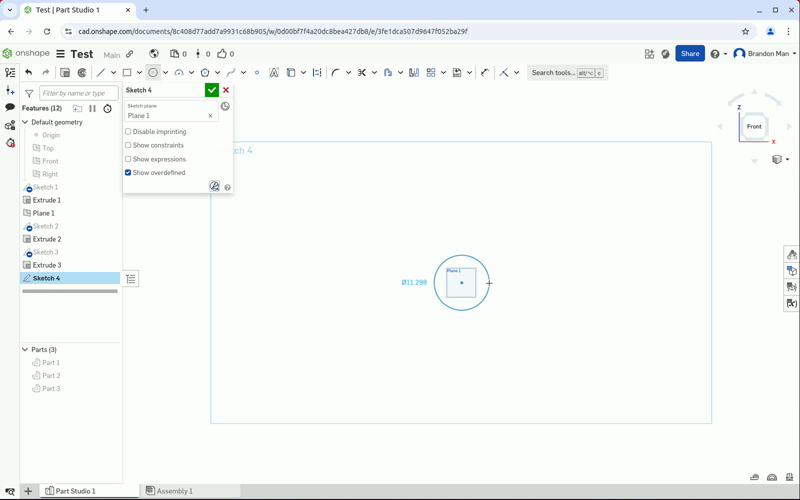
key(esc)
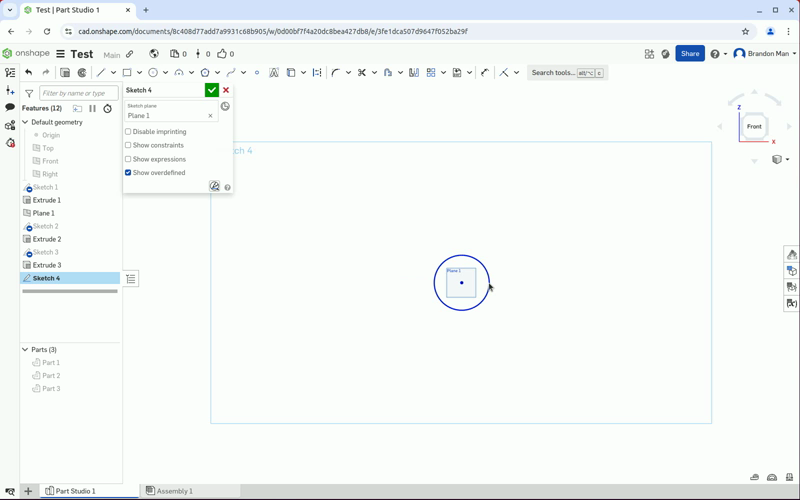
key(c)
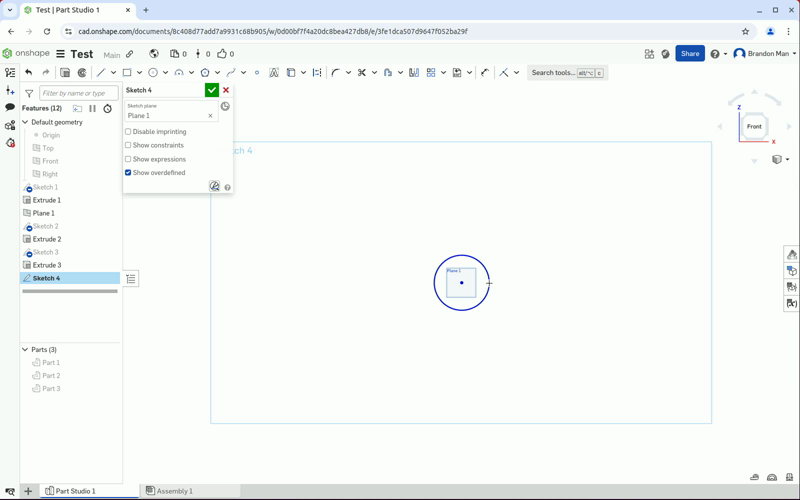
key_down(shift)
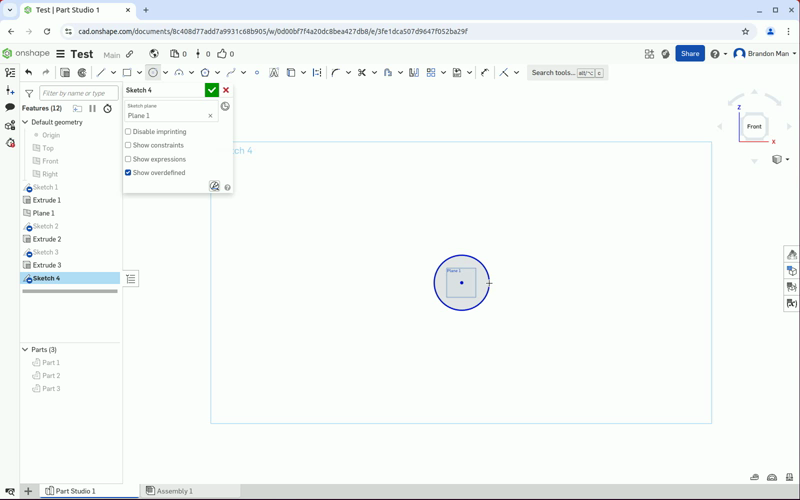
mouse_move(461, 282)
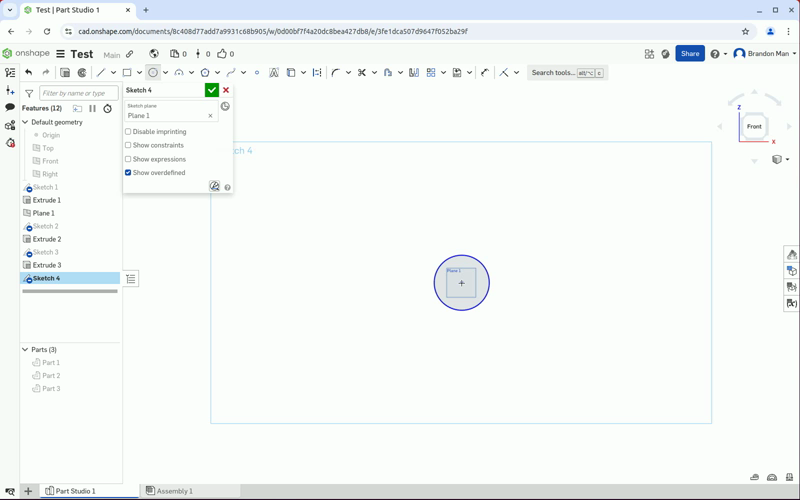
click(461, 282)
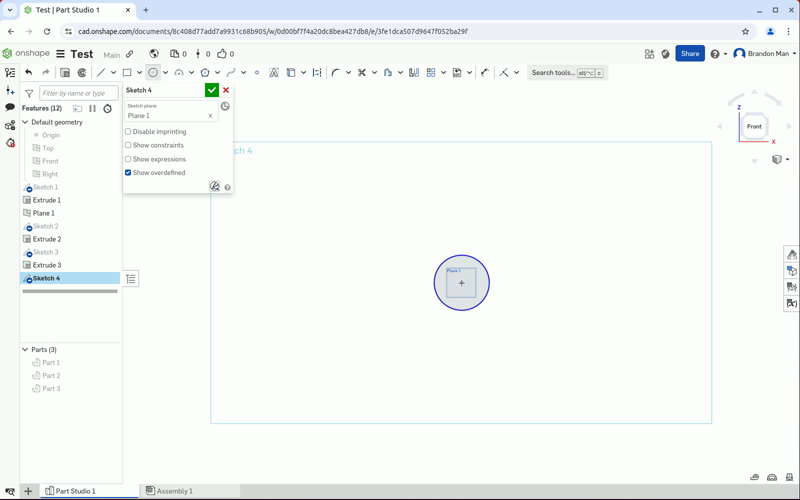
key_up(shift)
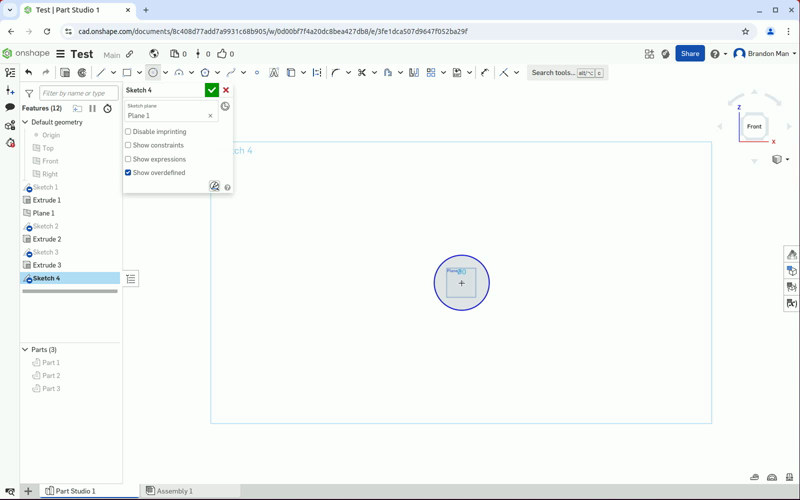
mouse_move(486, 282)
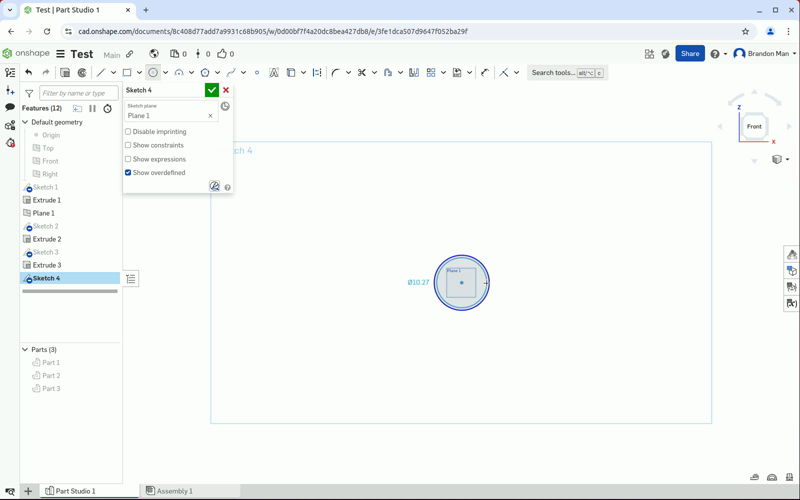
scroll(6)
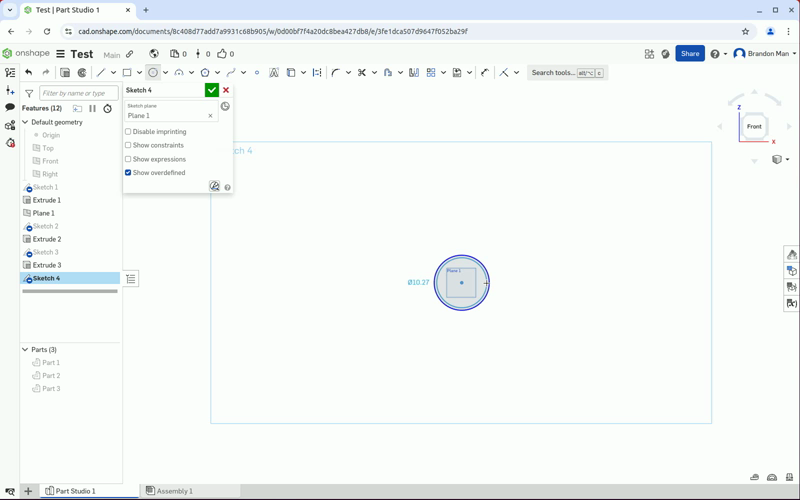
scroll(6)
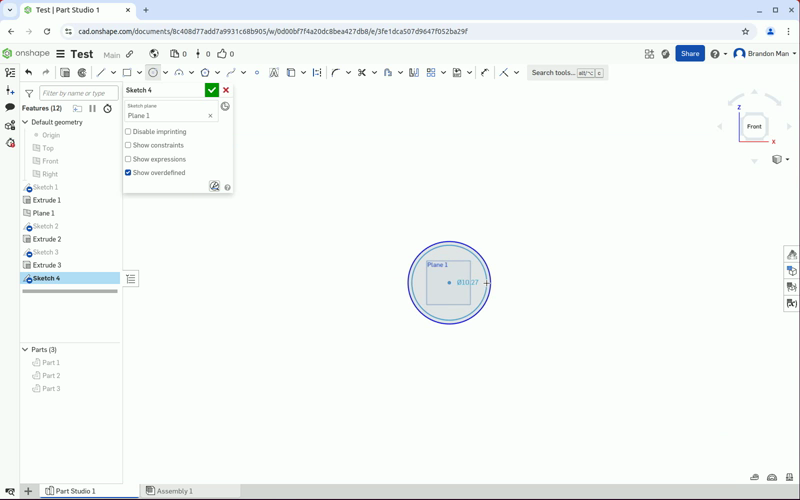
scroll(6)
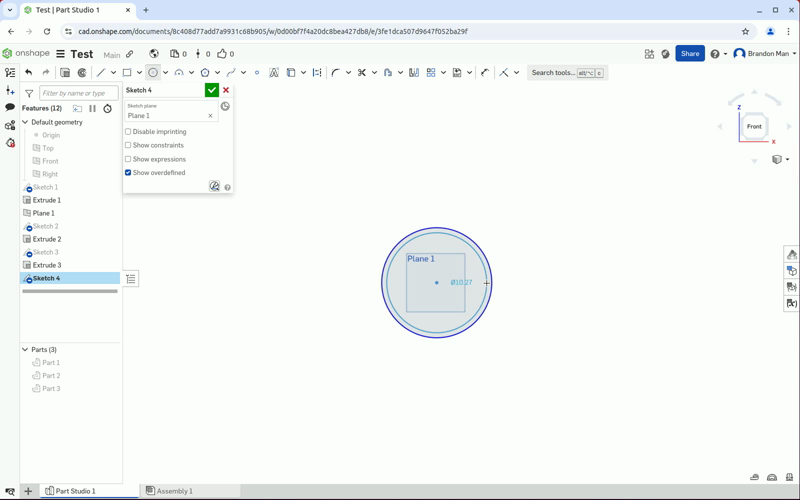
scroll(6)
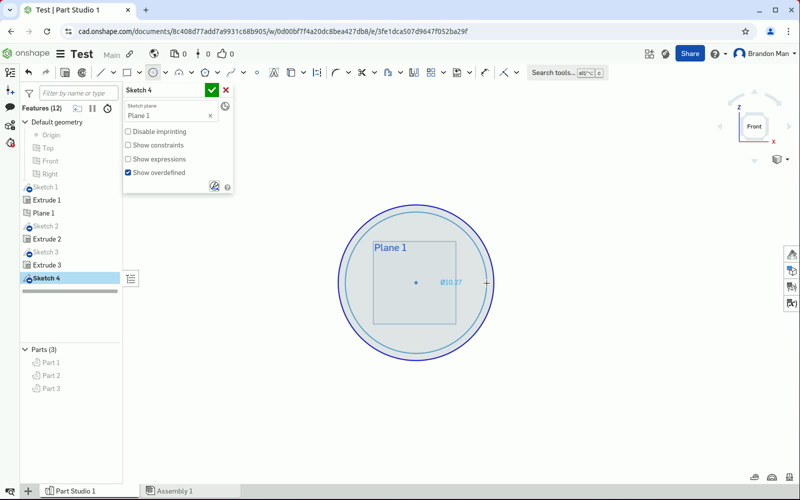
scroll(6)
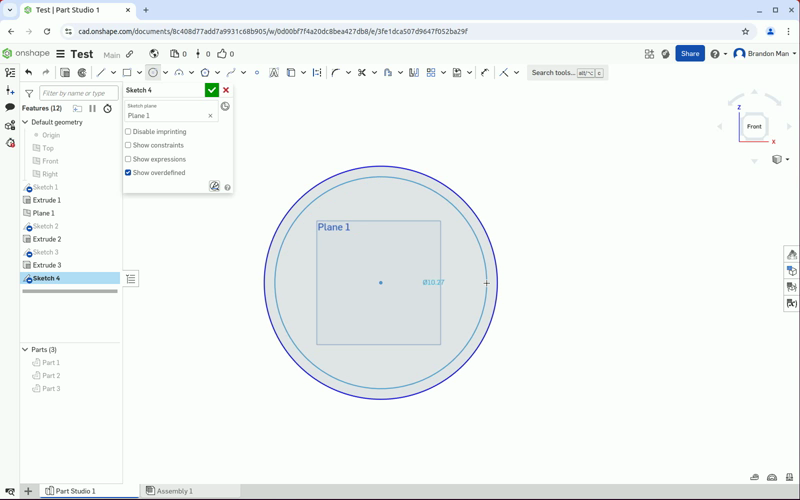
scroll(6)
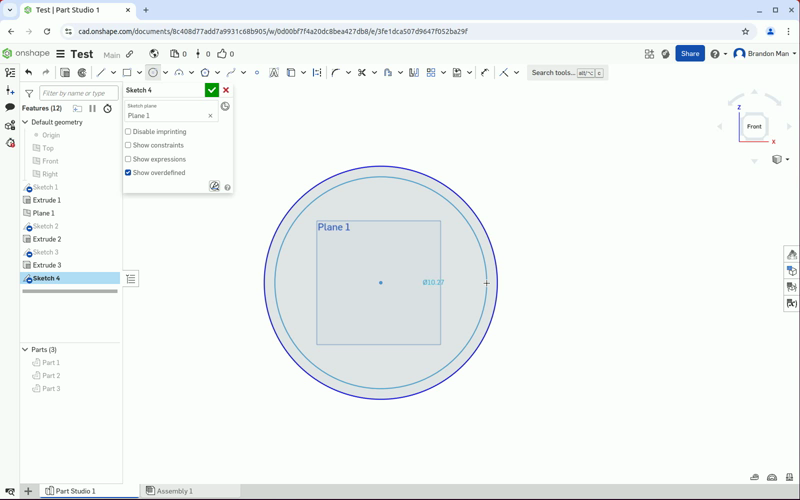
scroll(6)
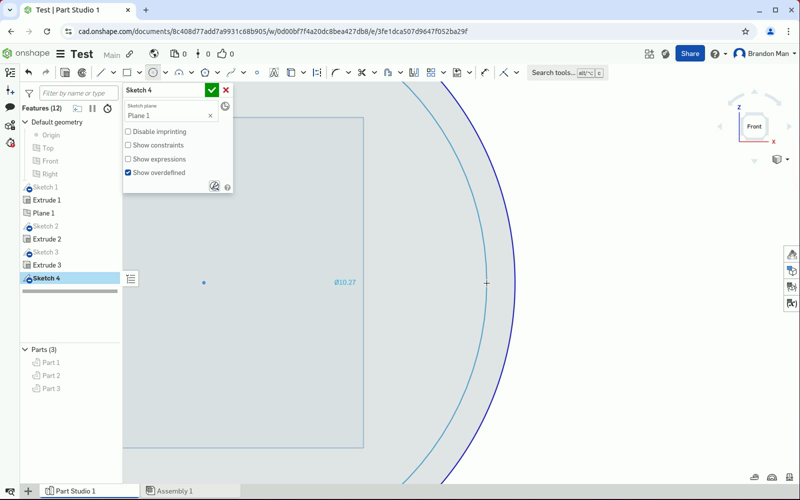
click(486, 282)
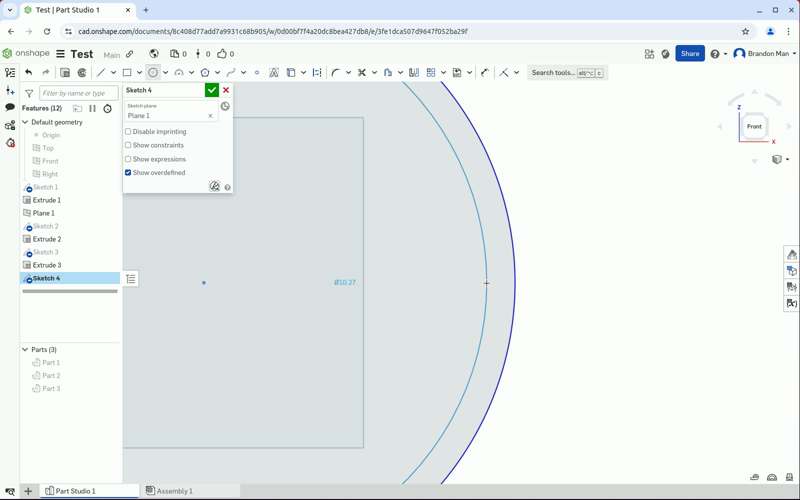
scroll(-6)
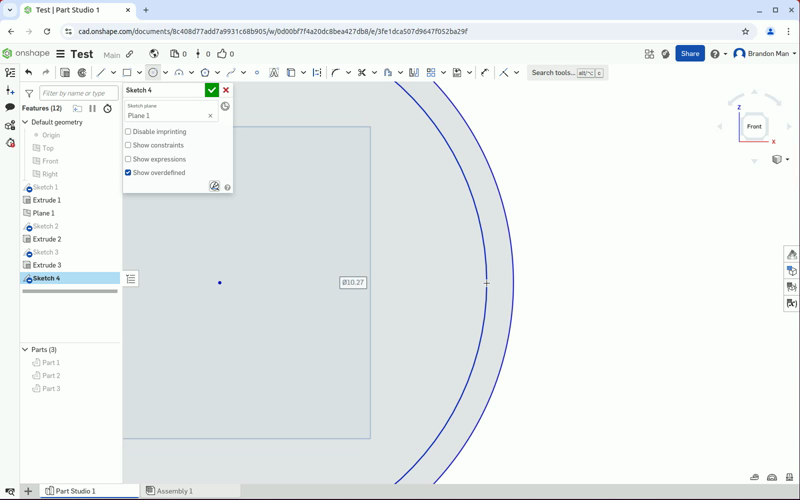
scroll(-6)
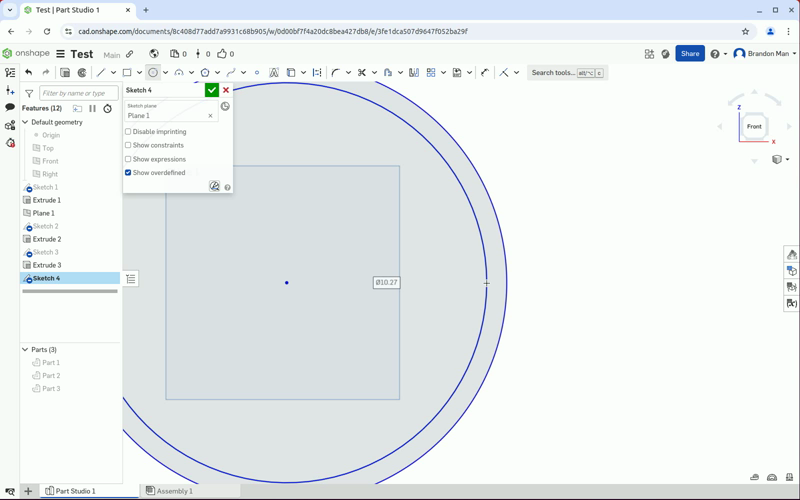
scroll(-6)
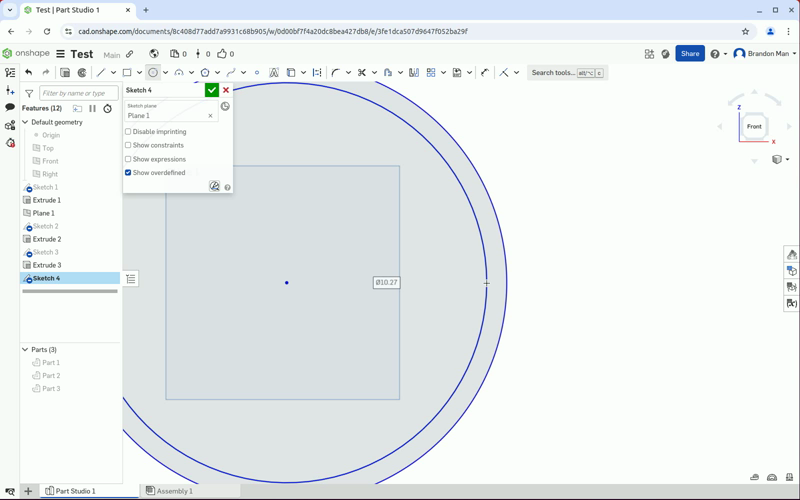
scroll(-6)
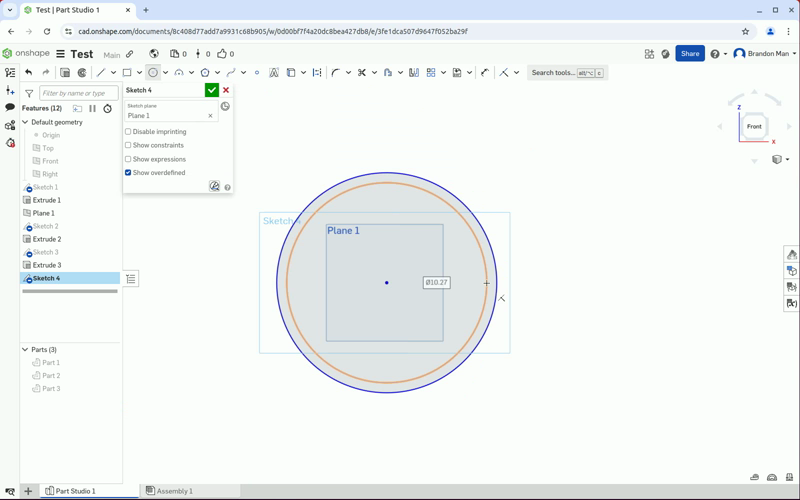
scroll(-6)
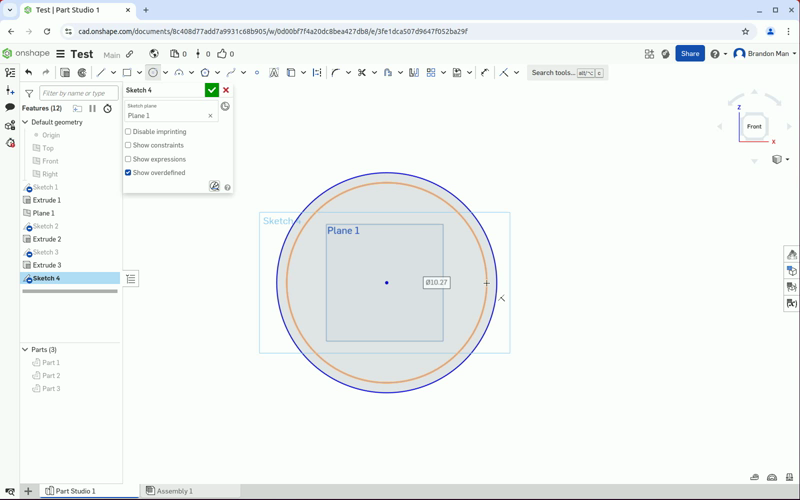
scroll(-6)
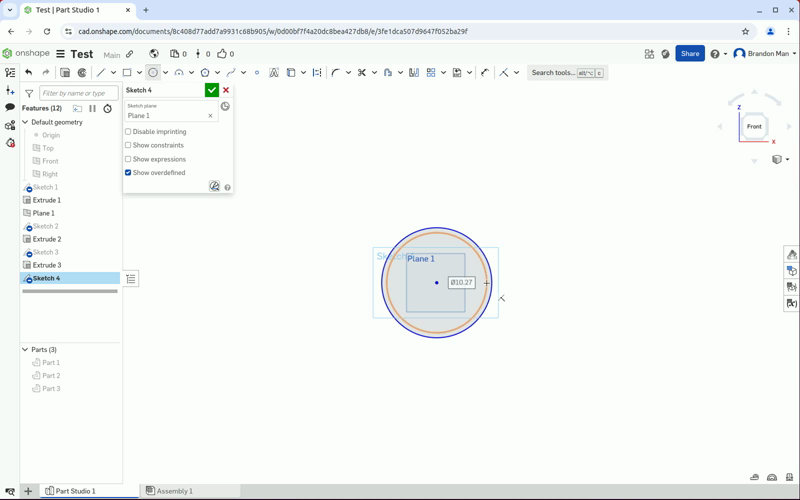
scroll(-6)
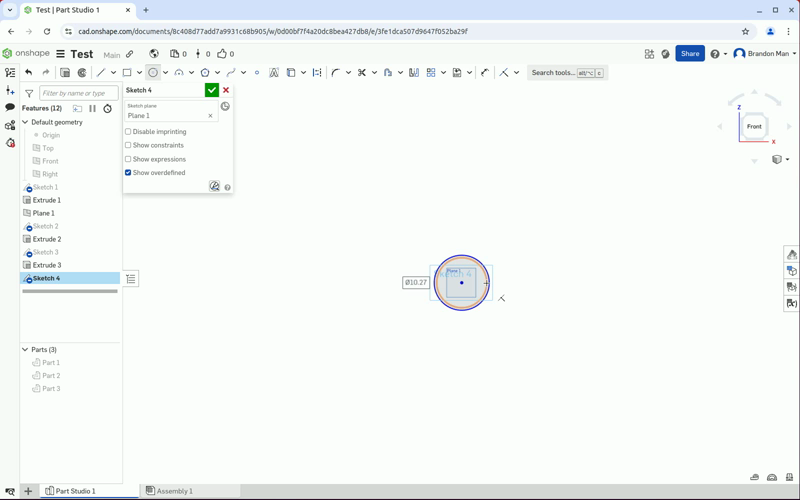
key(esc)
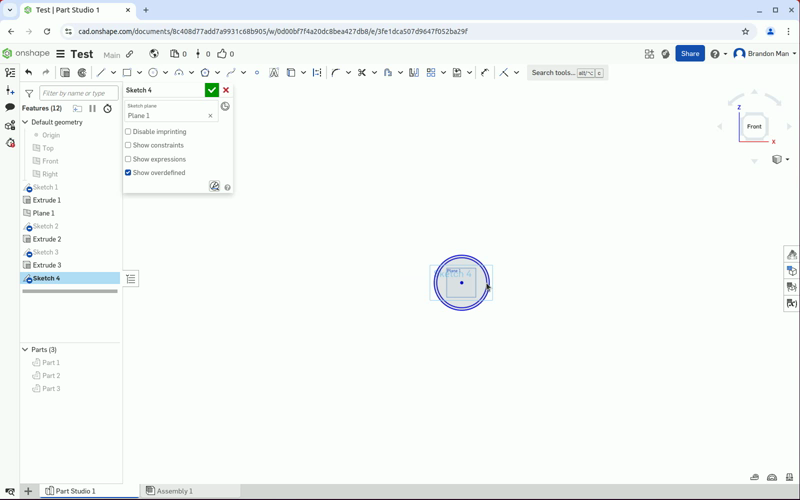
mouse_move(444, 264)
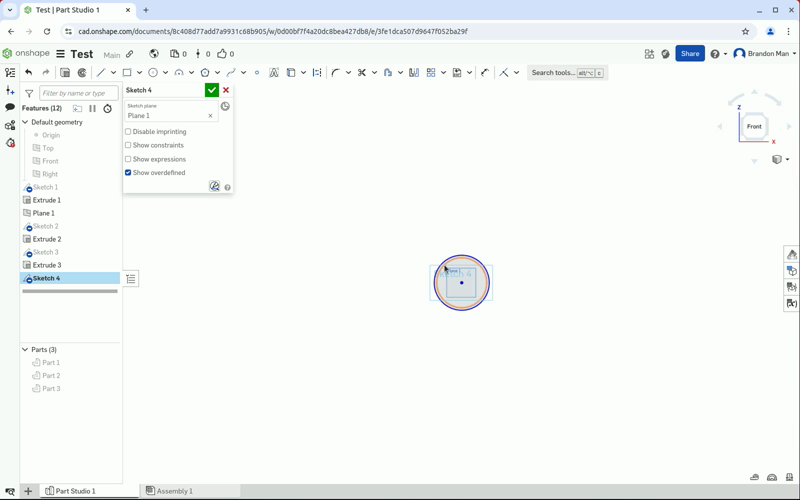
scroll(6)
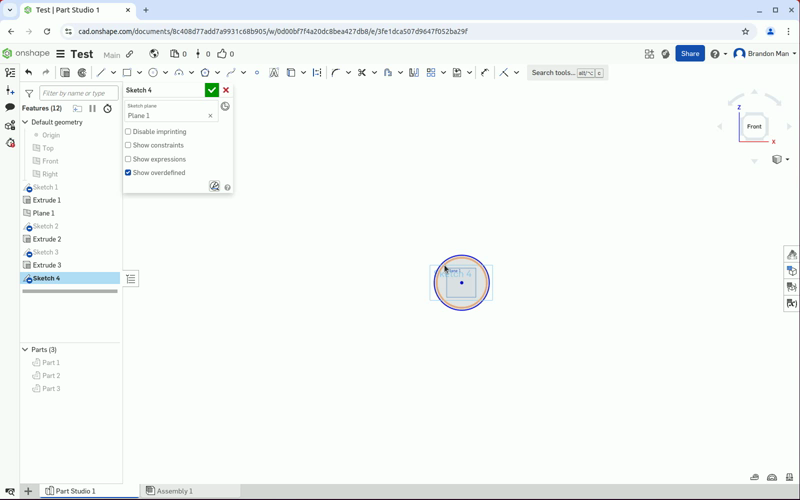
scroll(6)
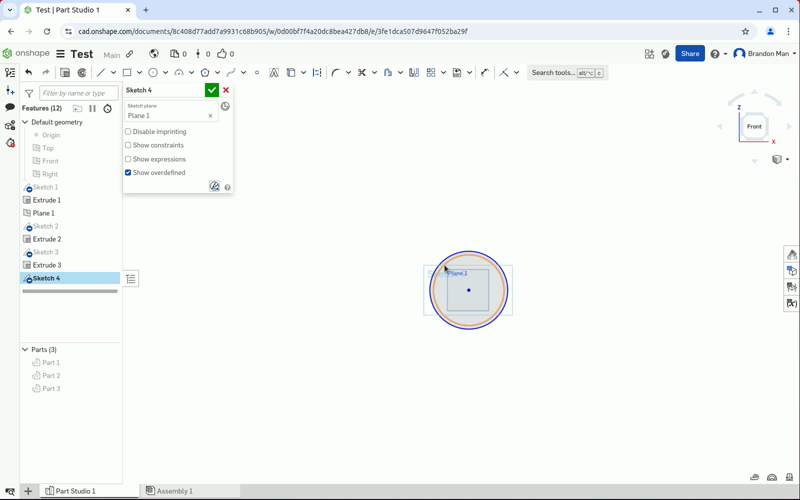
scroll(6)
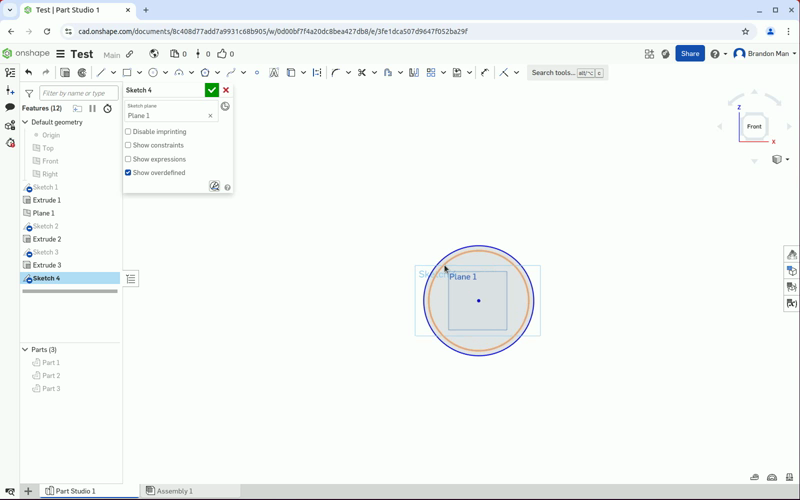
scroll(6)
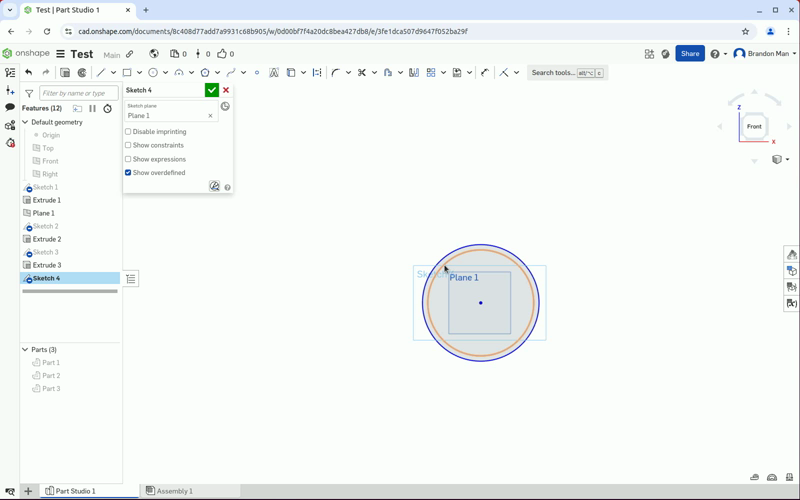
scroll(6)
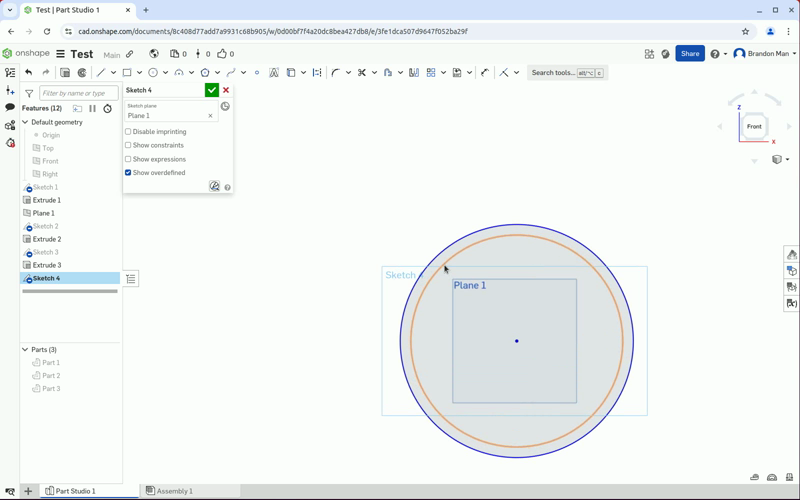
scroll(6)
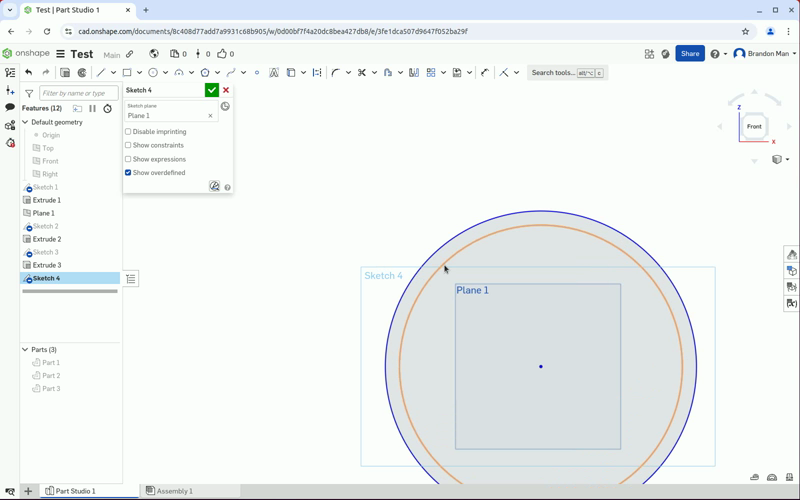
scroll(6)
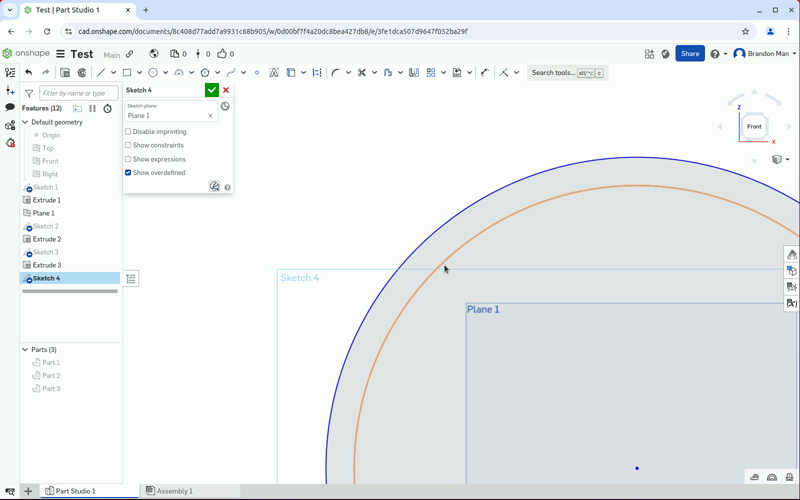
click(444, 264)
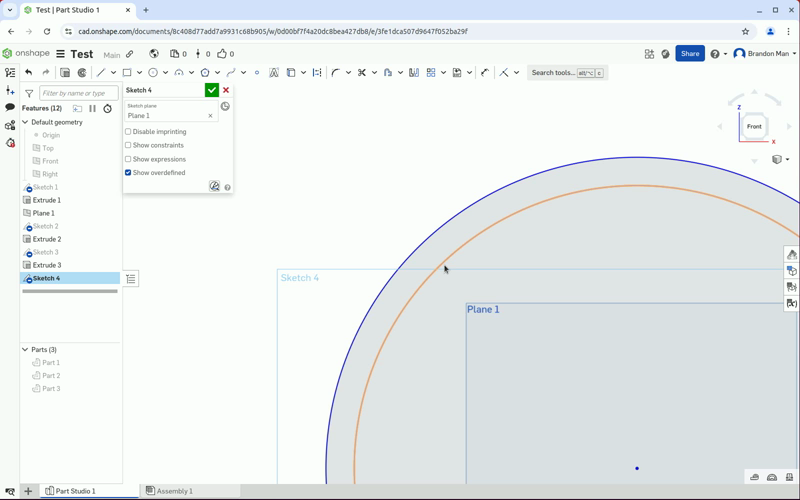
scroll(-6)
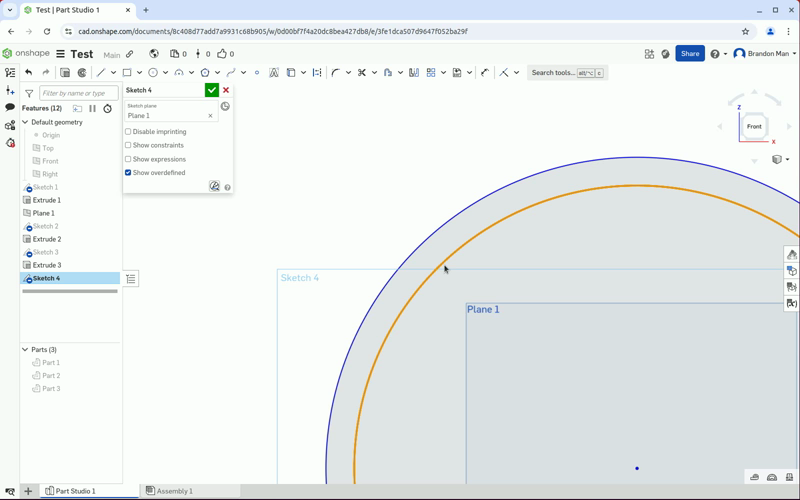
scroll(-6)
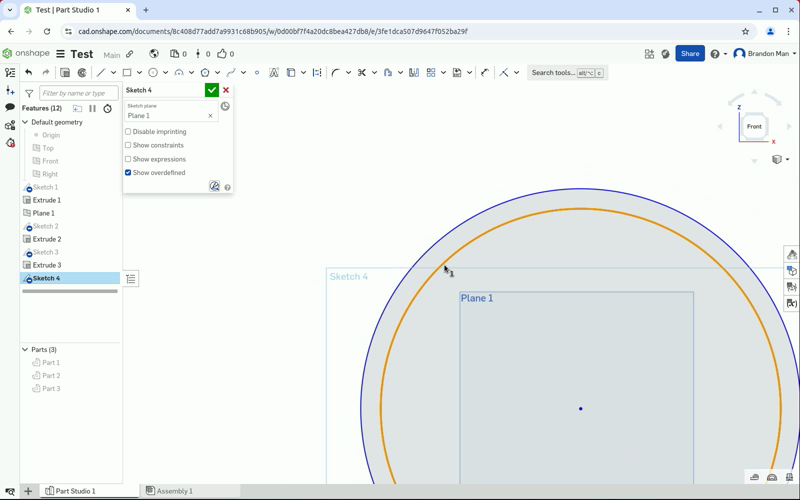
scroll(-6)
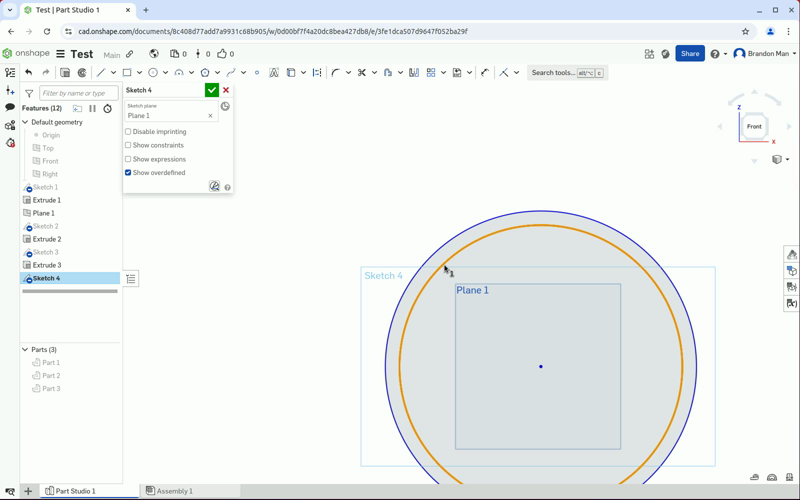
scroll(-6)
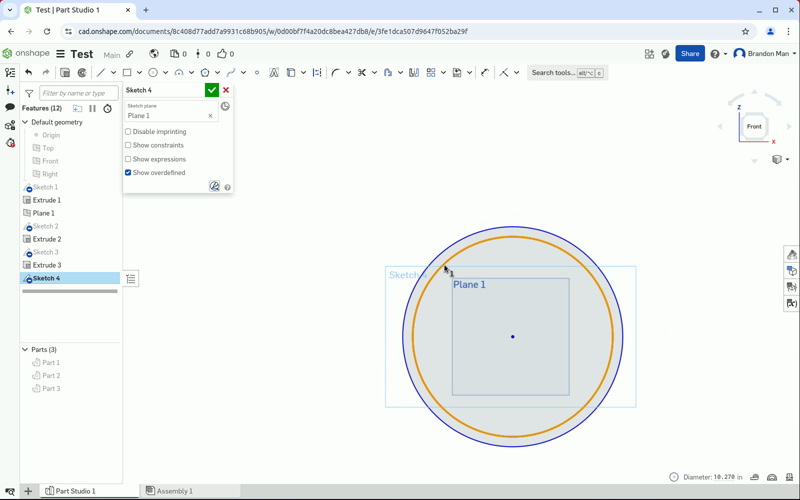
scroll(-6)
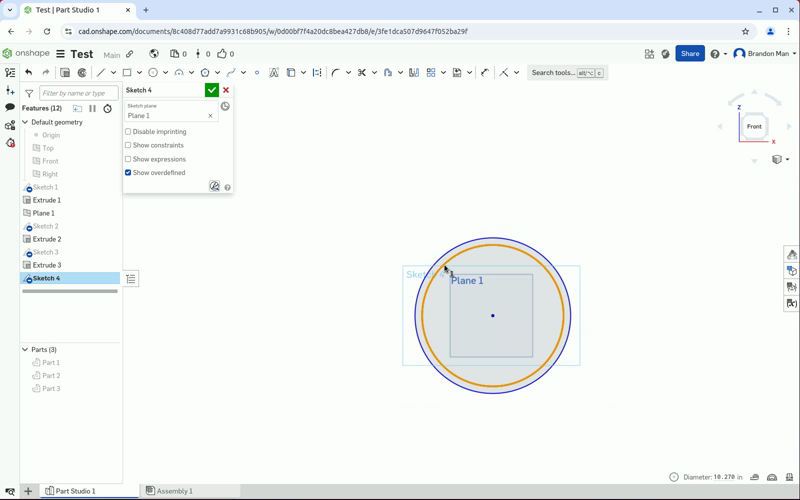
scroll(-6)
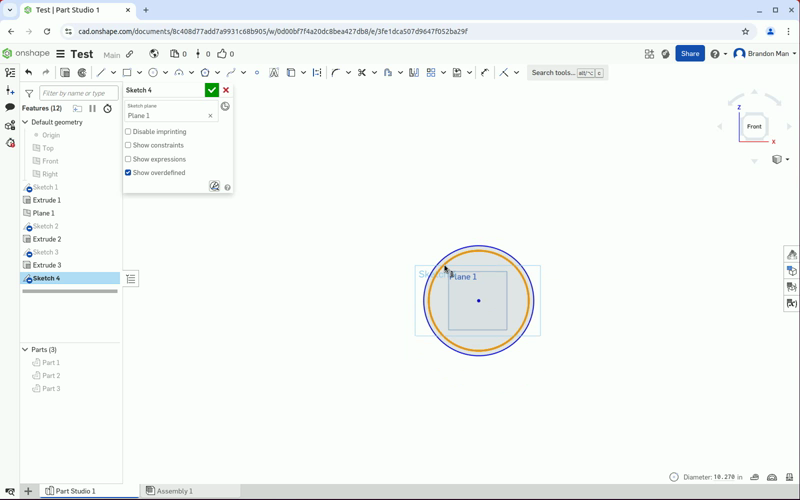
scroll(-6)
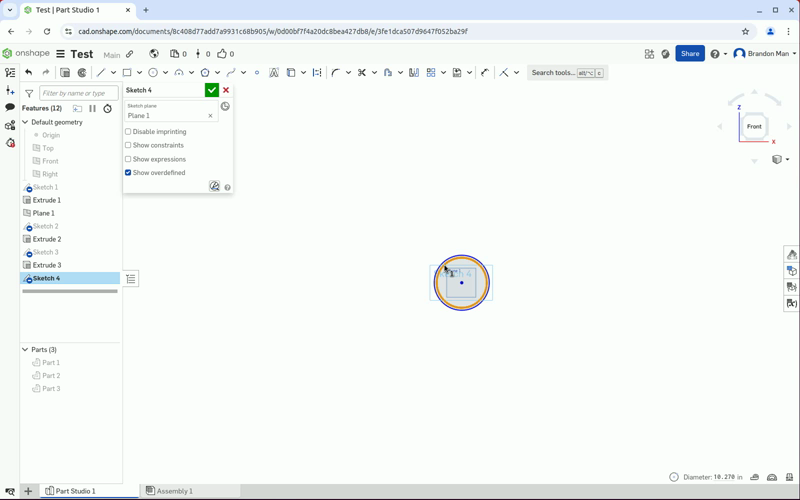
mouse_move(73, 352)
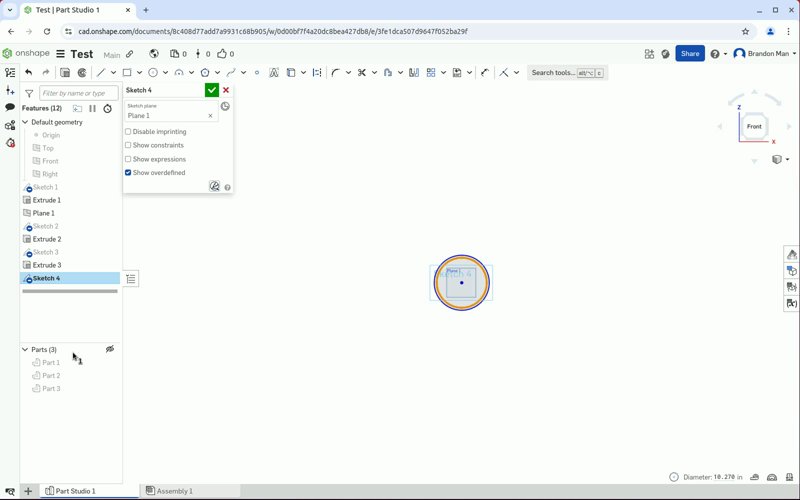
key(shift+y)
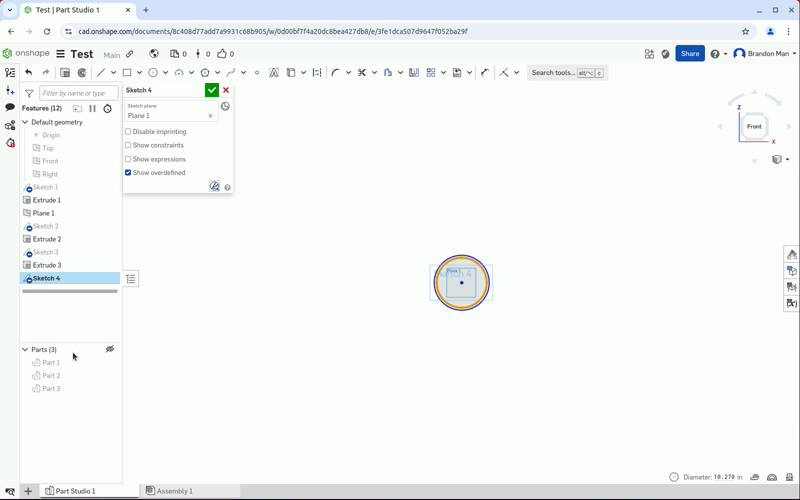
key(shift+e)
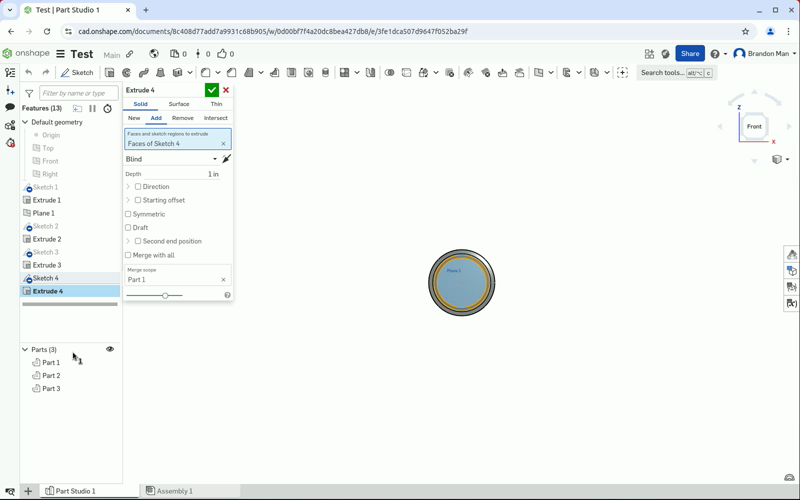
mouse_move(143, 106)
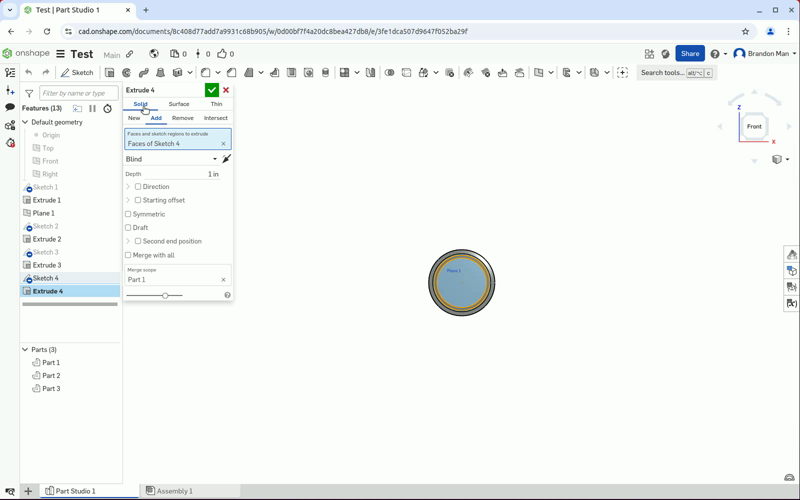
click(143, 106)
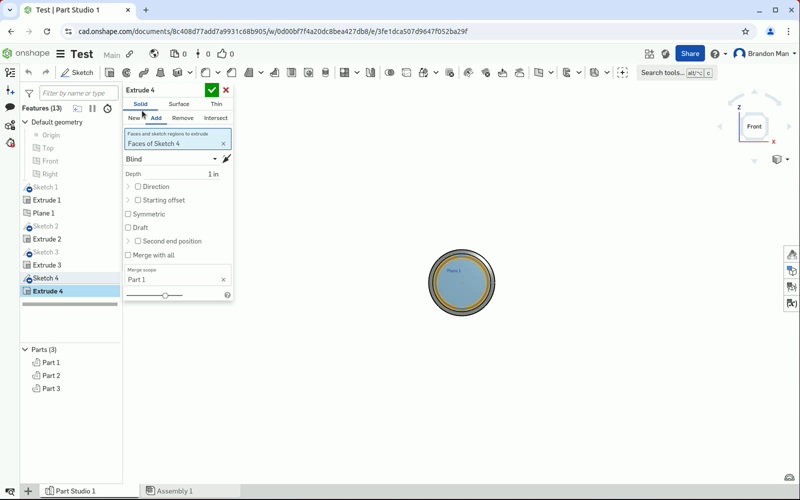
mouse_move(137, 120)
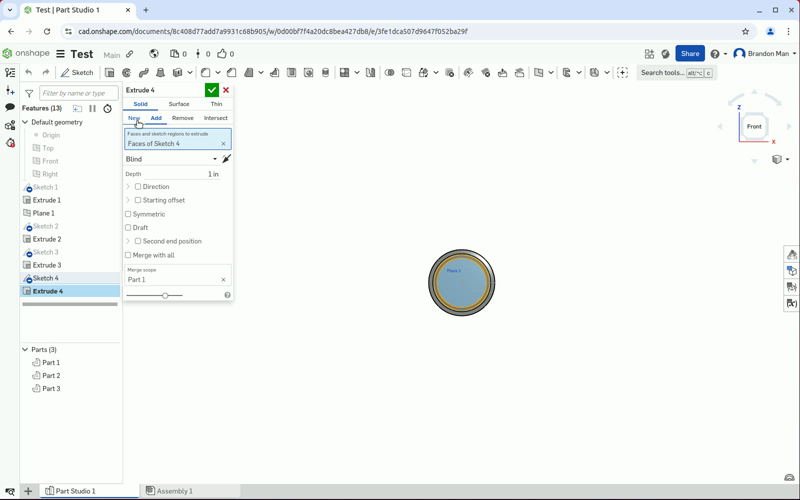
click(137, 120)
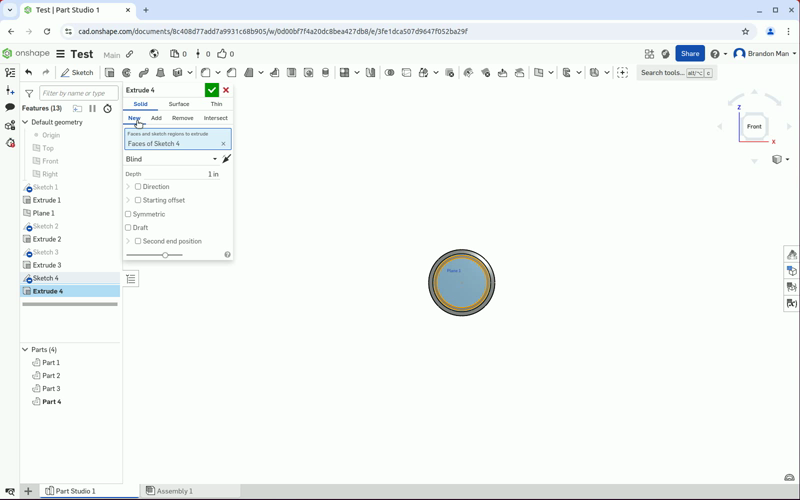
key(tab, 4)
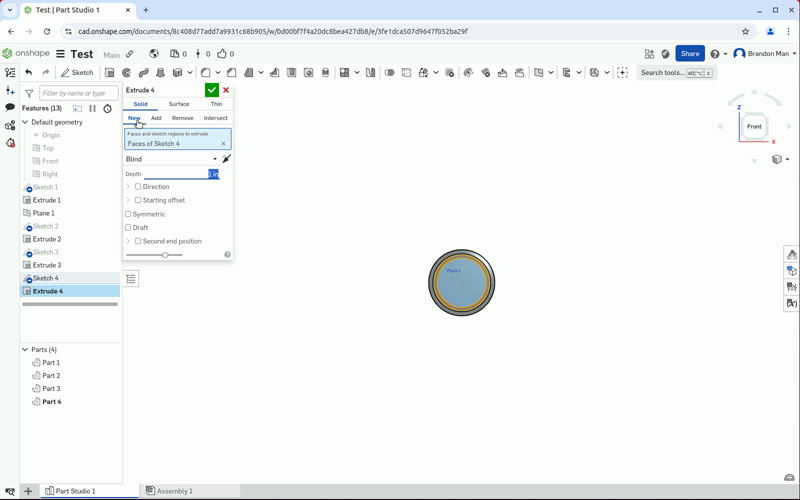
text(19.738)
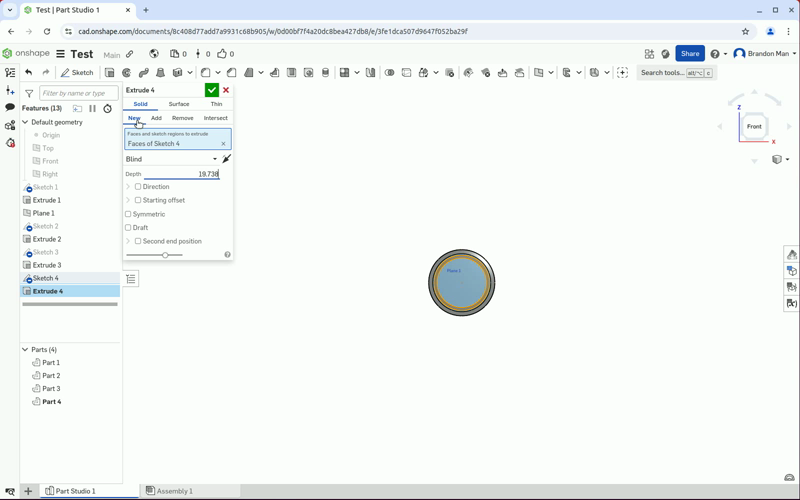
key(enter)
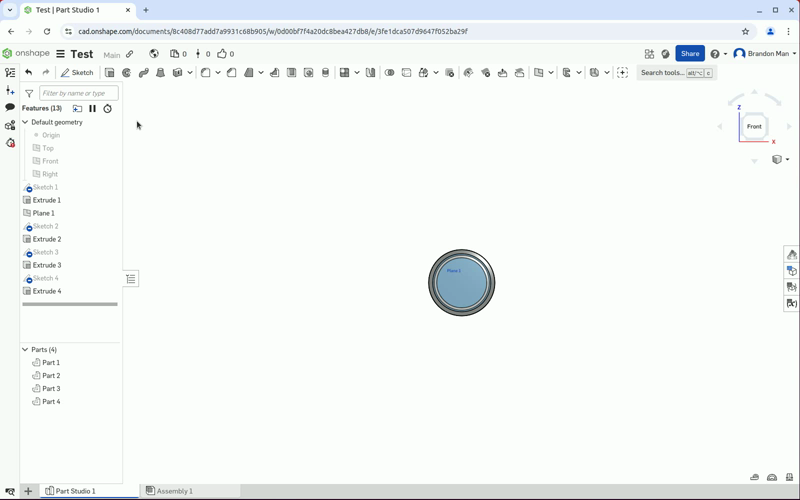
key(shift+h)
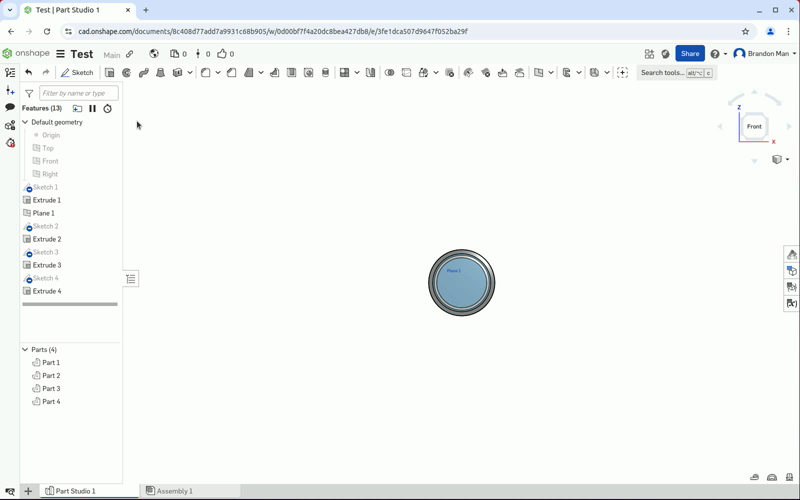
key(shift+h)
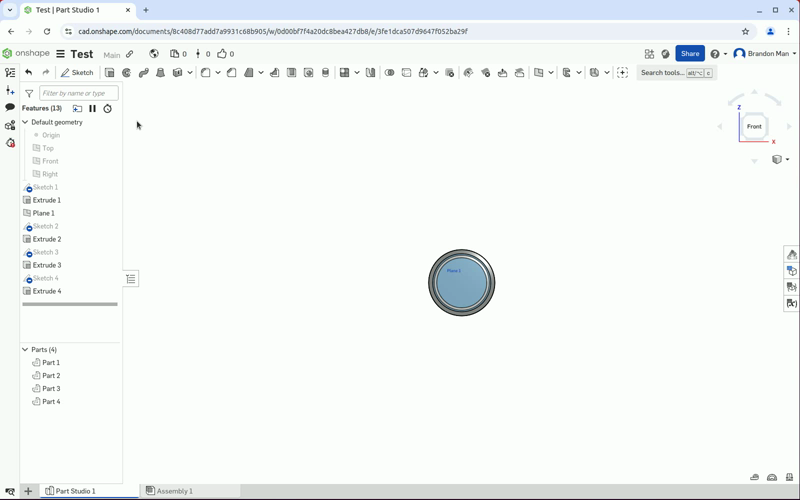
key(shift+7)
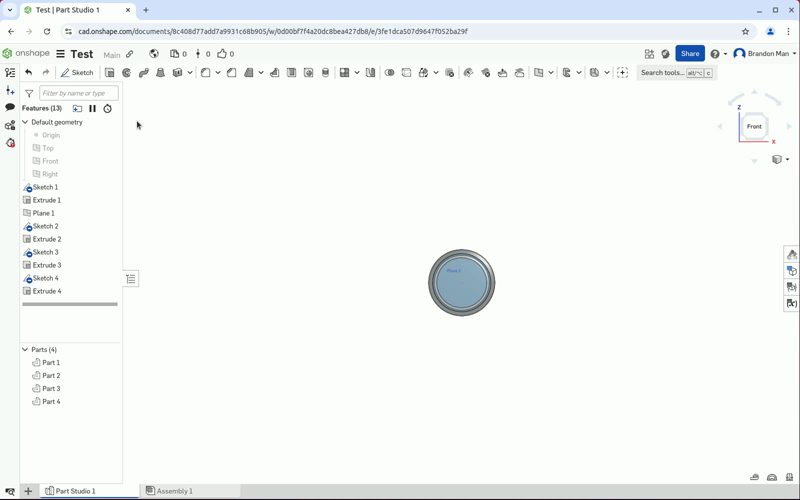
key(left, 2)
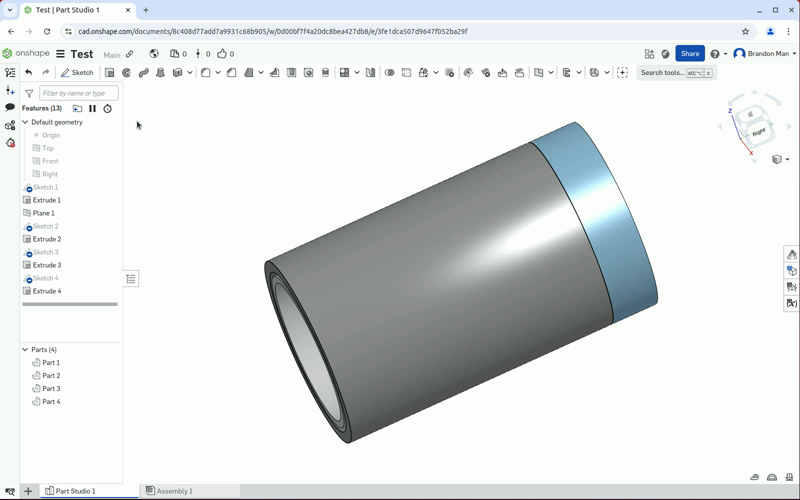
key(down, 2)
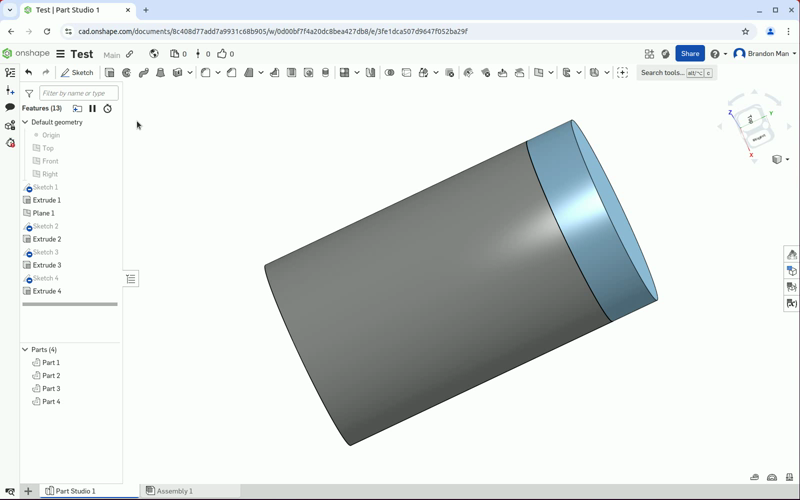
key(up, 2)
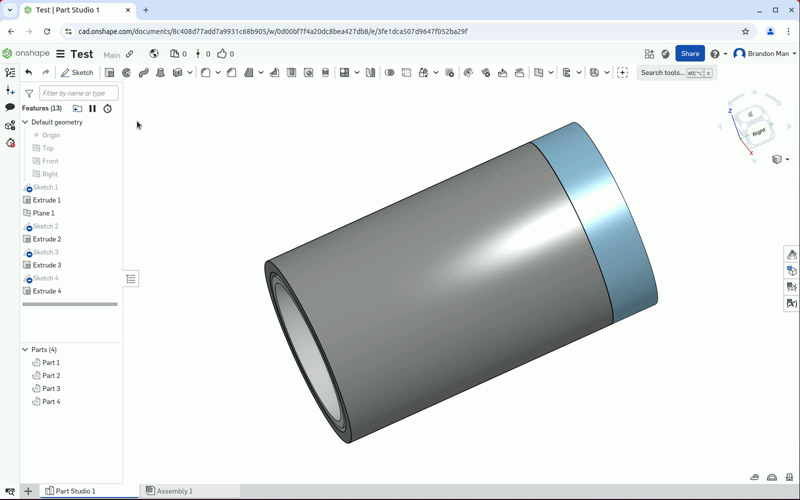
key(right, 2)
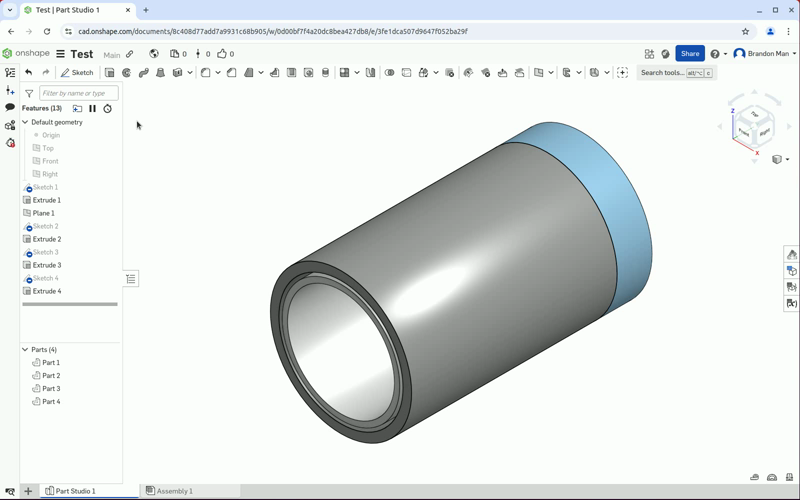
mouse_move(73, 189)
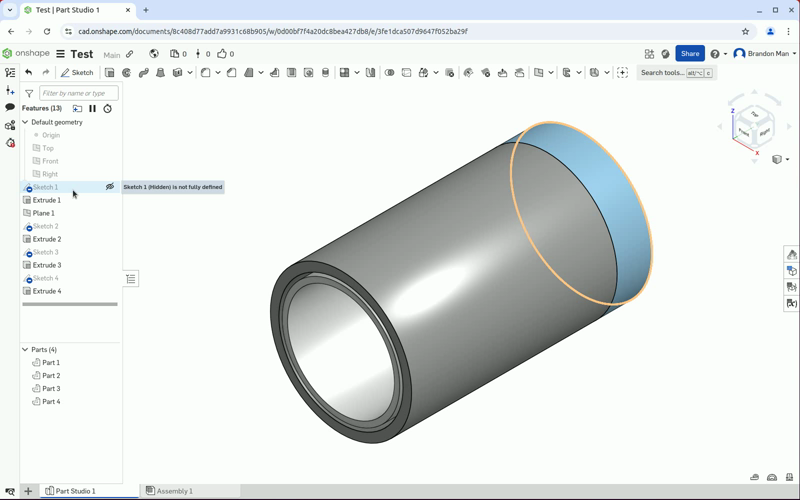
click(73, 189)